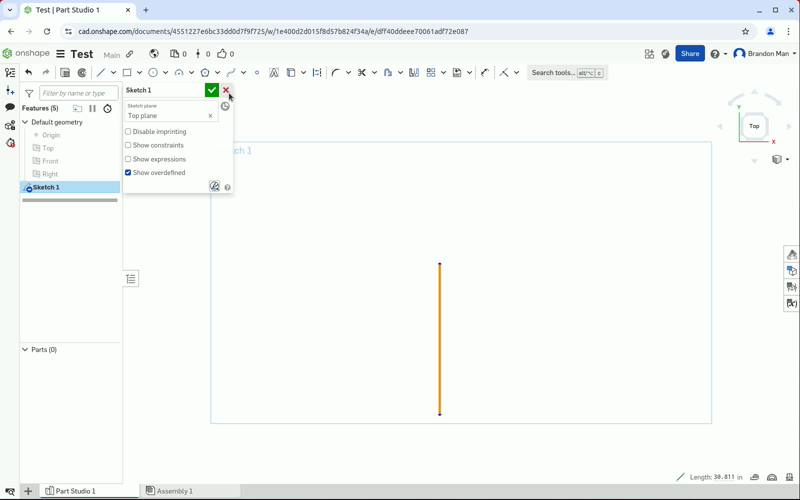
key(shift+h)
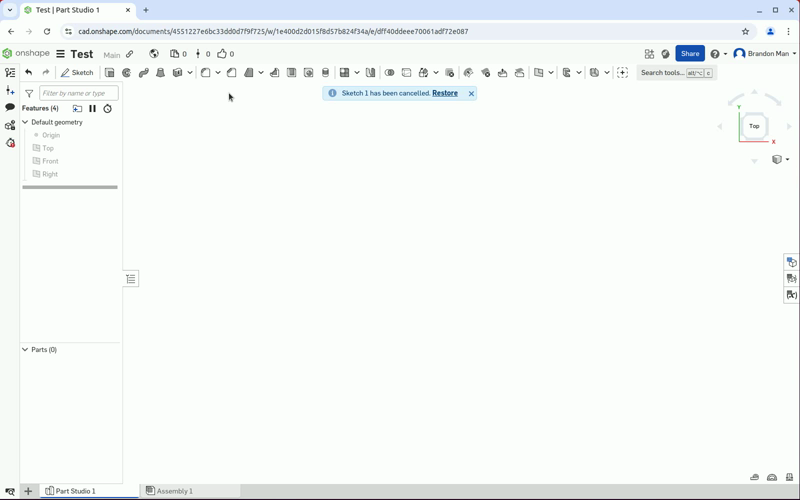
mouse_move(73, 352)
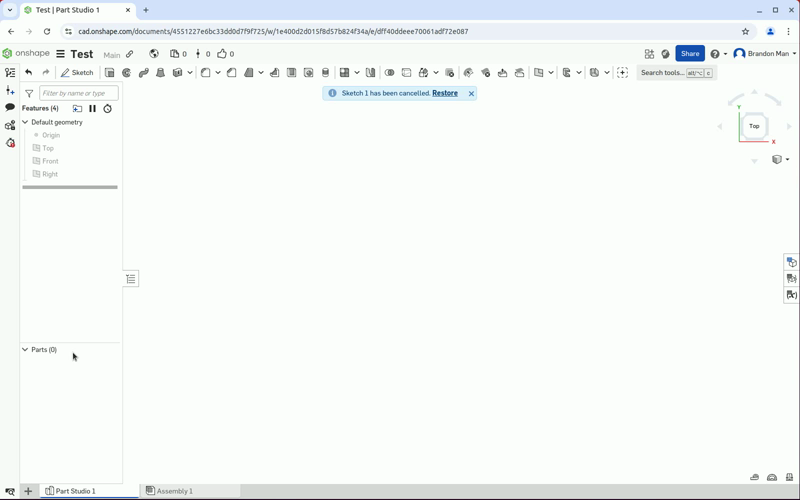
key(y)
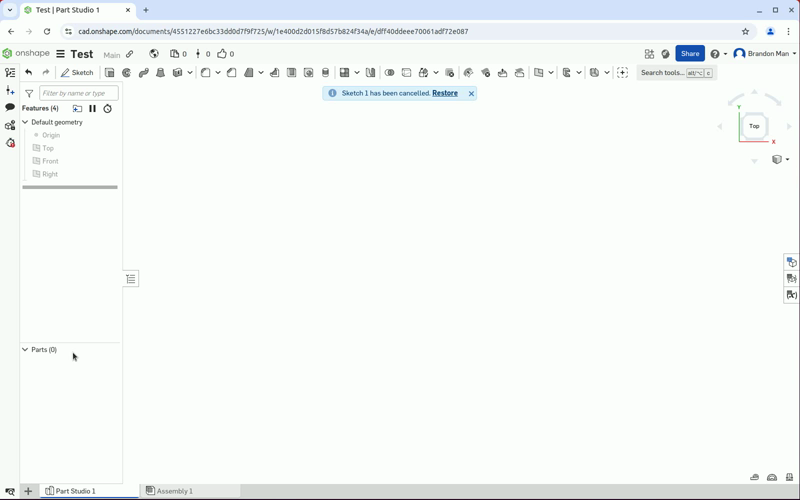
key(shift+p)
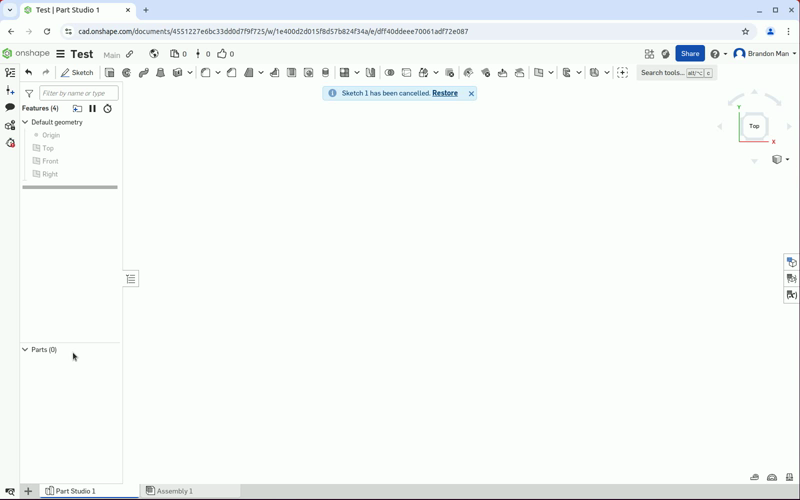
key(space)
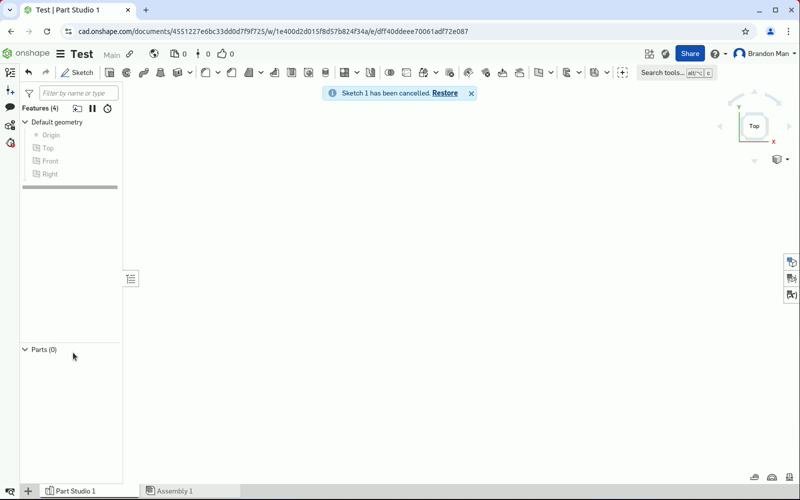
key_down(shift)
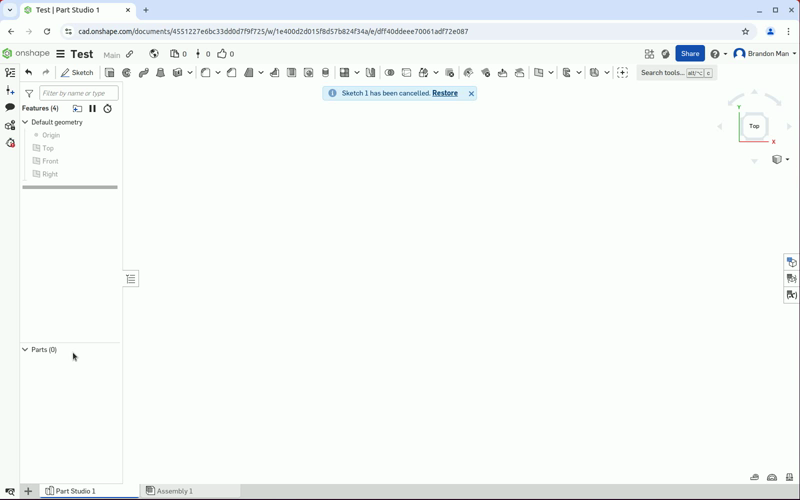
key(up)
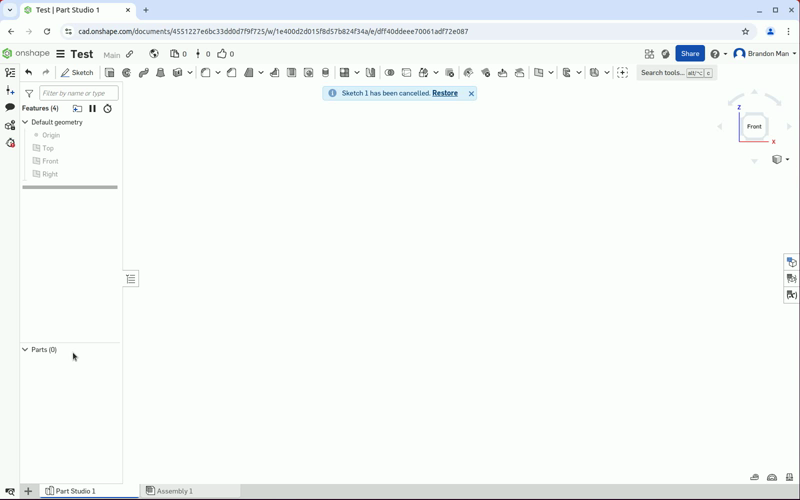
key_up(shift)
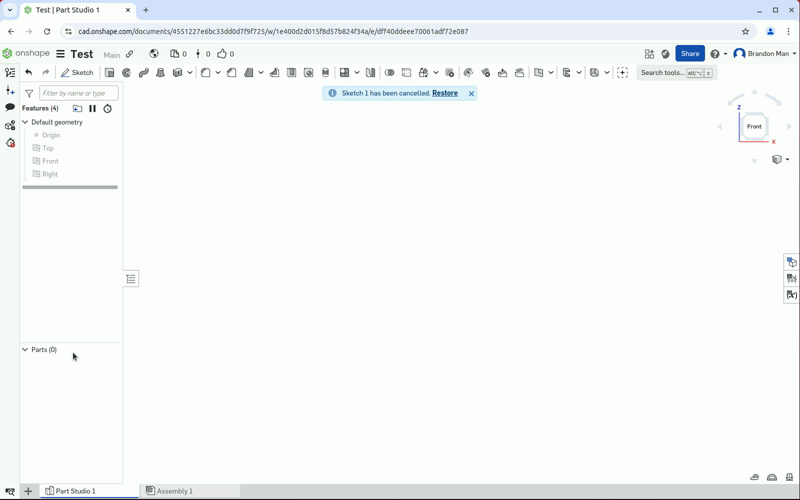
mouse_move(73, 352)
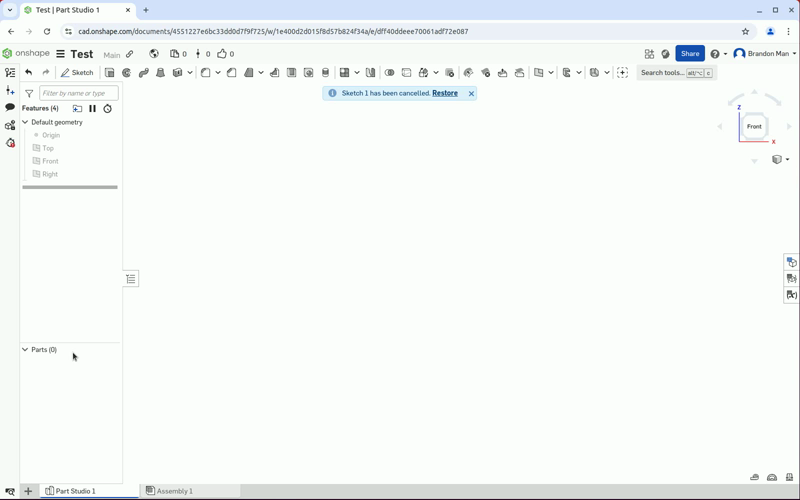
key(shift+y)
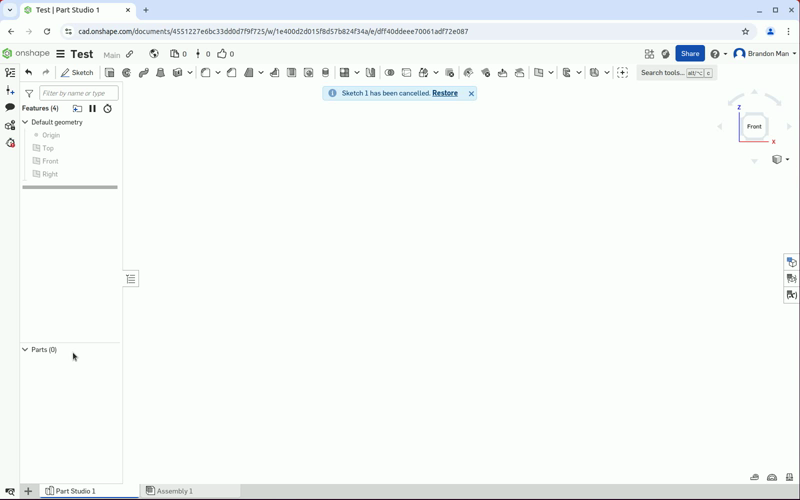
key(shift+s)
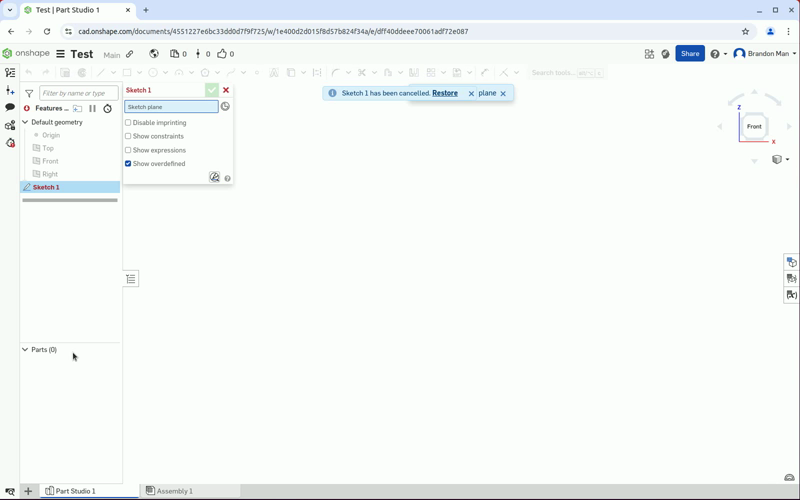
mouse_move(73, 163)
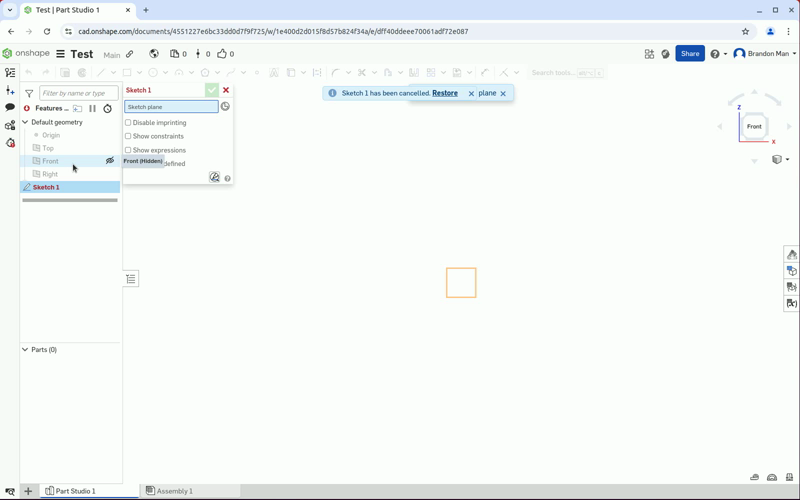
click(73, 163)
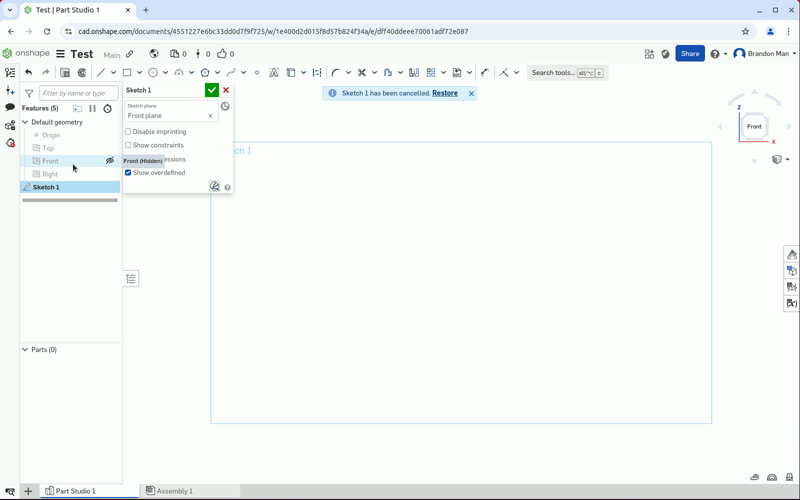
mouse_move(73, 352)
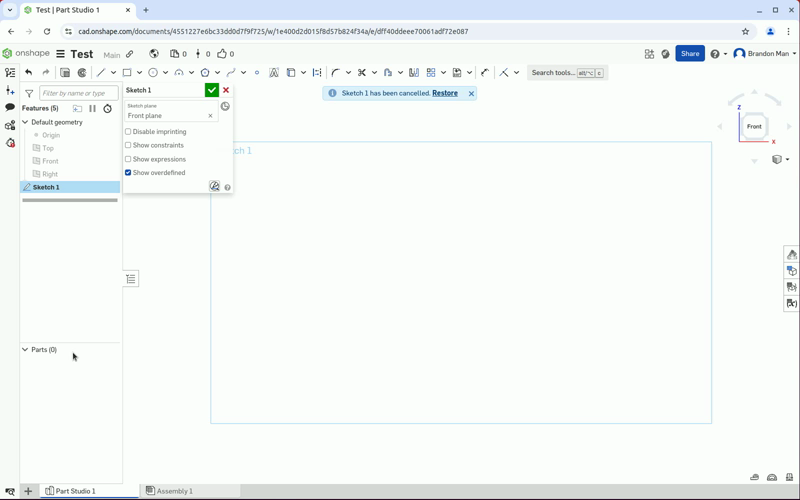
key(y)
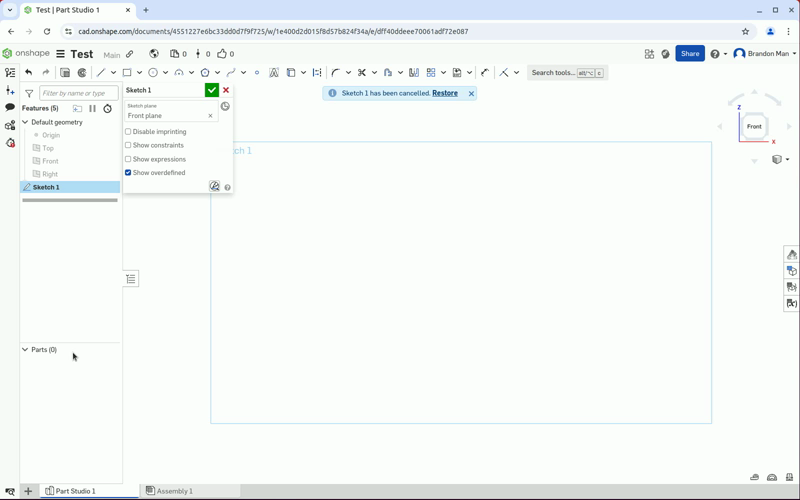
key(l)
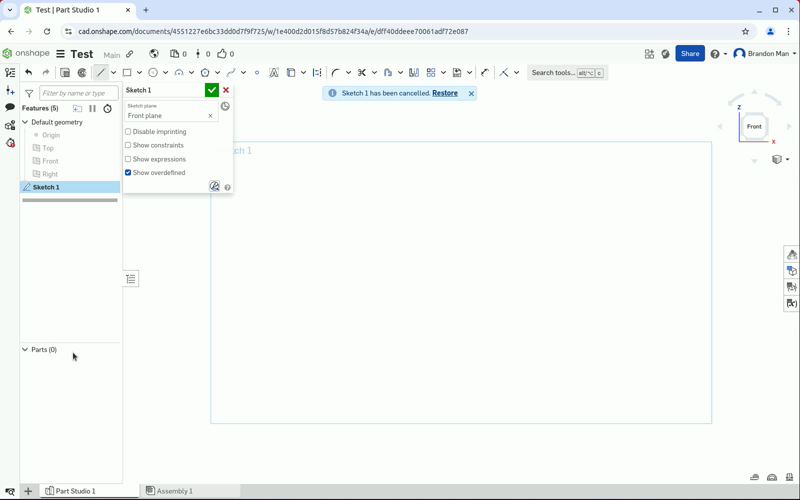
key_down(shift)
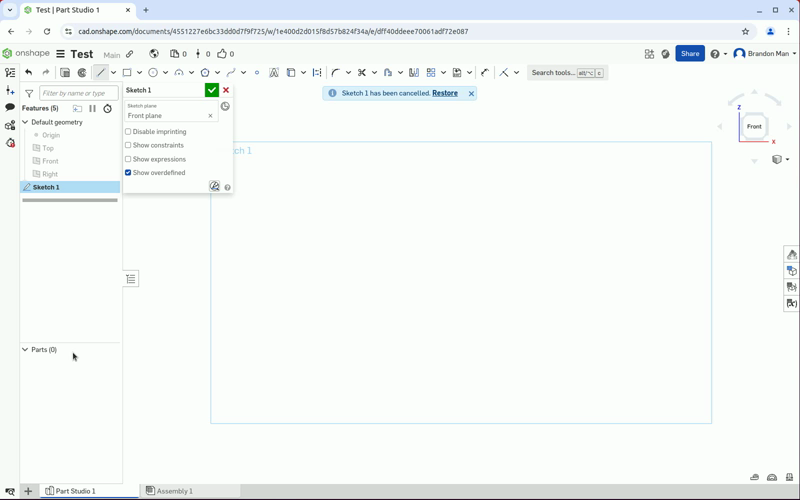
mouse_move(460, 282)
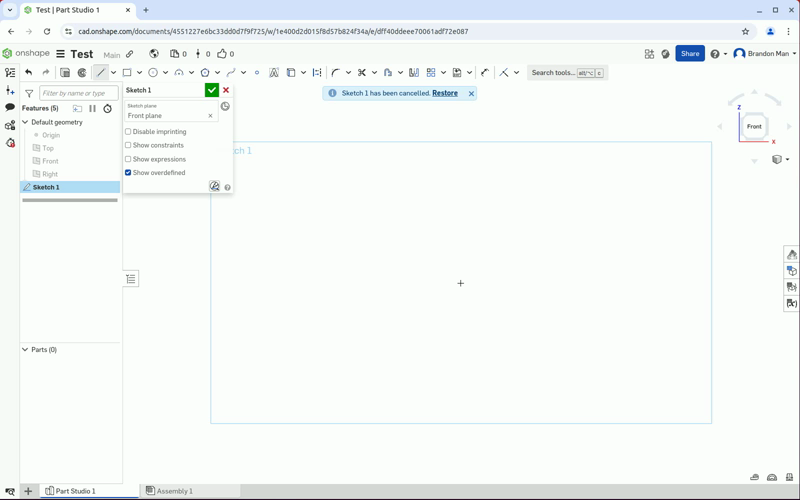
click(460, 282)
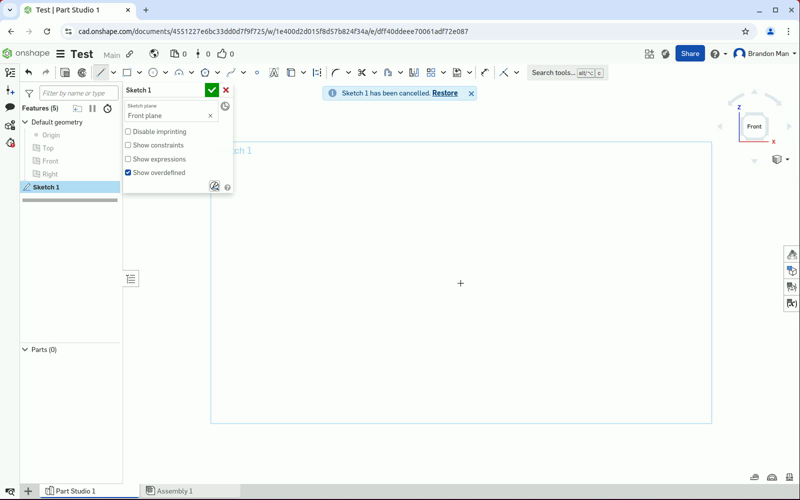
key_up(shift)
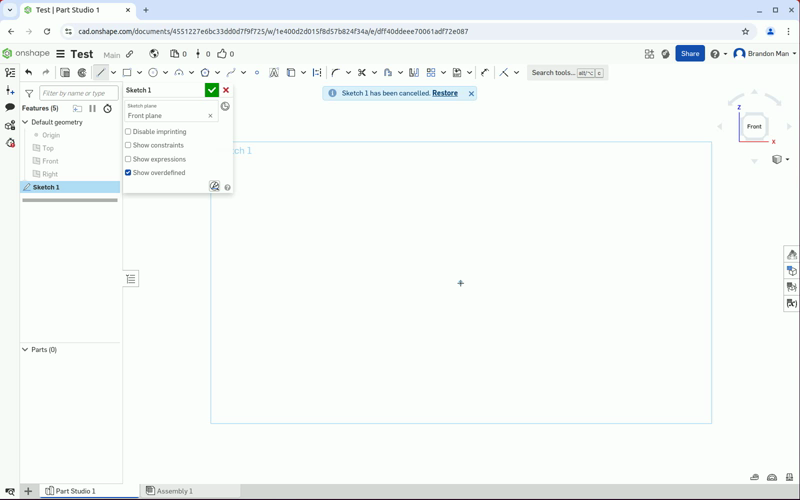
key_down(shift)
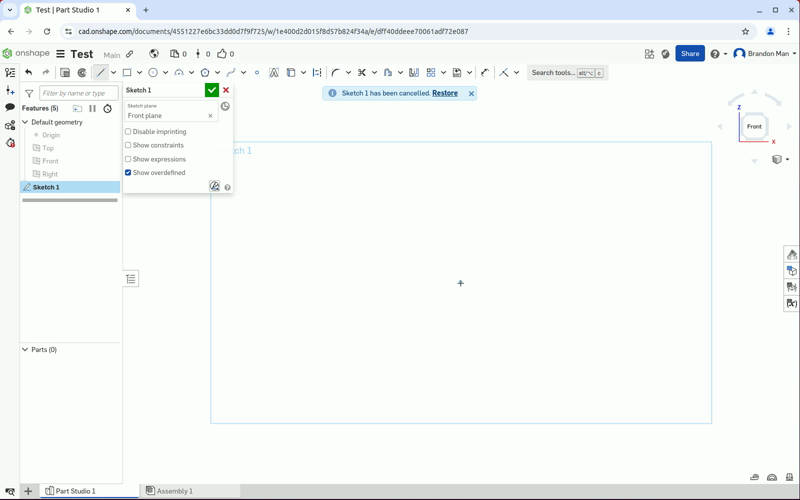
mouse_move(554, 282)
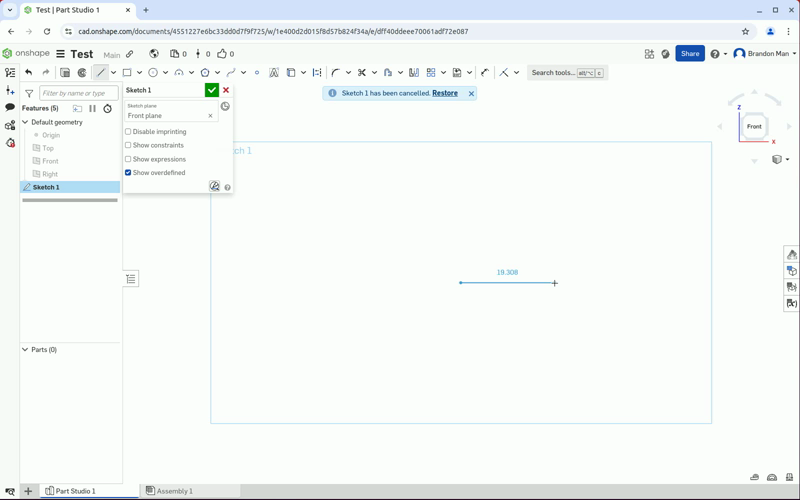
click(554, 282)
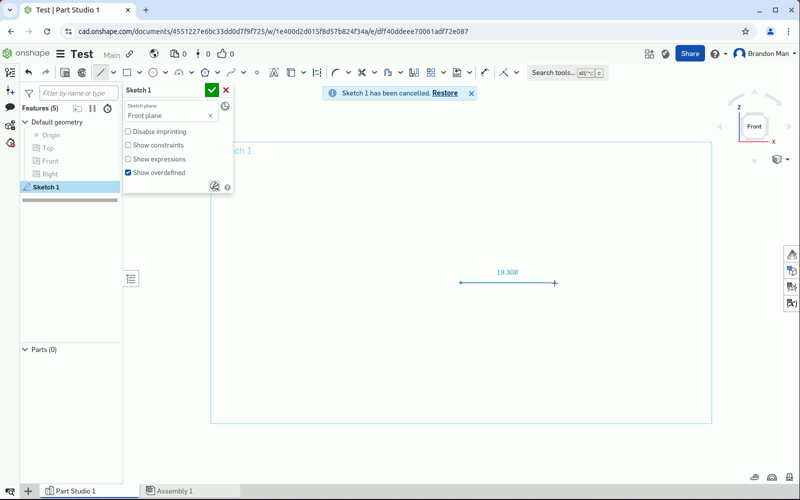
key_up(shift)
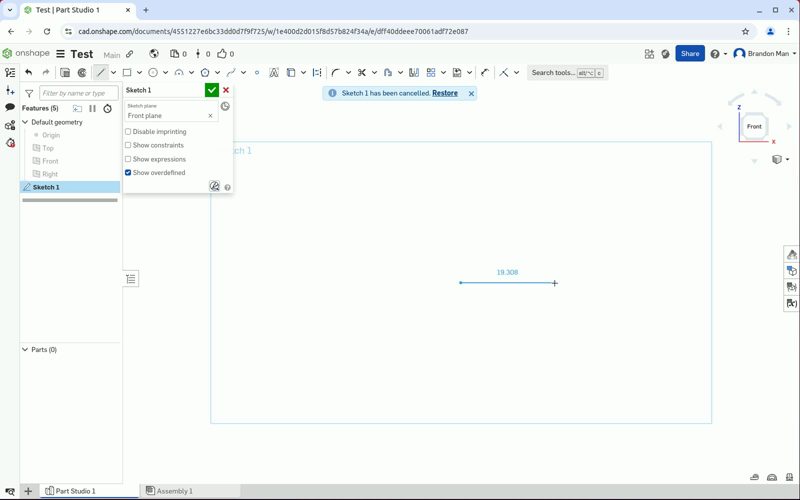
key_down(shift)
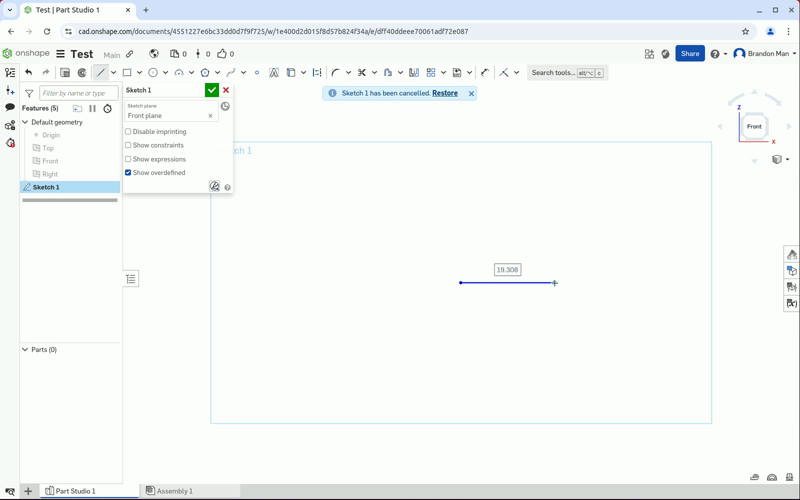
mouse_move(584, 282)
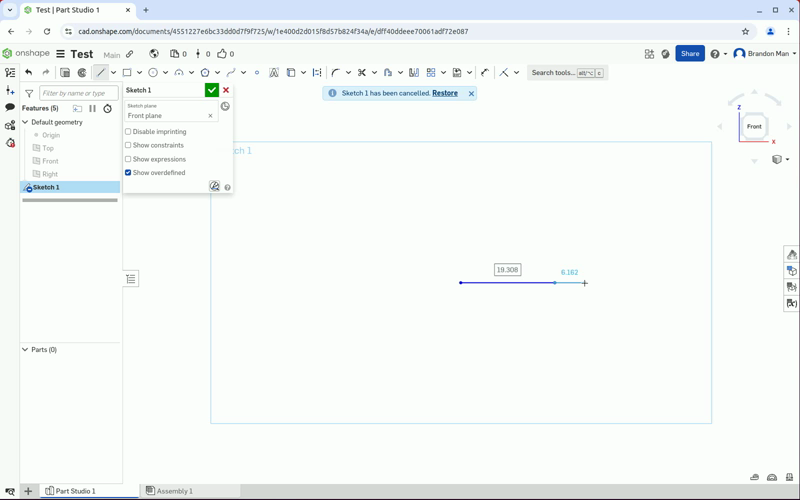
mouse_move(554, 264)
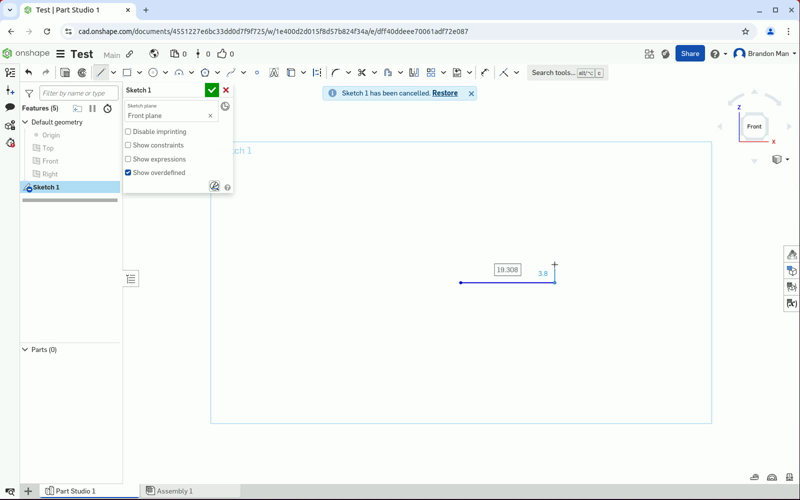
click(554, 264)
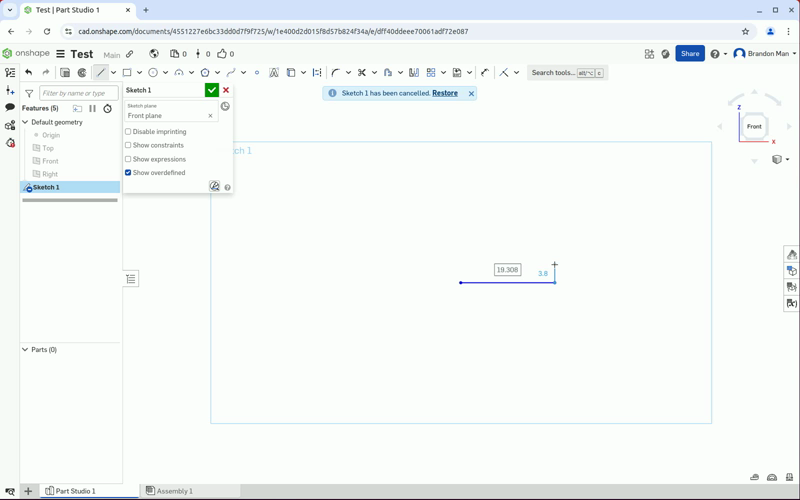
key_up(shift)
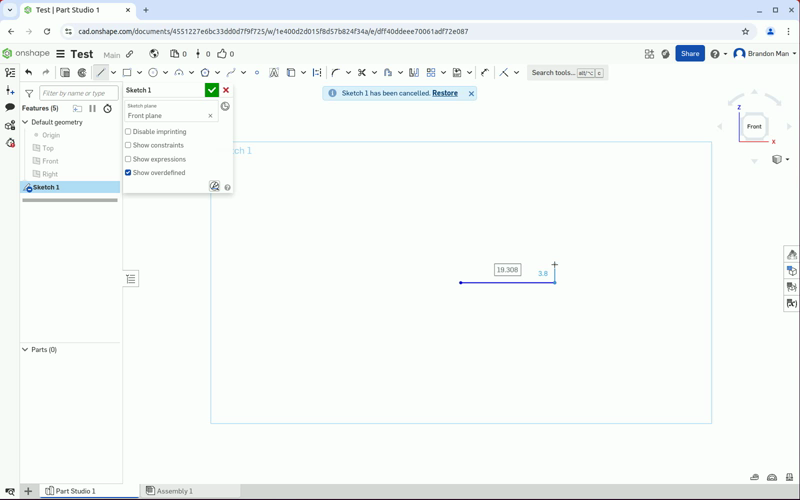
key_down(shift)
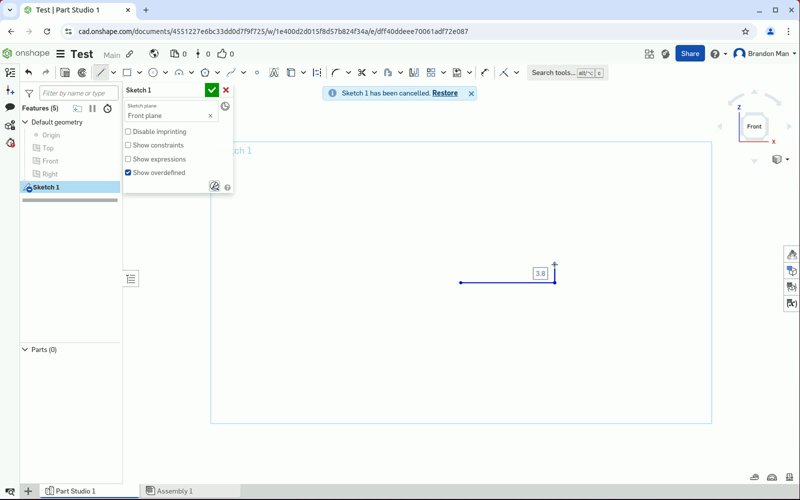
mouse_move(584, 264)
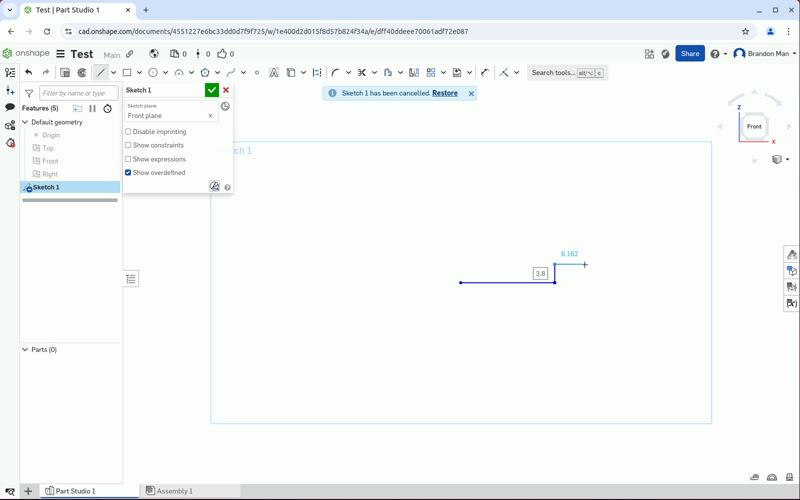
mouse_move(535, 264)
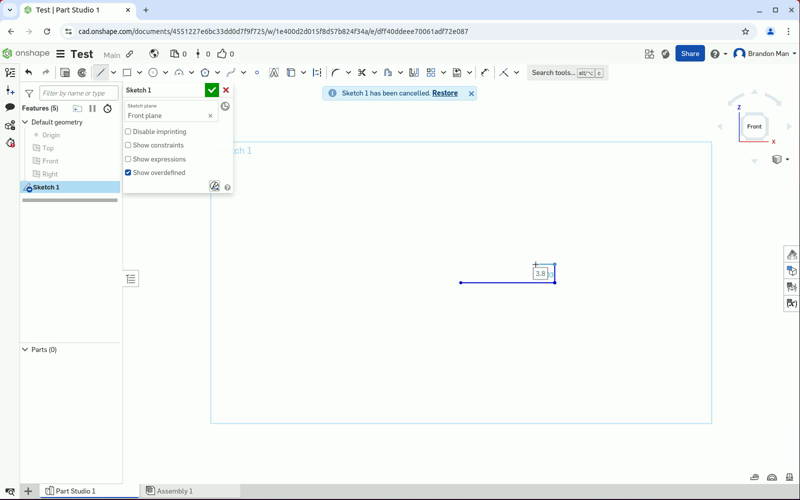
click(535, 264)
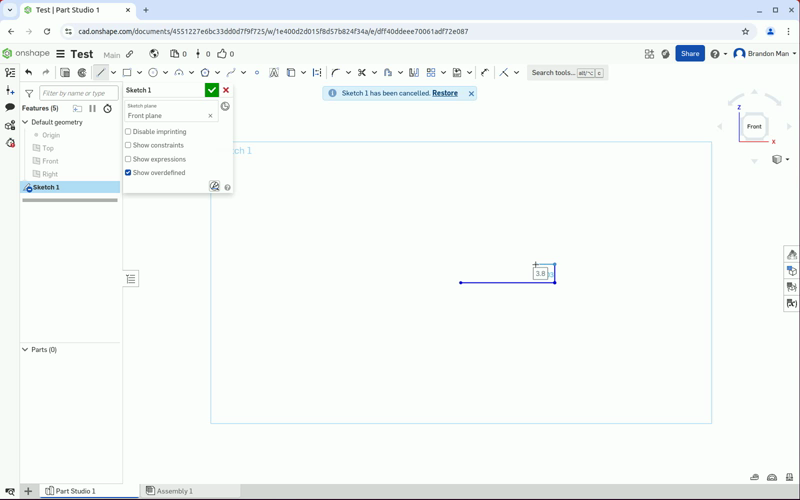
key_up(shift)
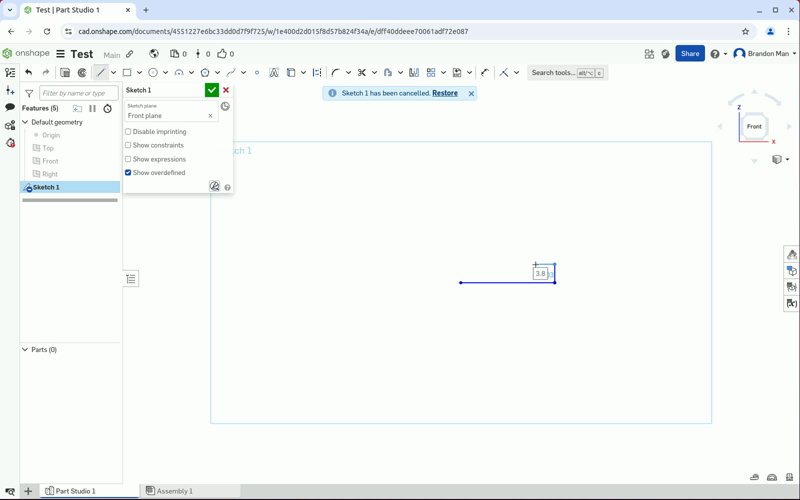
key_down(shift)
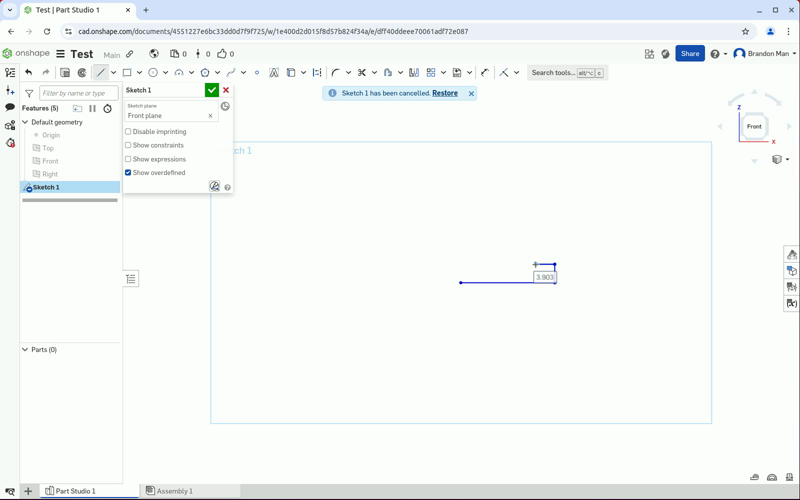
mouse_move(565, 264)
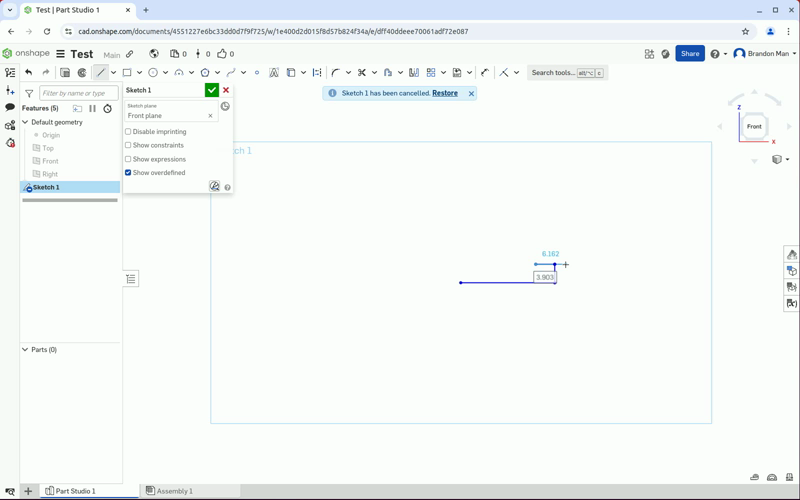
mouse_move(535, 245)
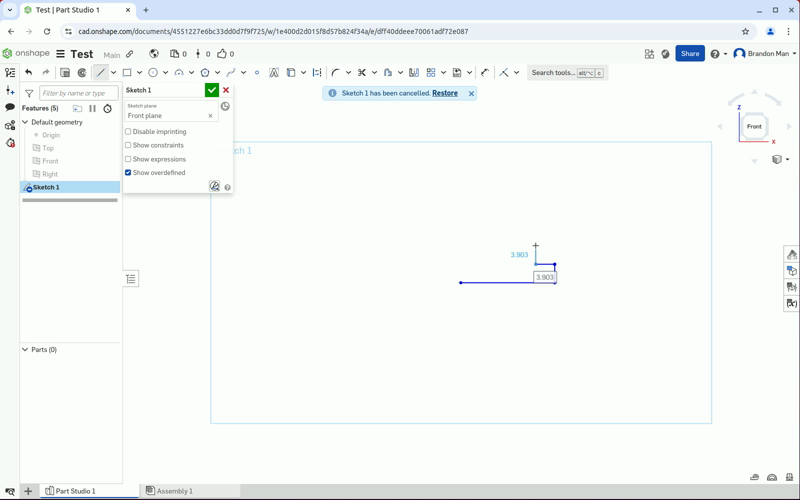
click(535, 245)
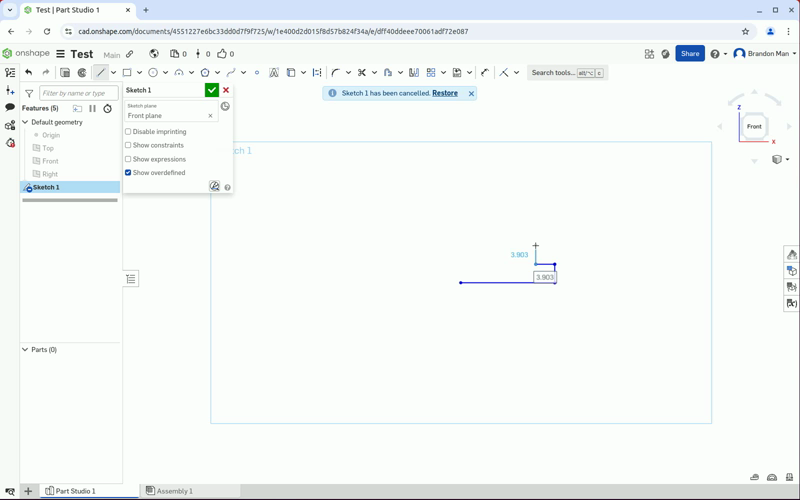
key_up(shift)
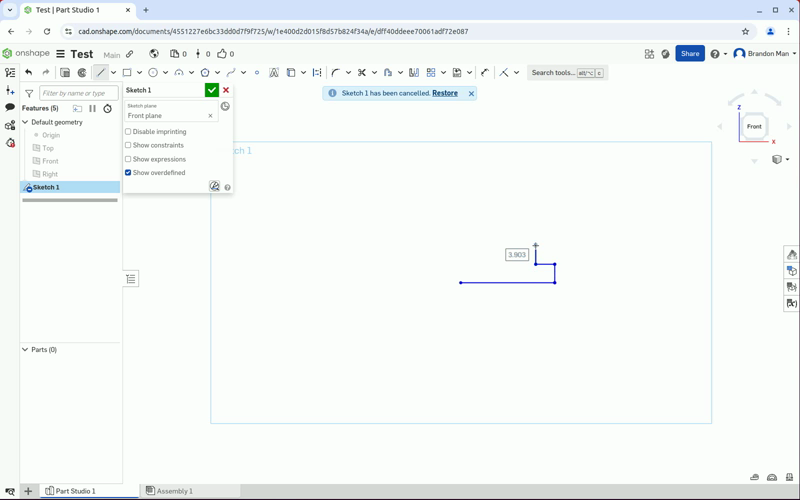
key_down(shift)
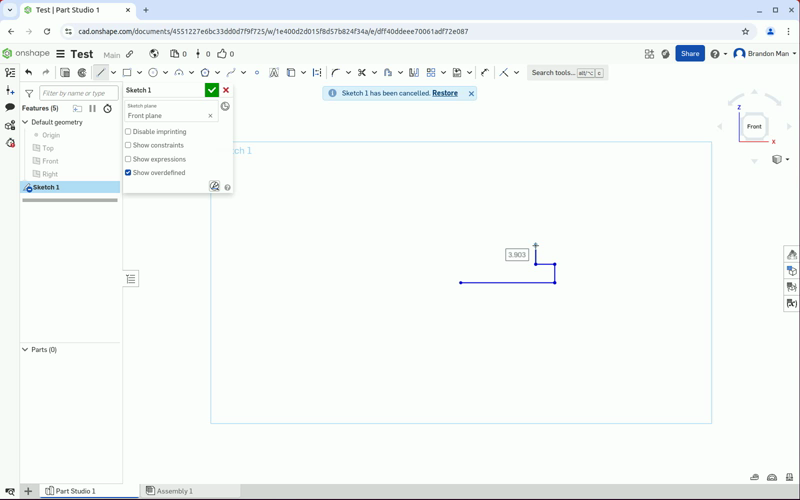
mouse_move(565, 245)
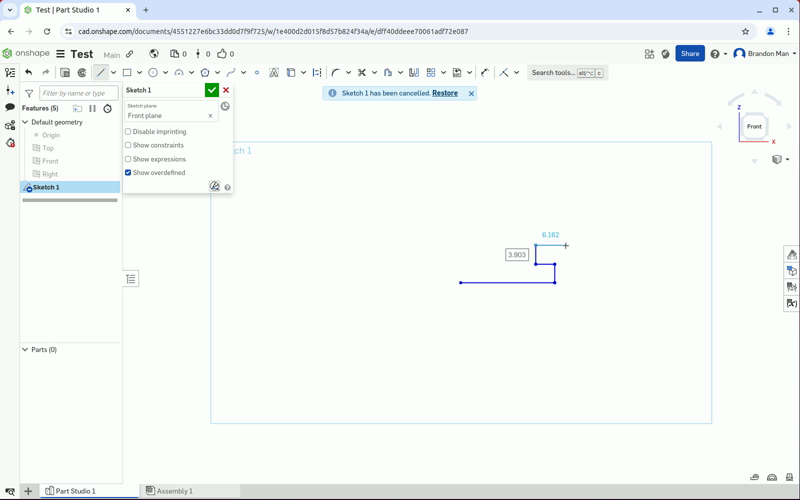
mouse_move(498, 245)
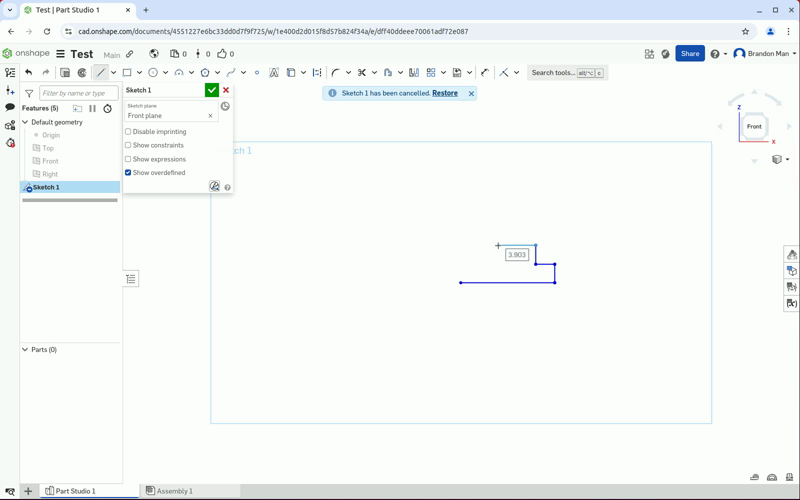
click(498, 245)
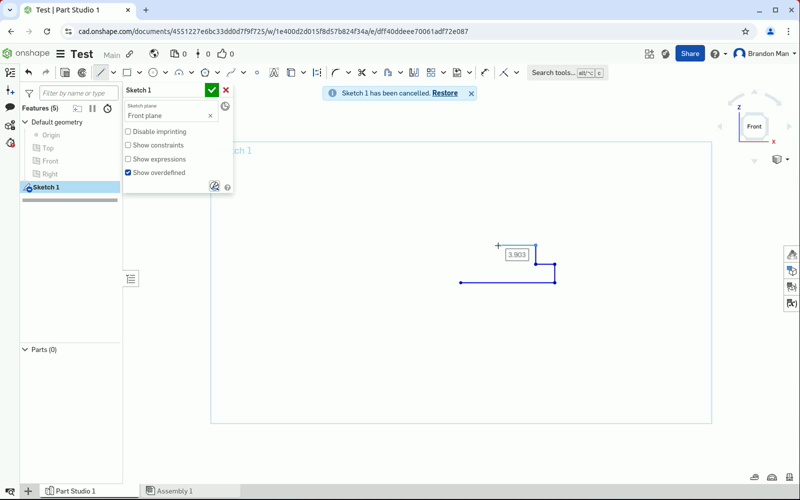
key_up(shift)
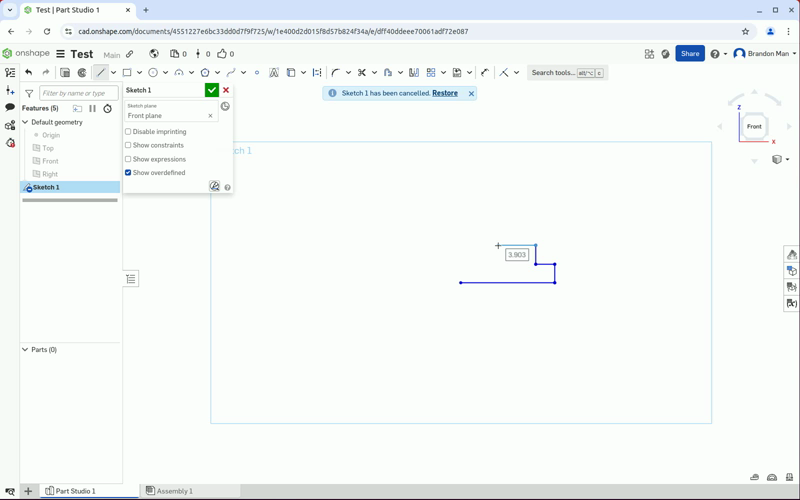
key_down(shift)
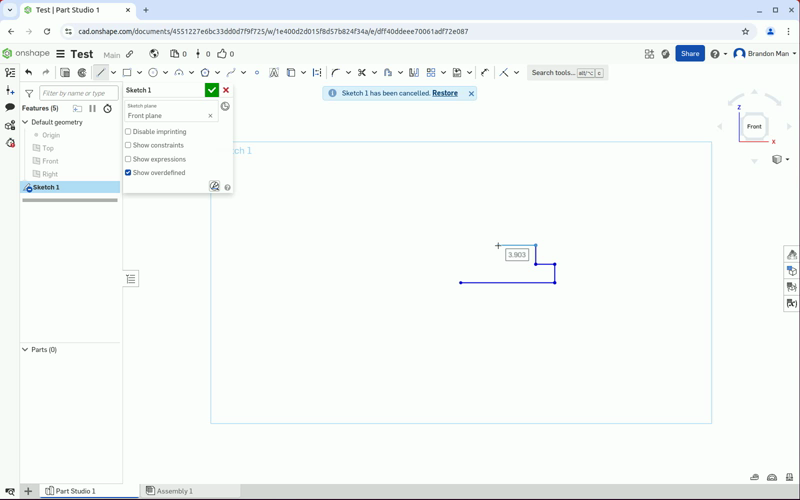
mouse_move(528, 245)
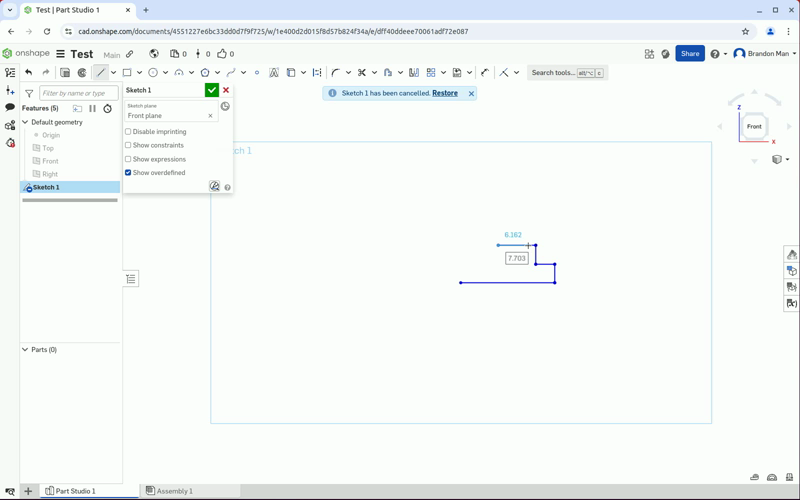
mouse_move(498, 207)
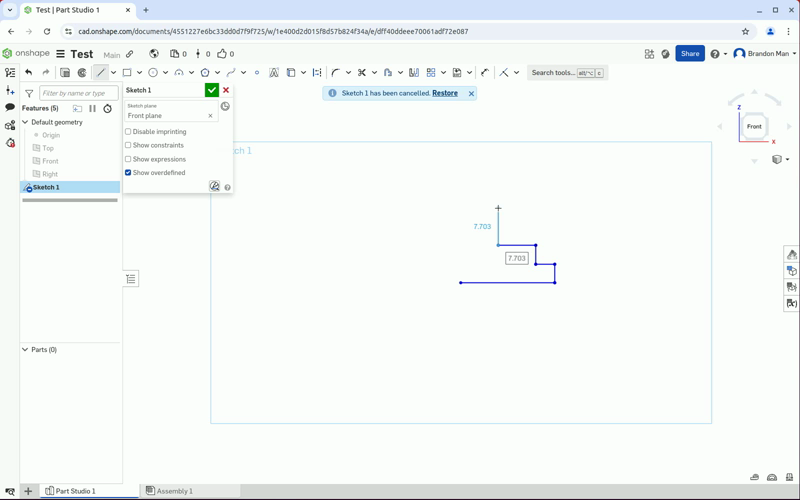
click(498, 207)
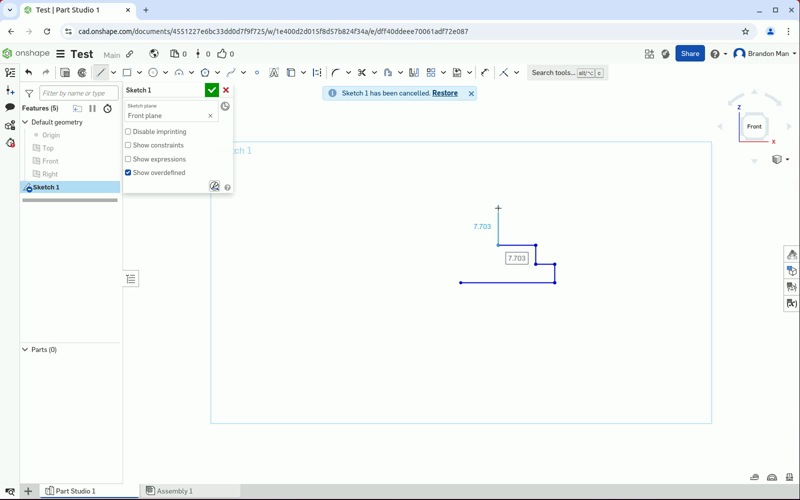
key_up(shift)
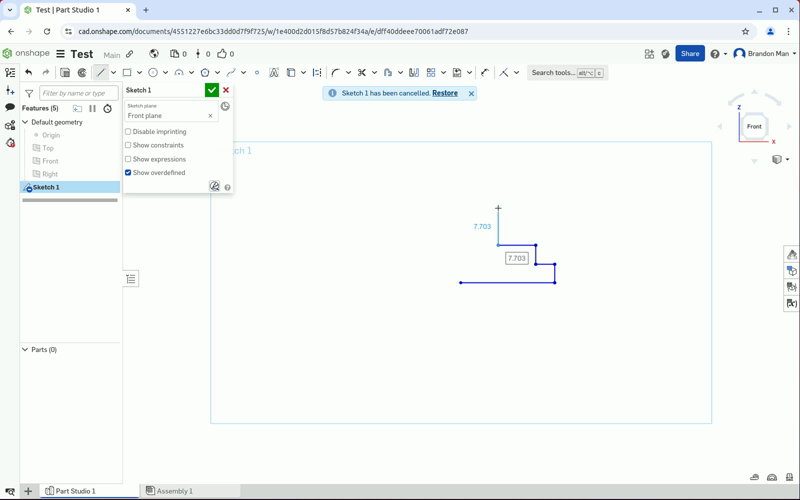
key_down(shift)
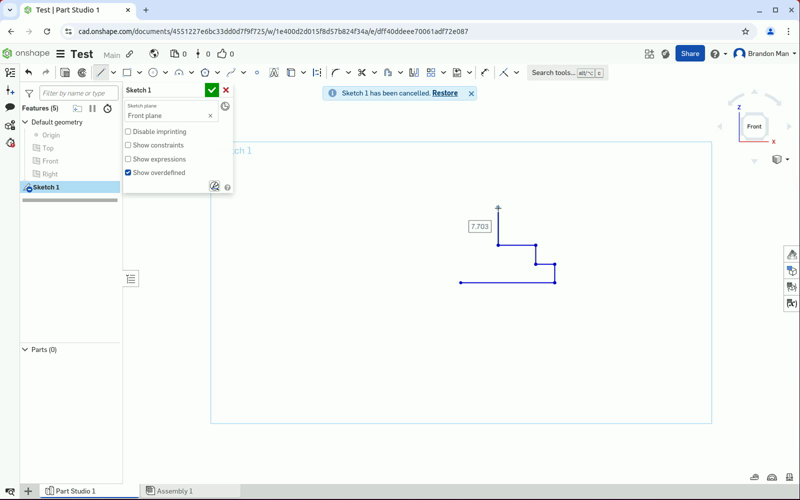
mouse_move(528, 207)
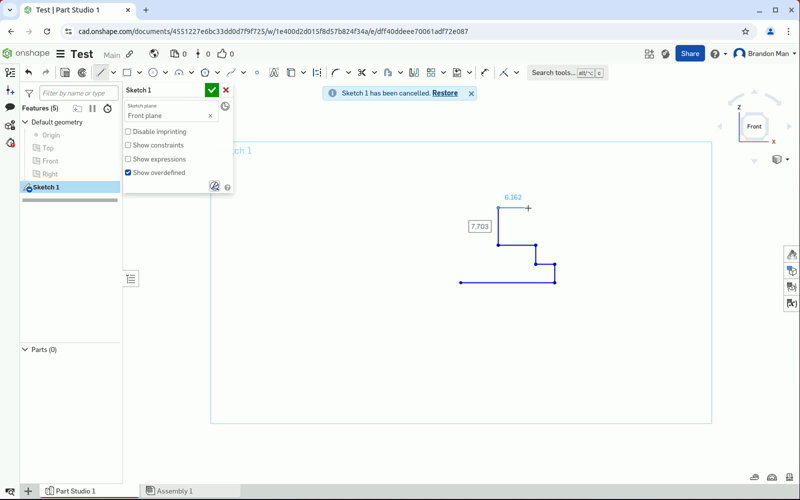
mouse_move(479, 207)
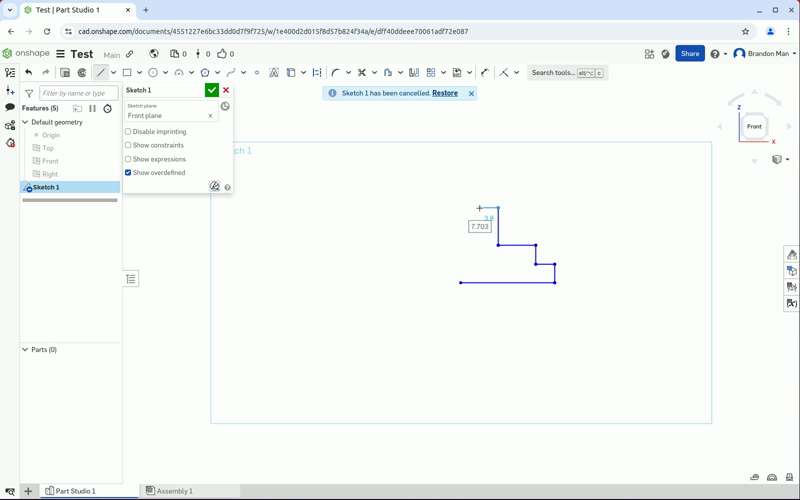
click(479, 207)
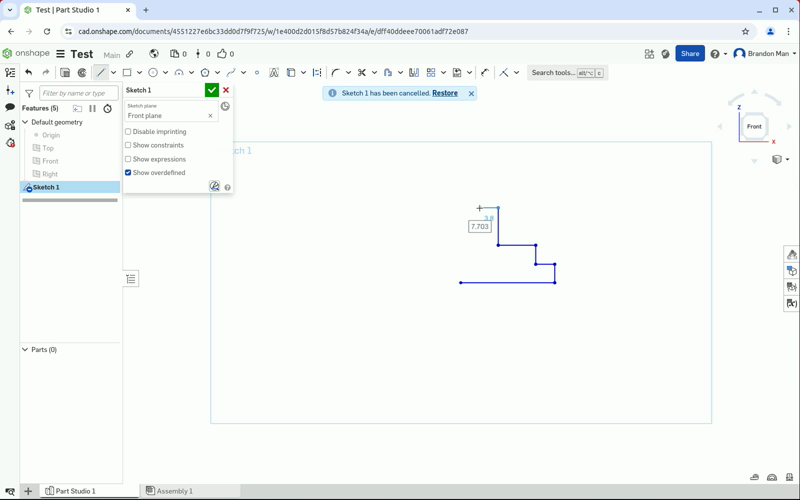
key_up(shift)
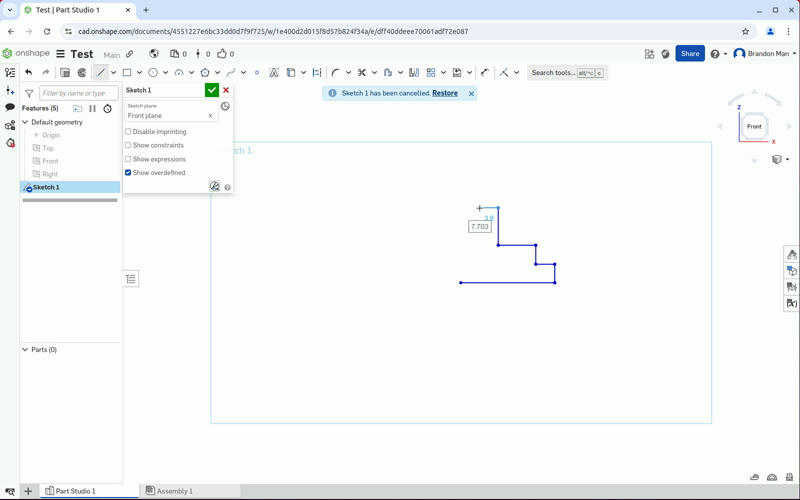
key_down(shift)
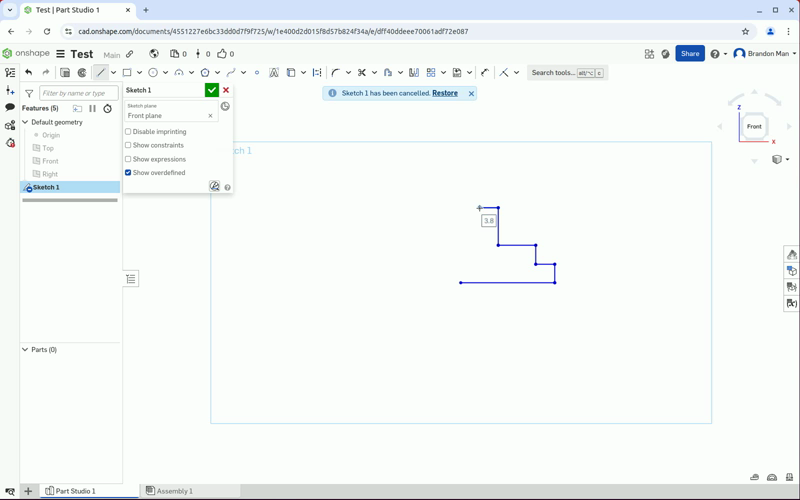
mouse_move(509, 207)
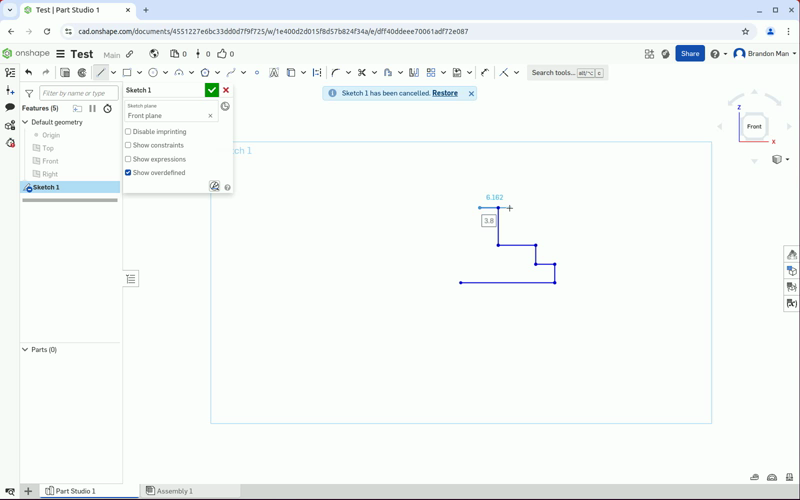
mouse_move(460, 226)
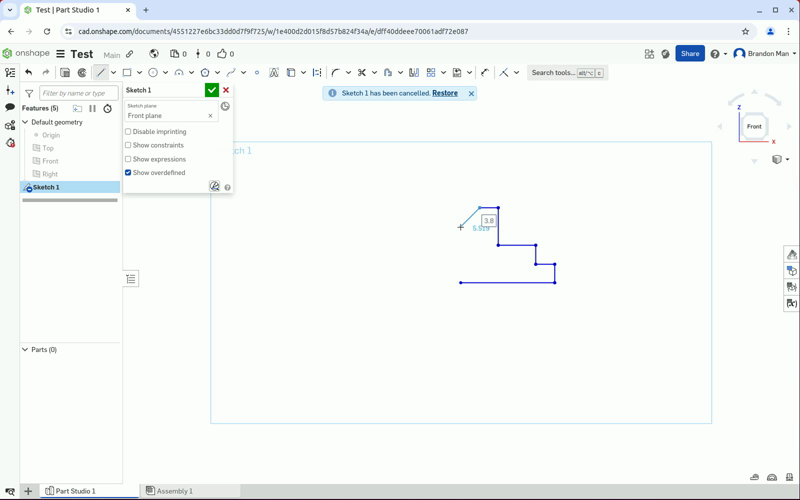
click(460, 226)
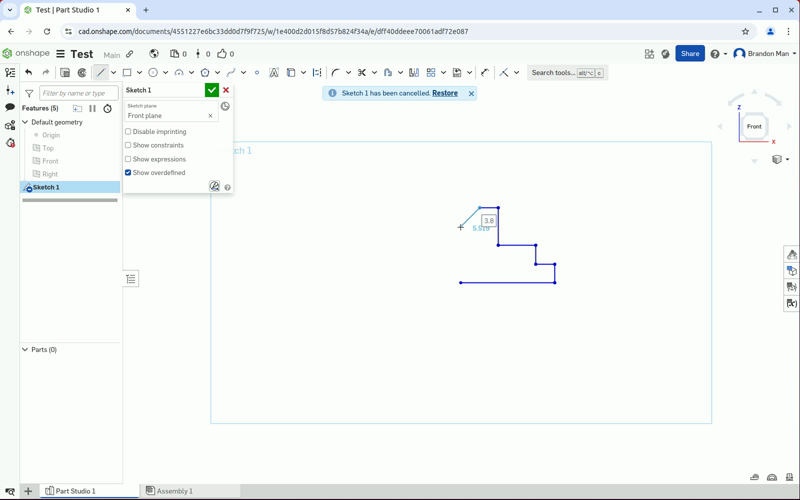
key_up(shift)
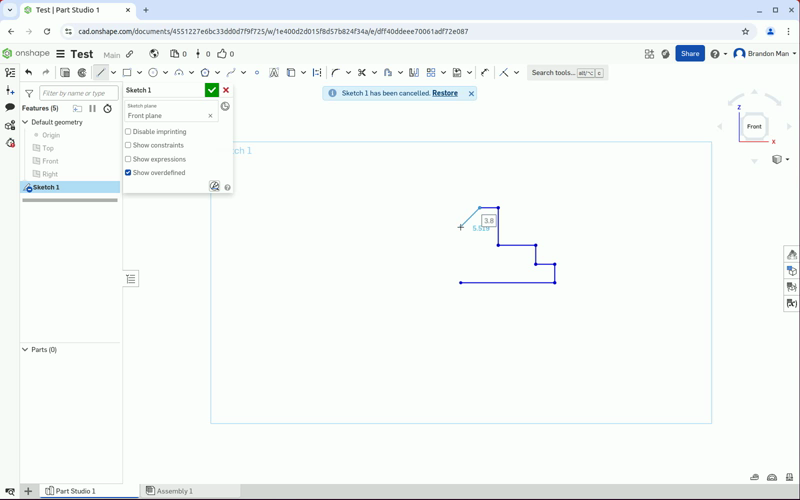
mouse_move(490, 226)
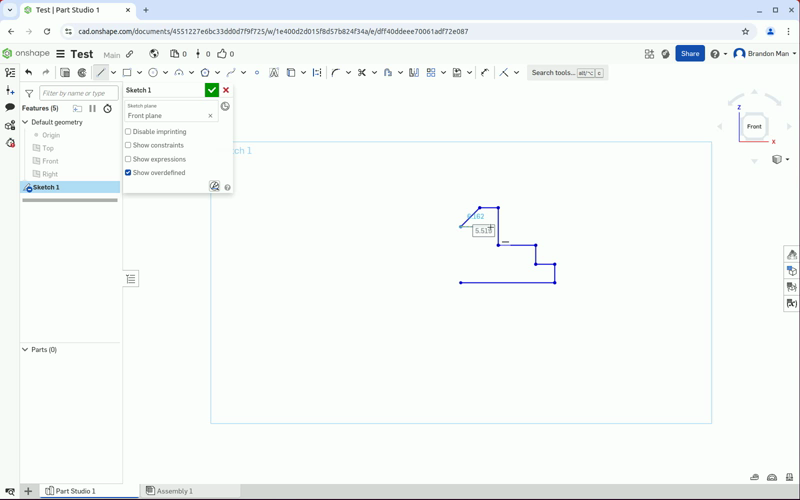
key_down(shift)
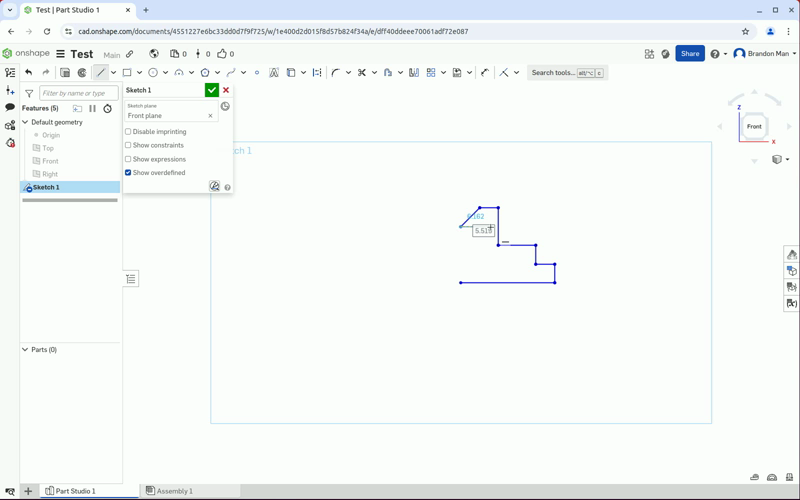
mouse_move(460, 282)
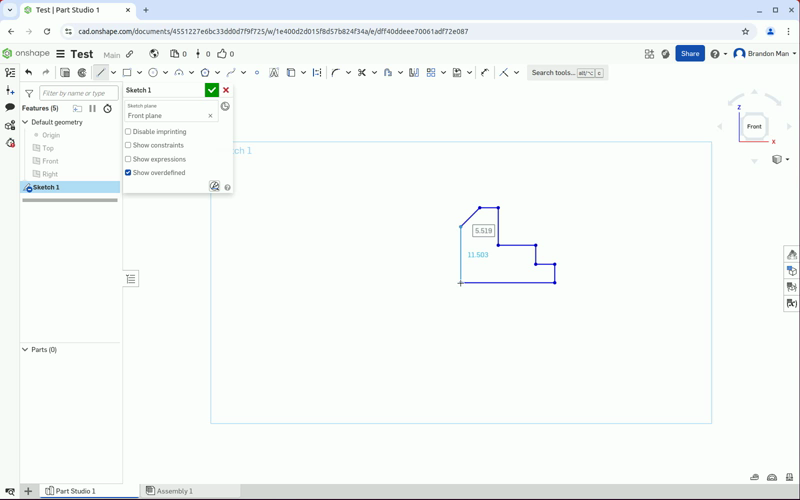
key_up(shift)
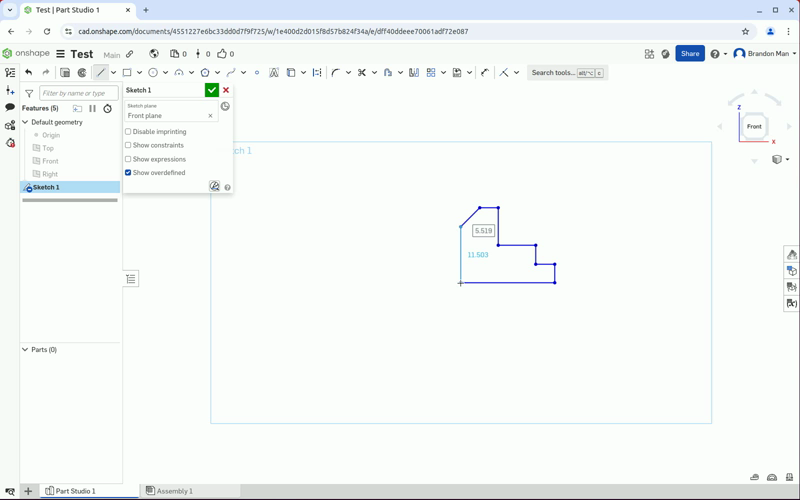
click(460, 282)
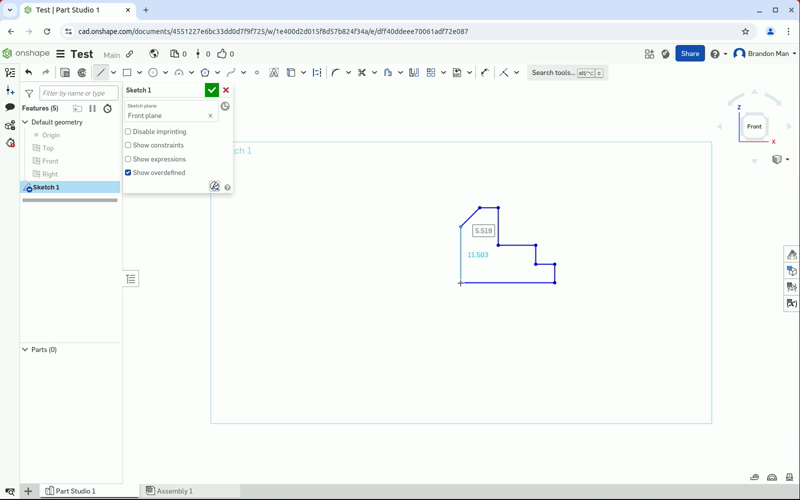
key(esc)
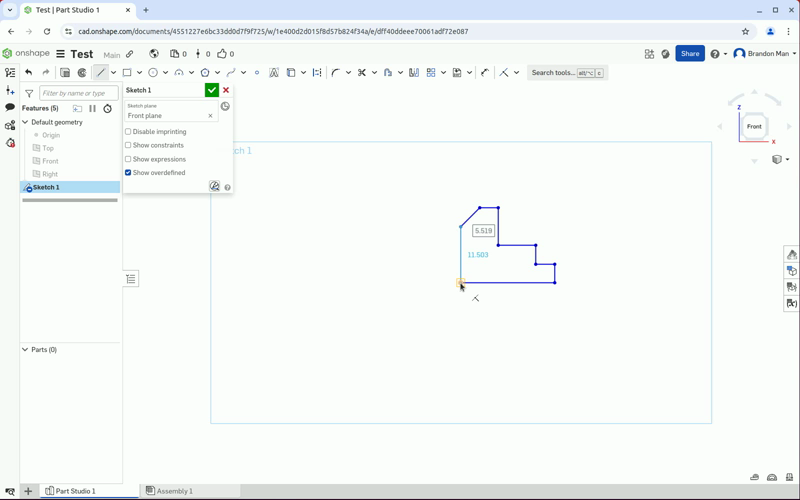
mouse_move(483, 260)
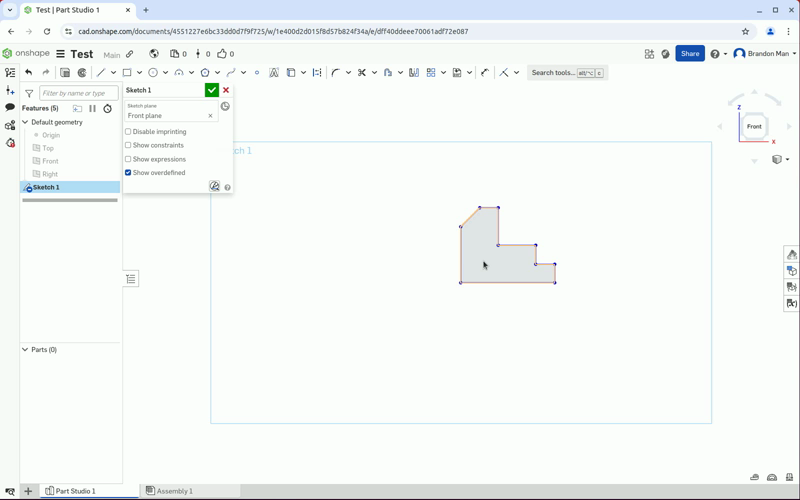
click(483, 260)
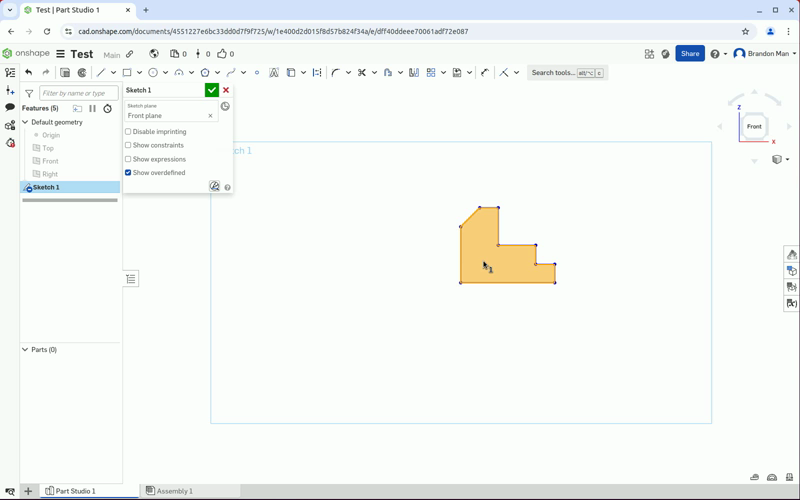
mouse_move(73, 352)
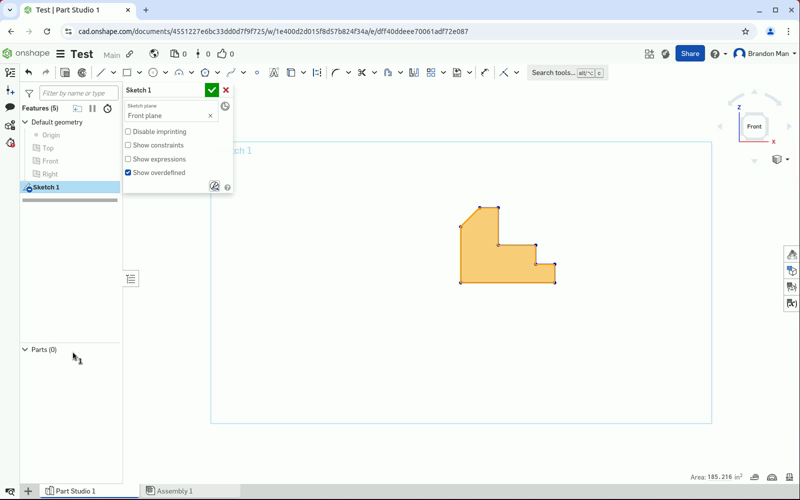
key(shift+y)
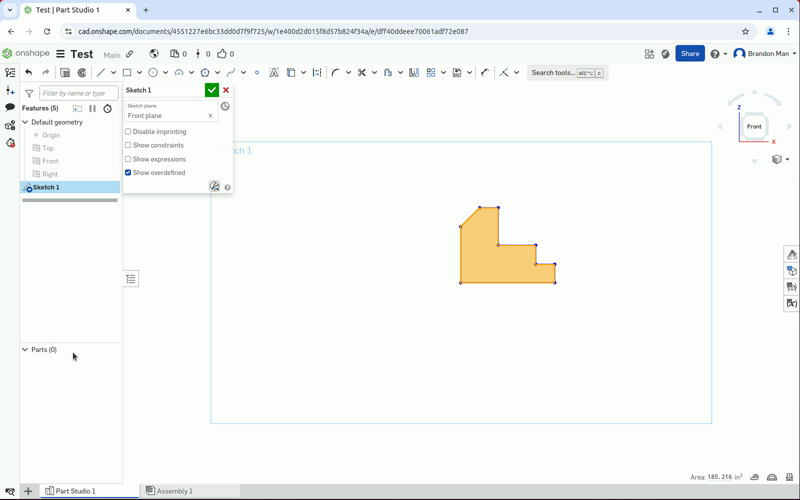
key(shift+e)
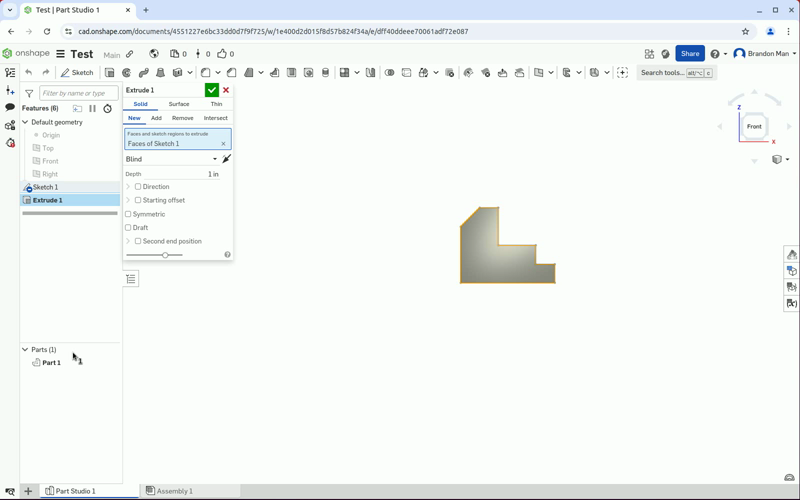
mouse_move(143, 106)
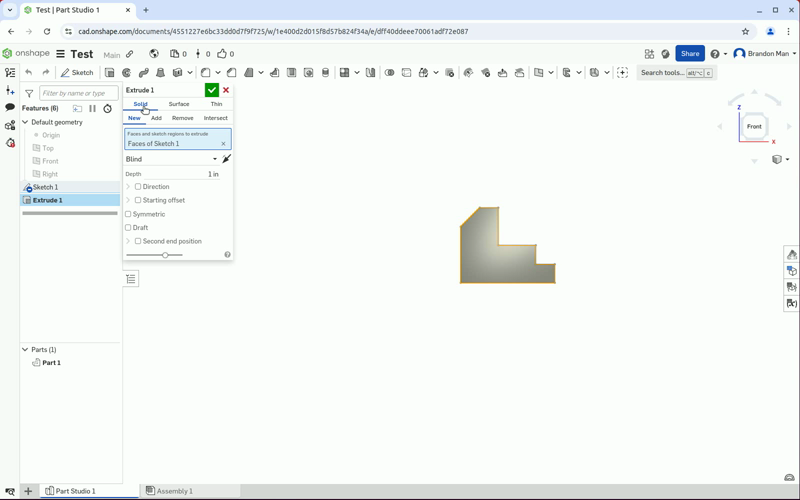
click(143, 106)
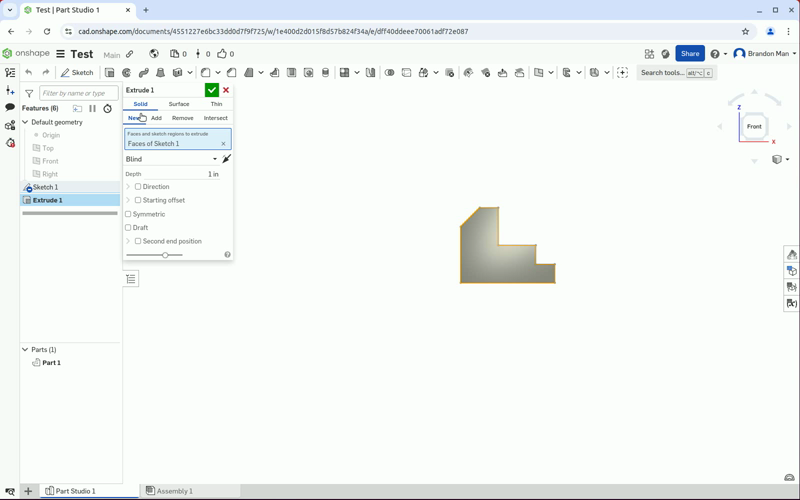
mouse_move(137, 120)
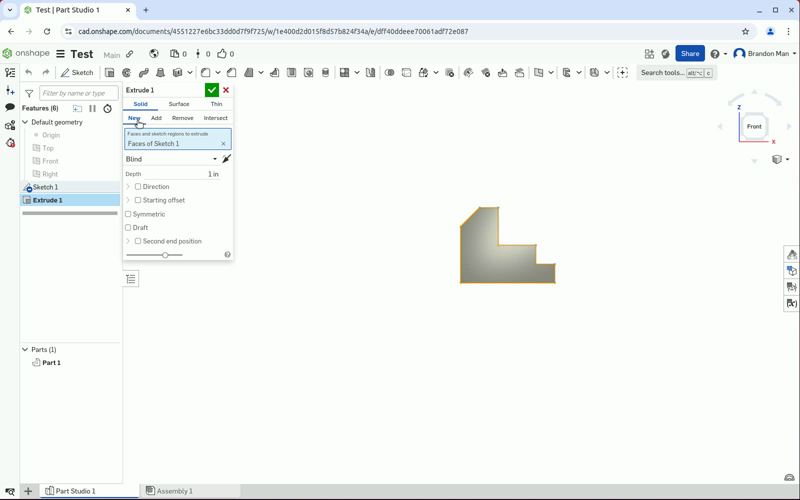
click(137, 120)
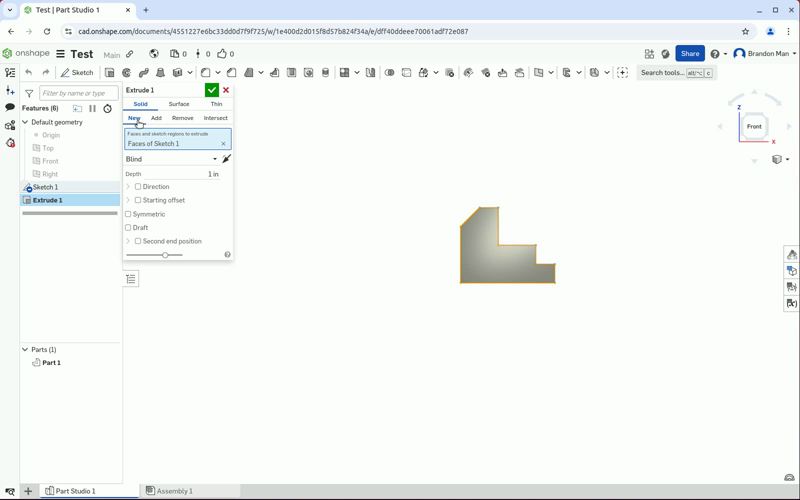
key(tab, 4)
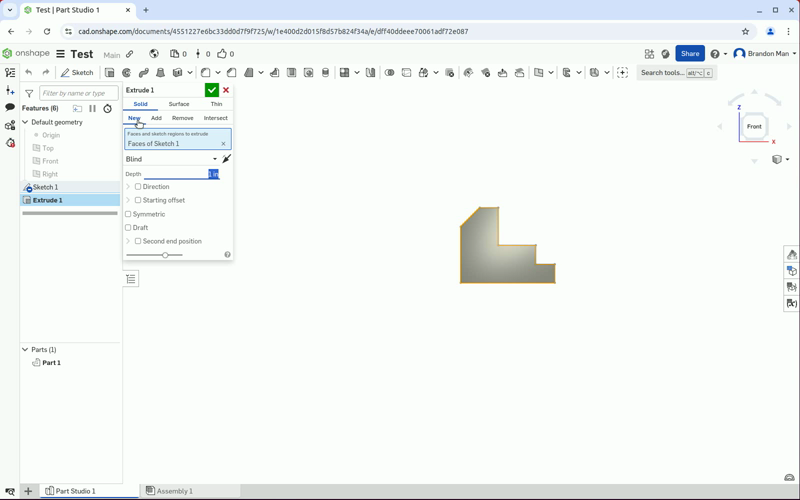
text(15.406)
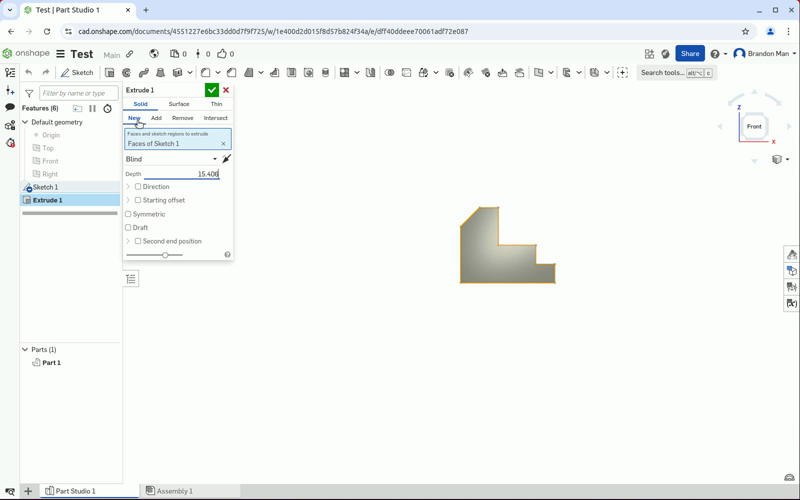
key(tab, 3)
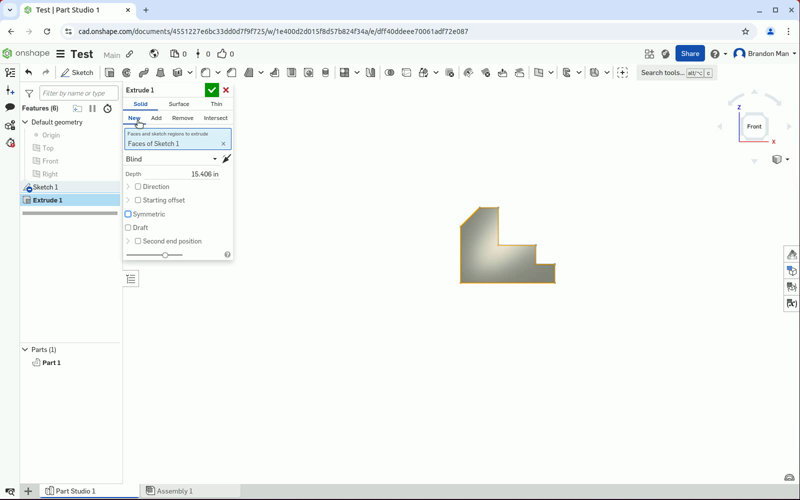
key(space)
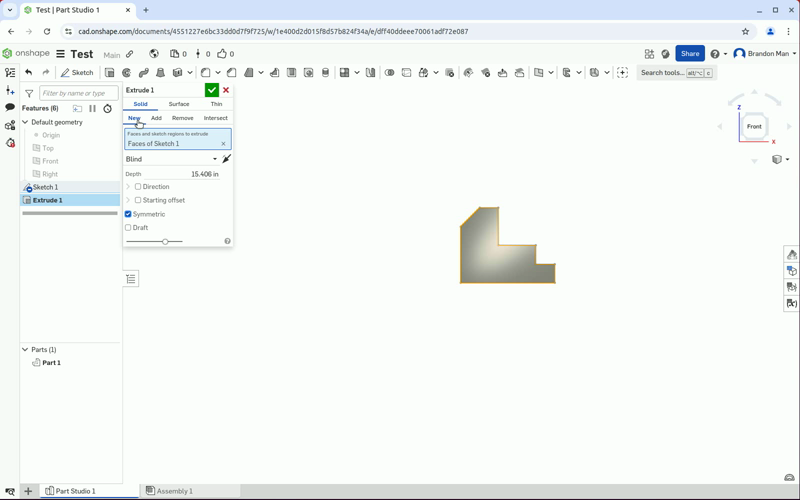
key(enter)
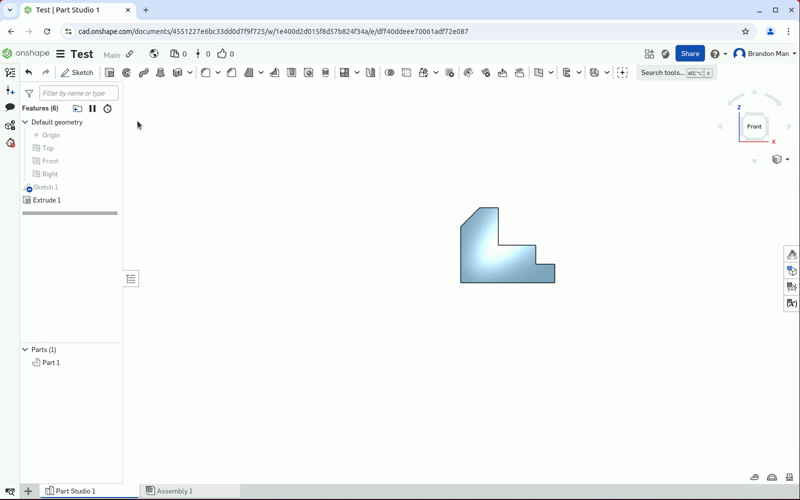
key(shift+h)
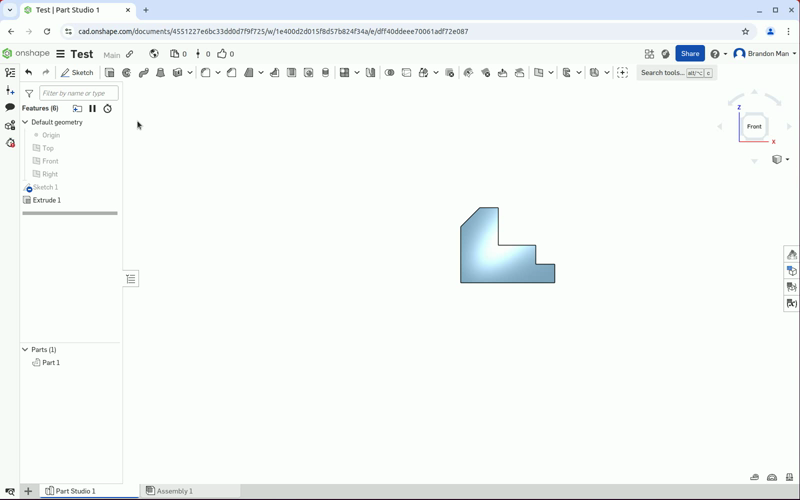
key(shift+h)
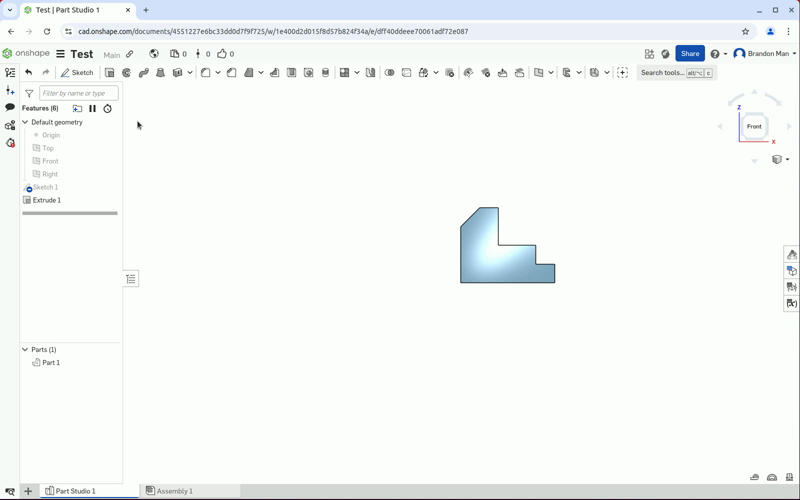
mouse_move(73, 189)
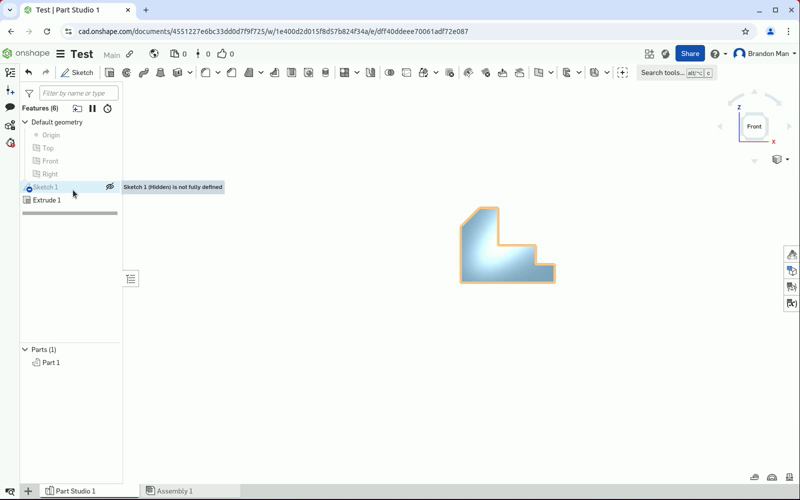
click(73, 189)
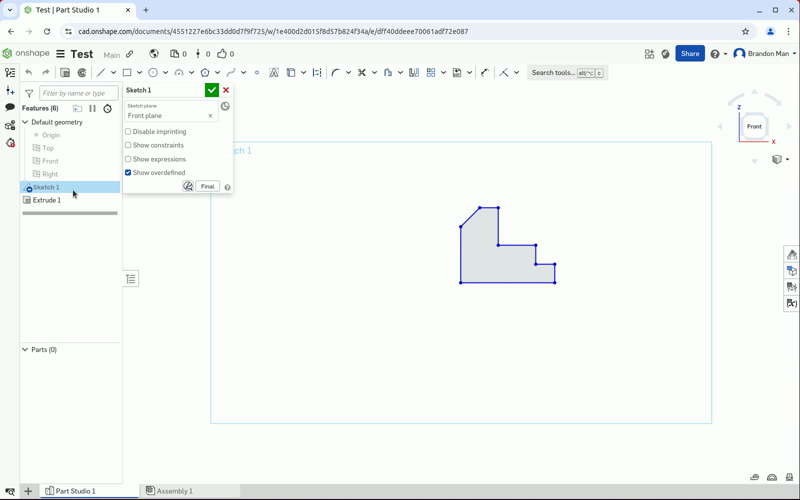
mouse_move(229, 92)
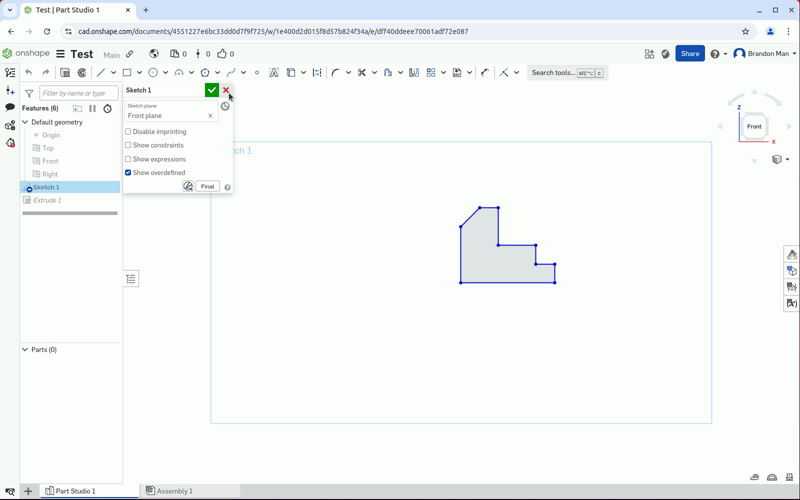
click(229, 92)
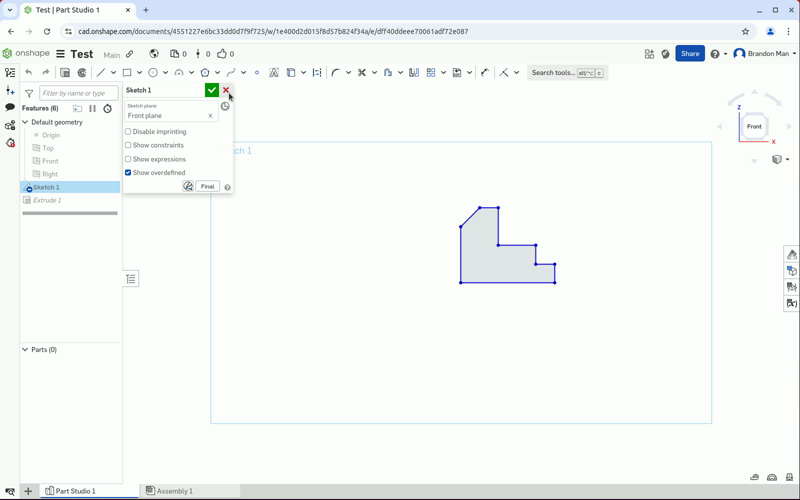
key(shift+s)
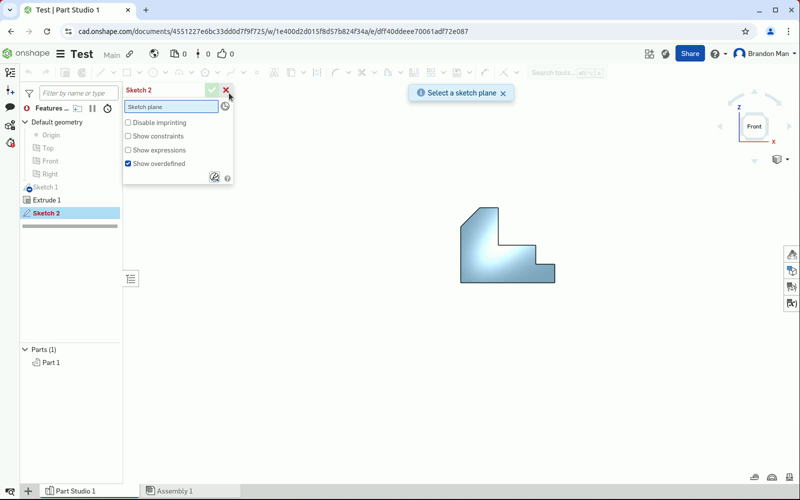
mouse_move(73, 163)
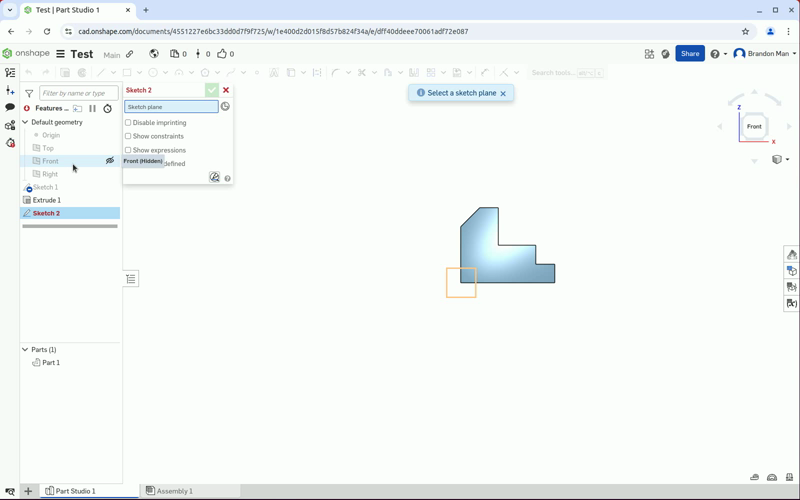
click(73, 163)
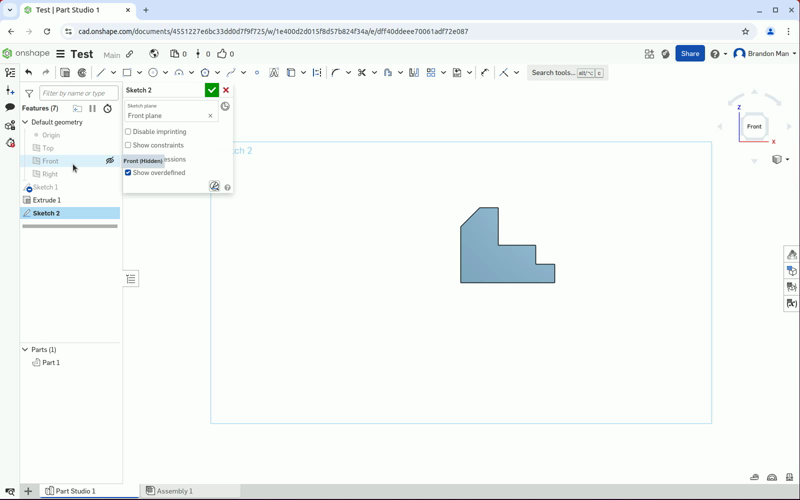
mouse_move(73, 352)
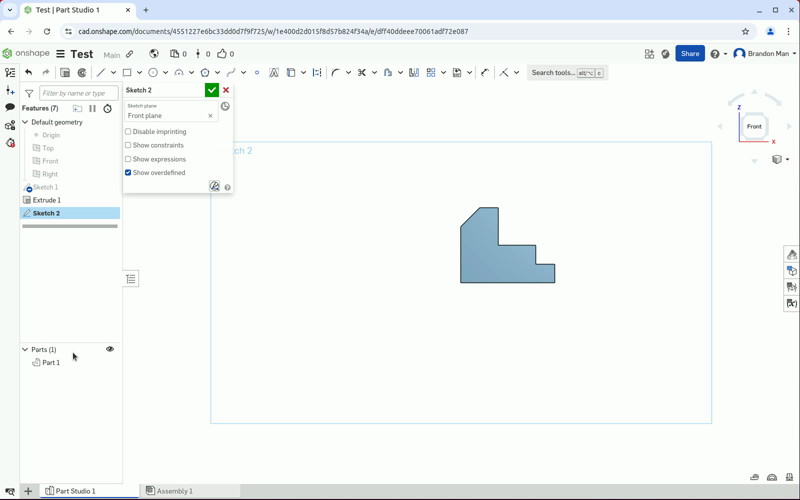
key(y)
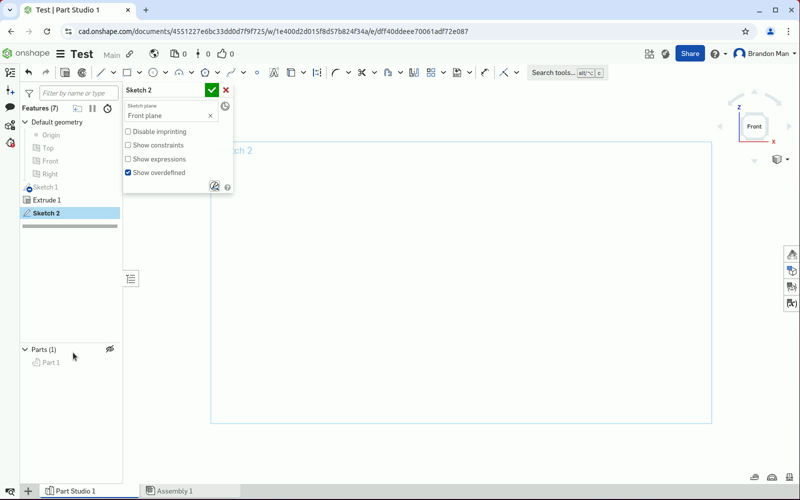
key(l)
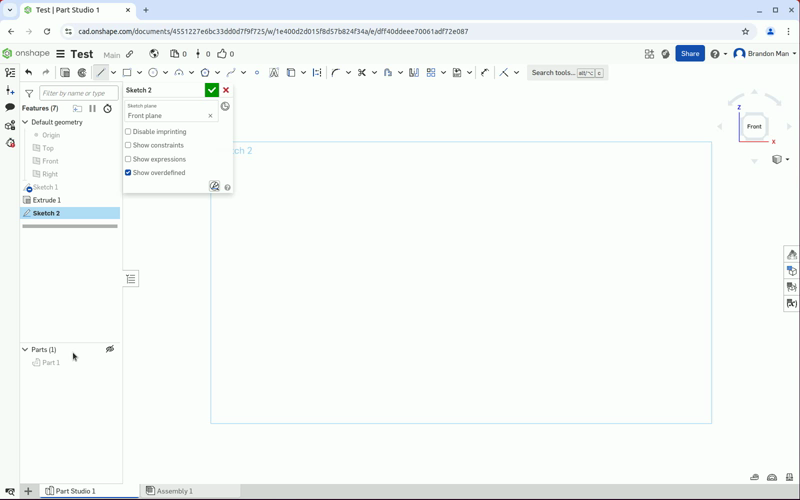
key_down(shift)
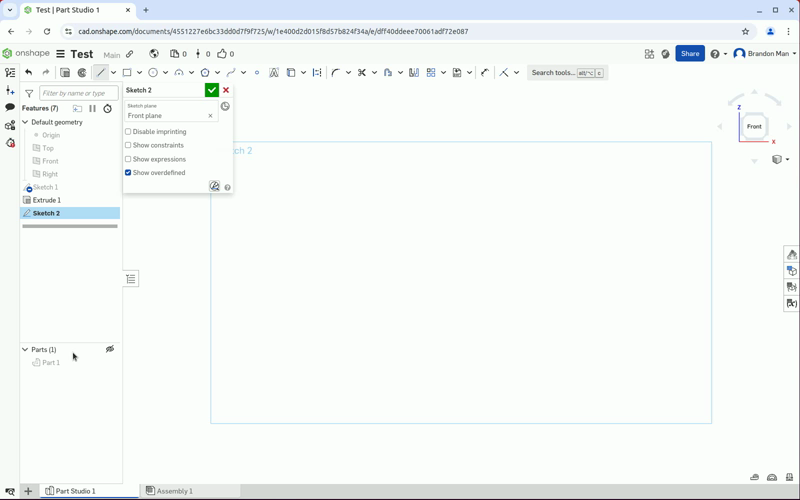
mouse_move(498, 245)
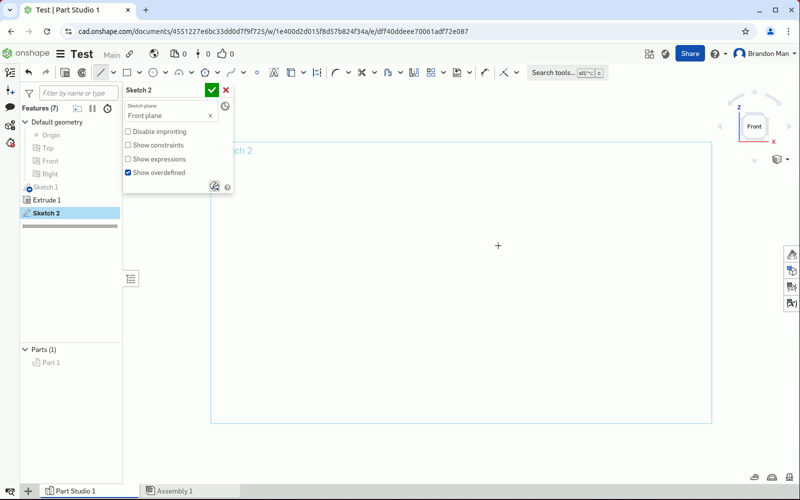
click(498, 245)
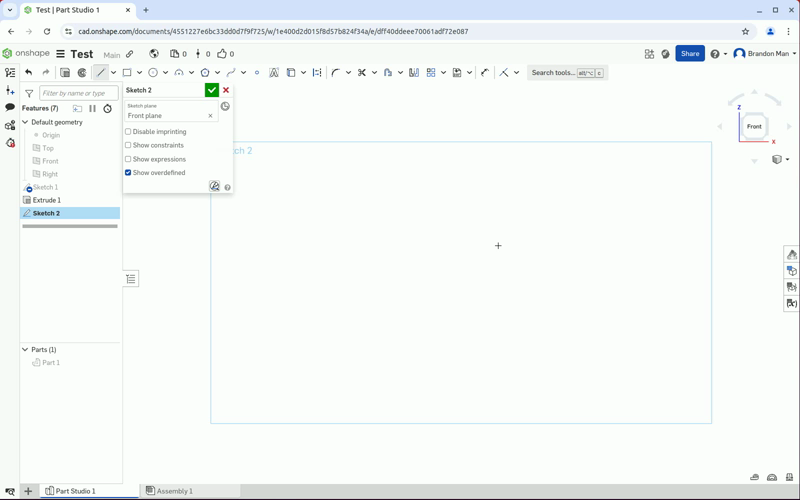
key_up(shift)
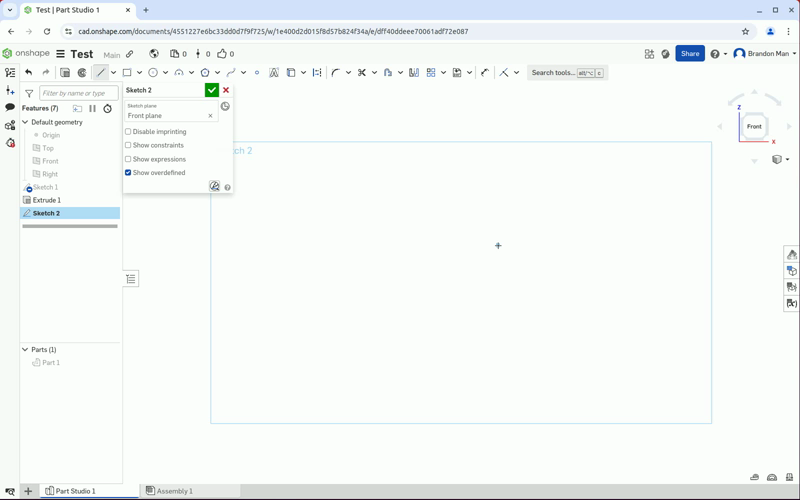
key_down(shift)
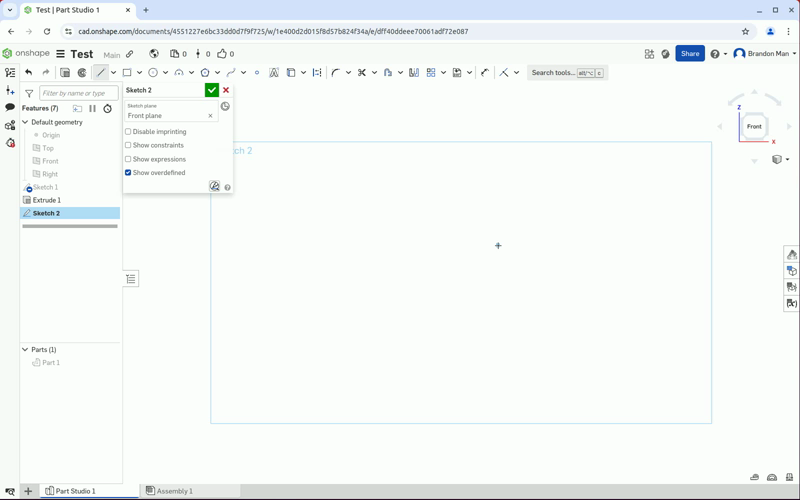
mouse_move(528, 245)
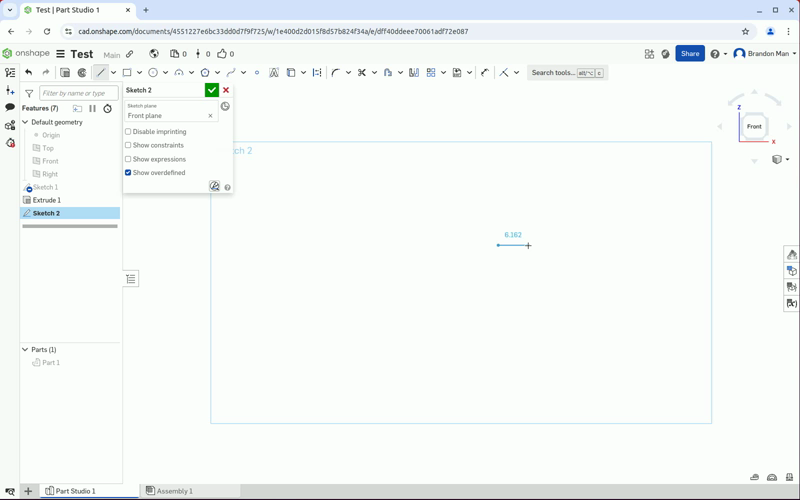
mouse_move(536, 245)
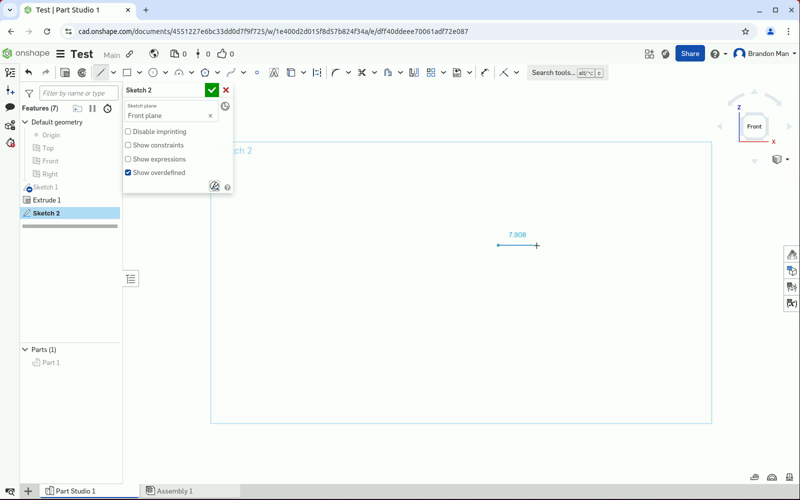
click(536, 245)
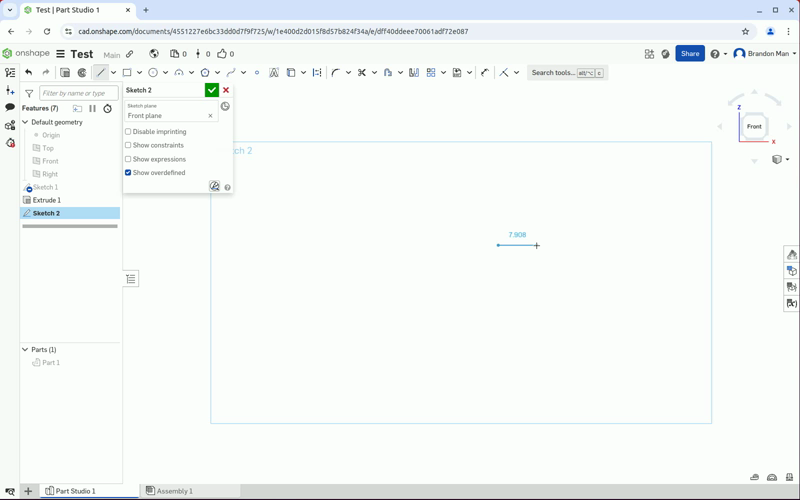
key_up(shift)
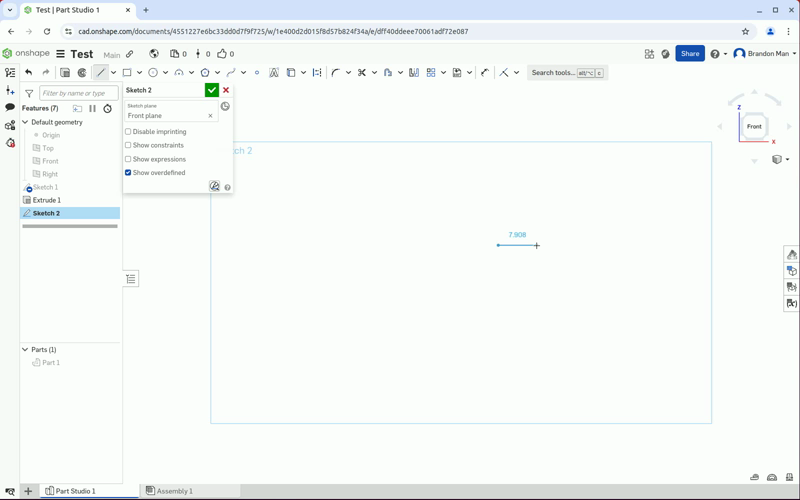
key_down(shift)
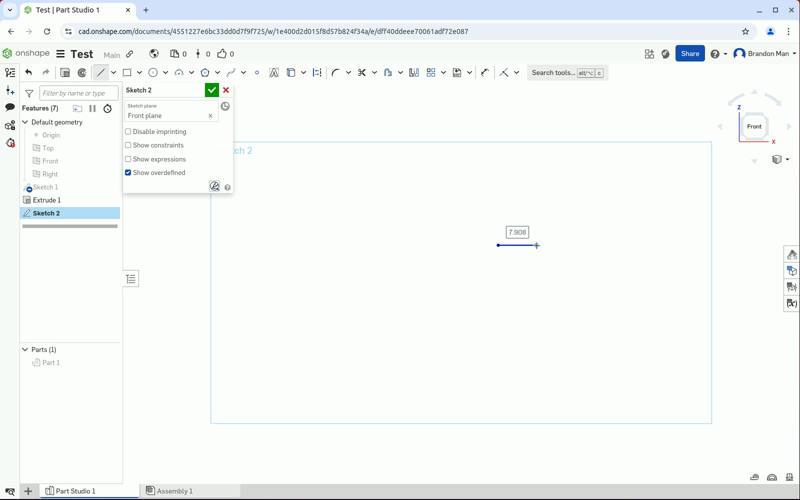
mouse_move(566, 245)
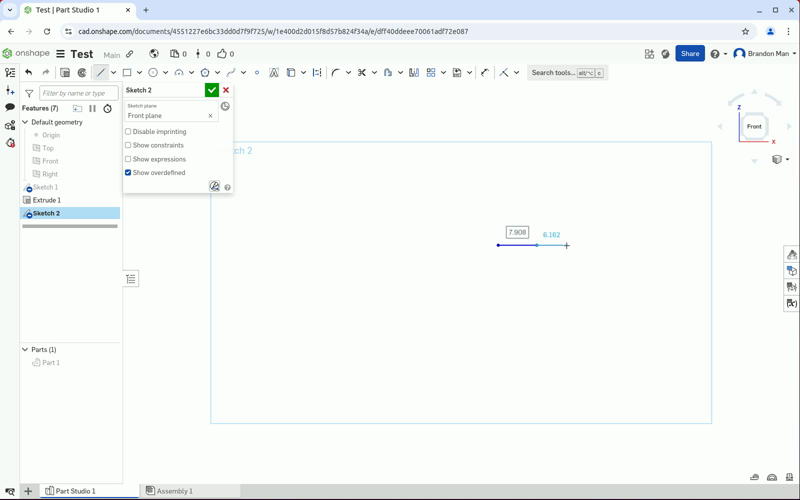
mouse_move(536, 226)
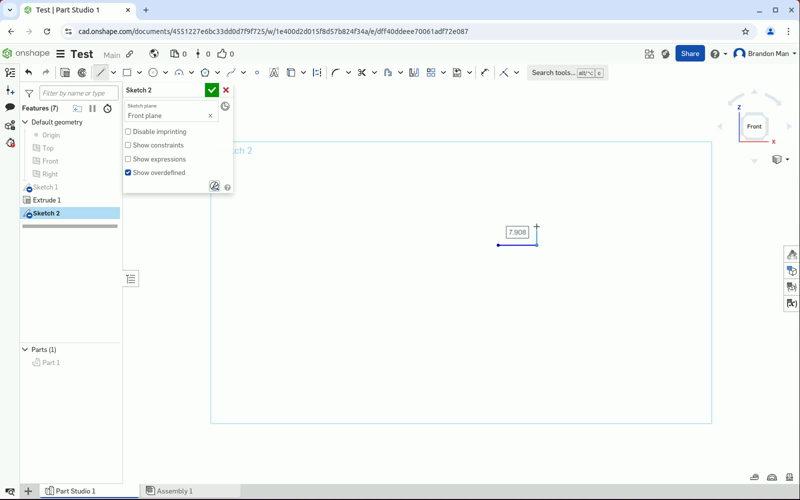
click(536, 226)
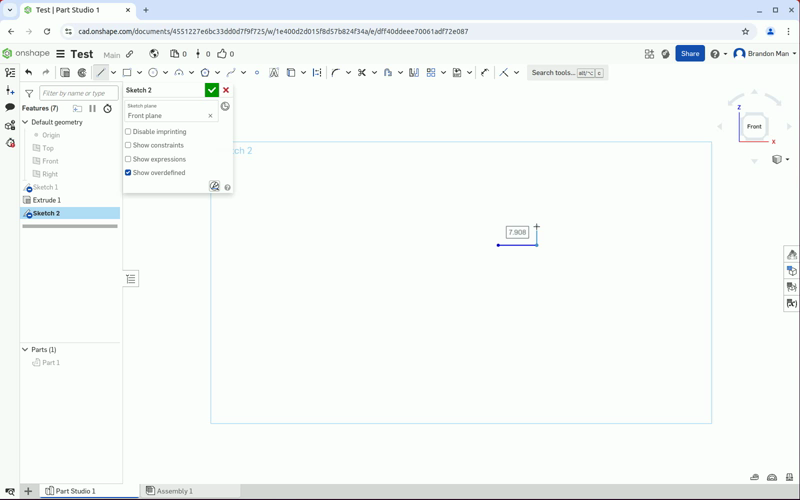
key_up(shift)
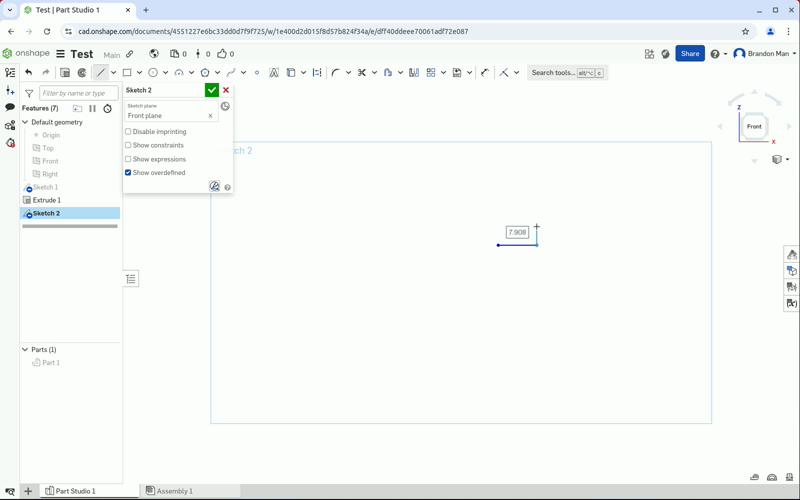
key_down(shift)
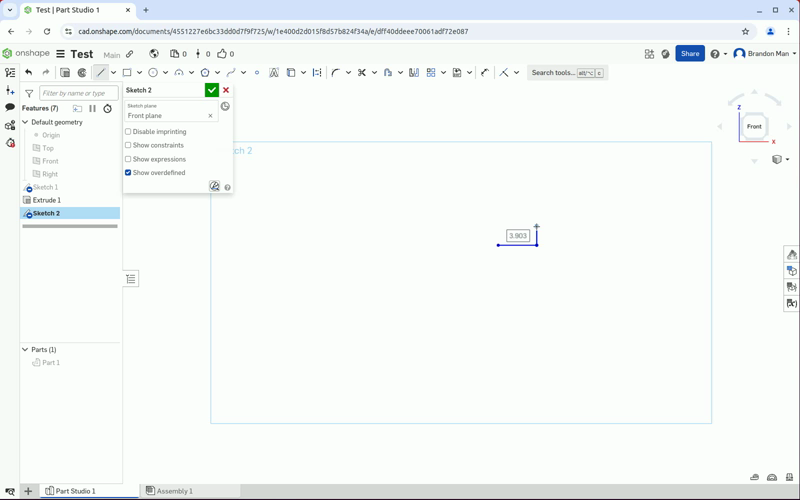
mouse_move(566, 226)
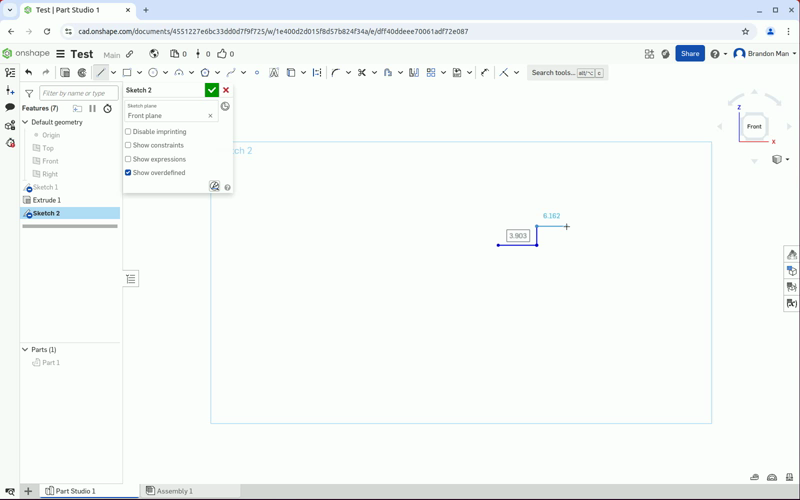
mouse_move(517, 226)
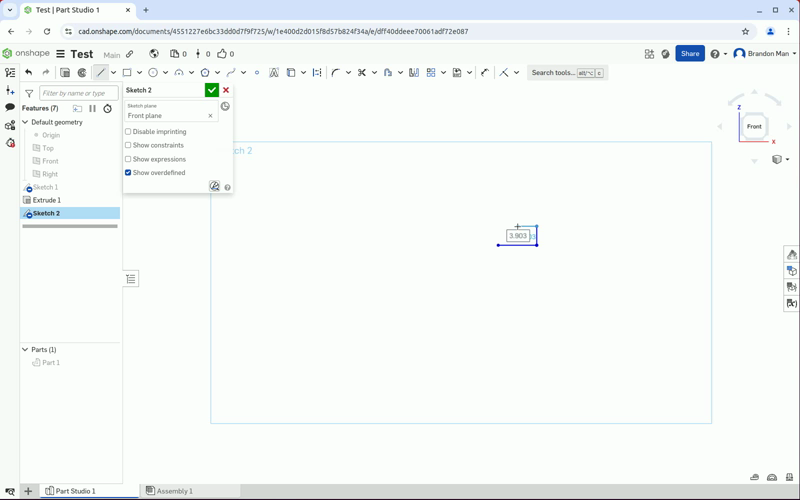
click(517, 226)
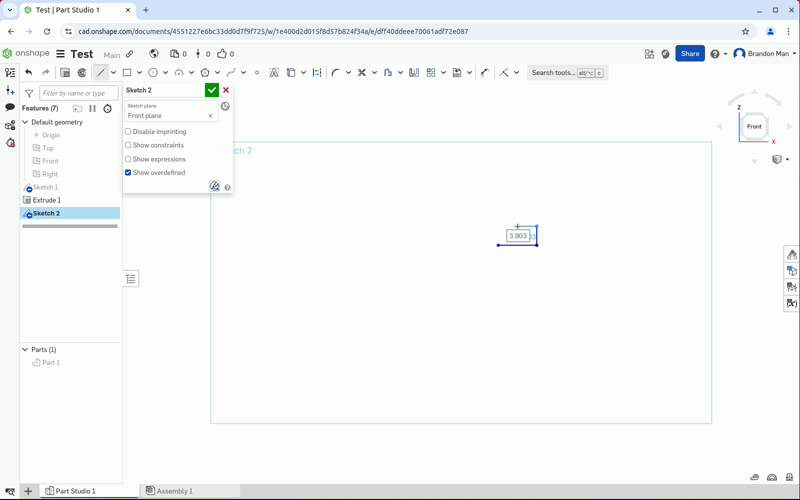
key_up(shift)
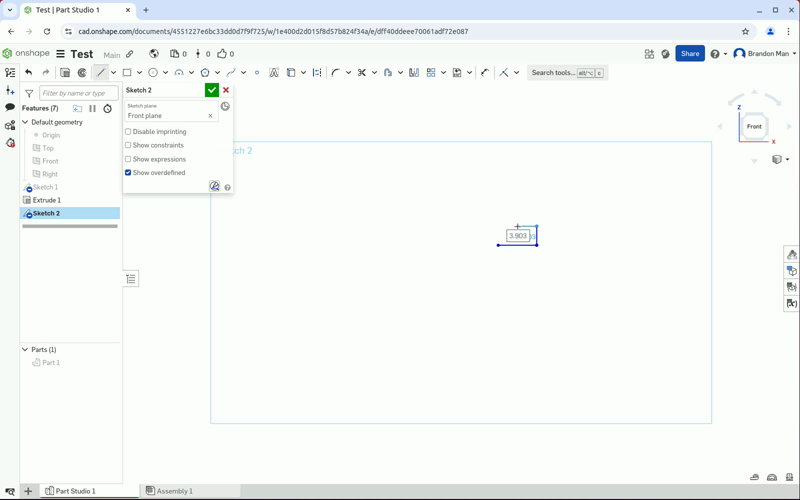
key_down(shift)
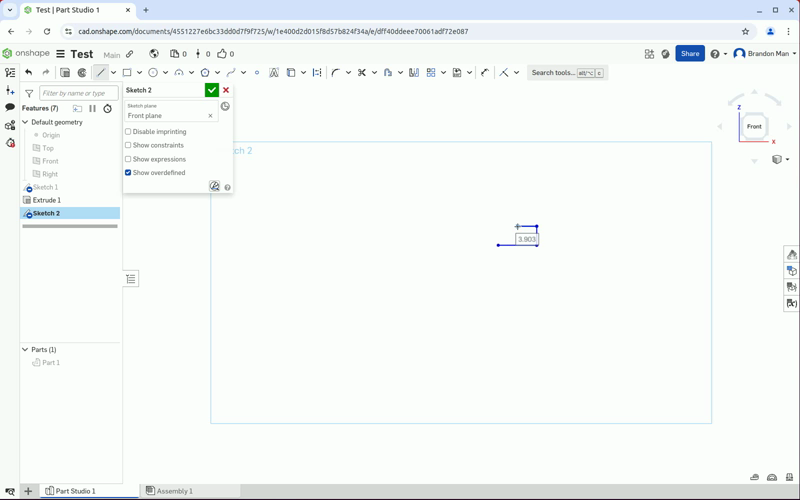
mouse_move(547, 226)
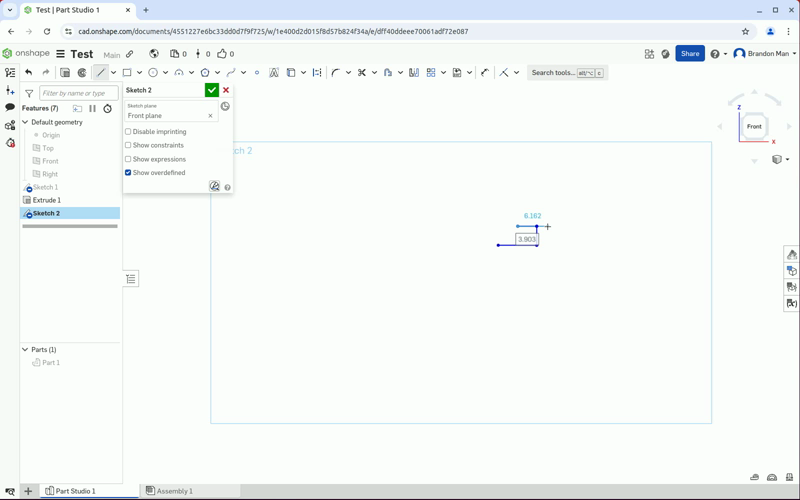
mouse_move(517, 207)
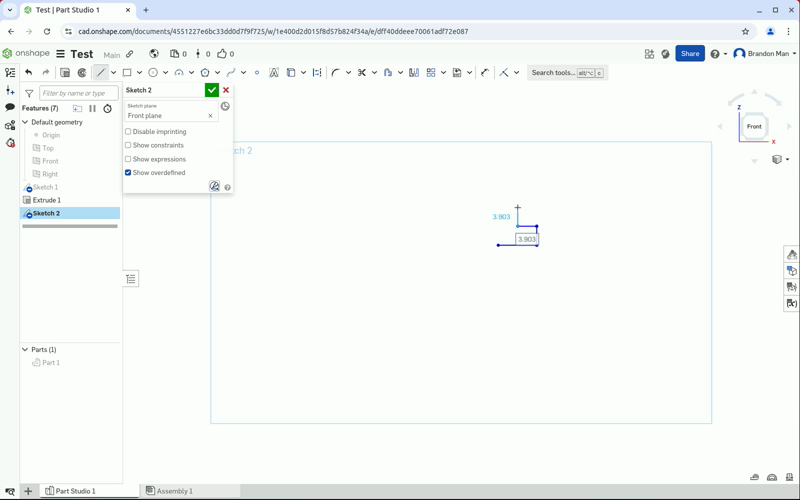
click(517, 207)
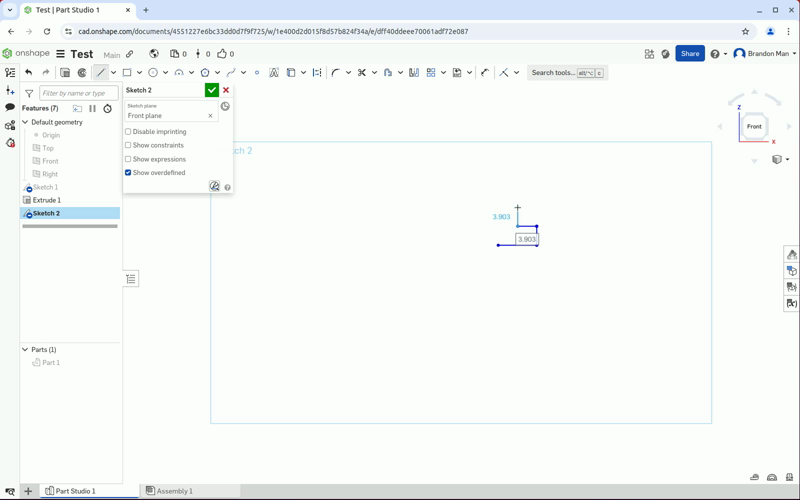
key_up(shift)
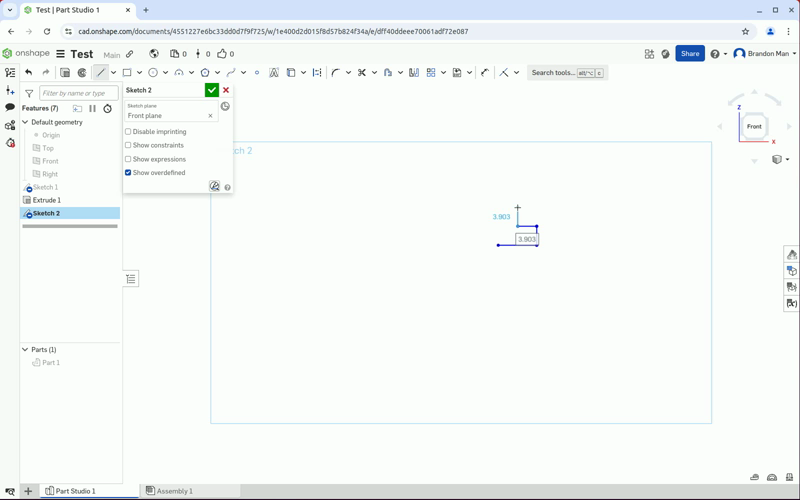
key_down(shift)
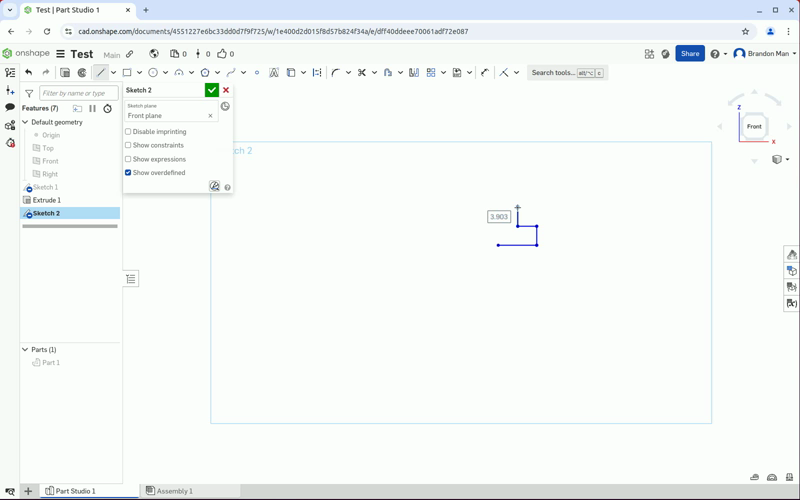
mouse_move(547, 207)
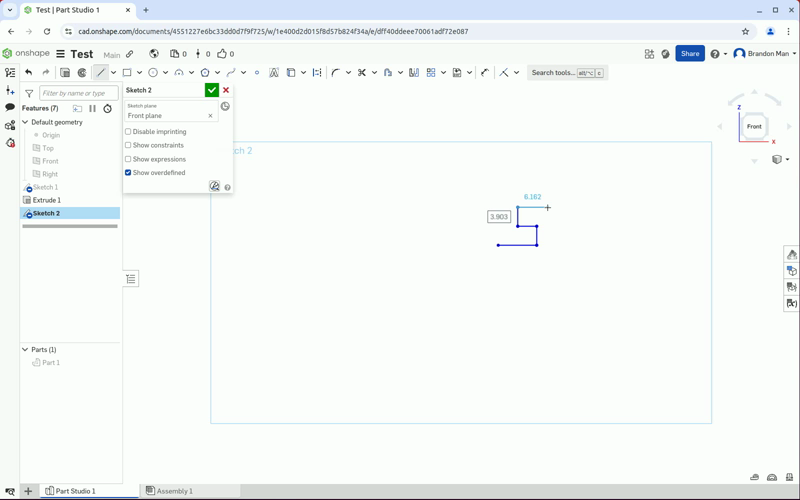
mouse_move(498, 207)
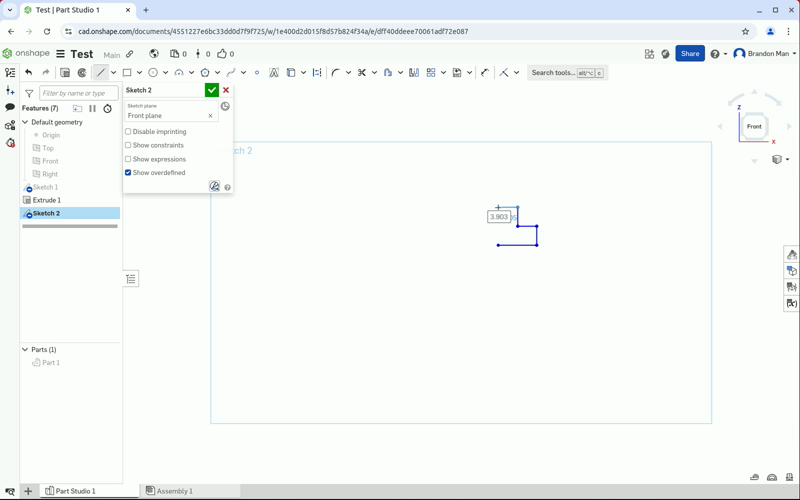
click(498, 207)
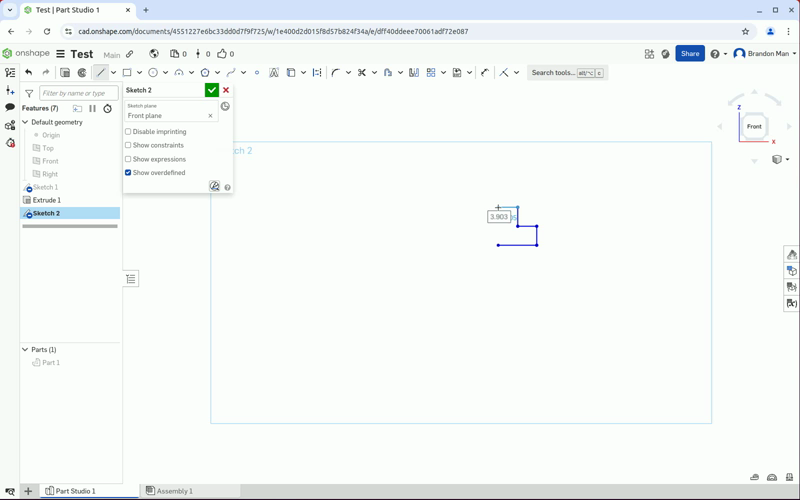
key_up(shift)
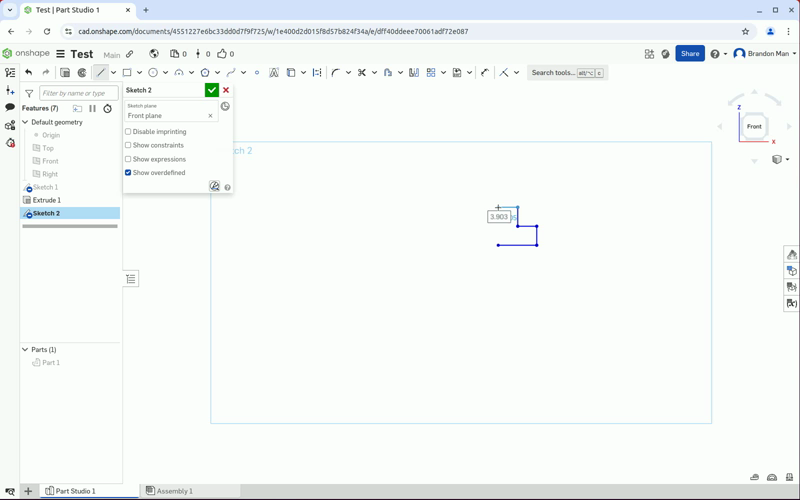
mouse_move(528, 207)
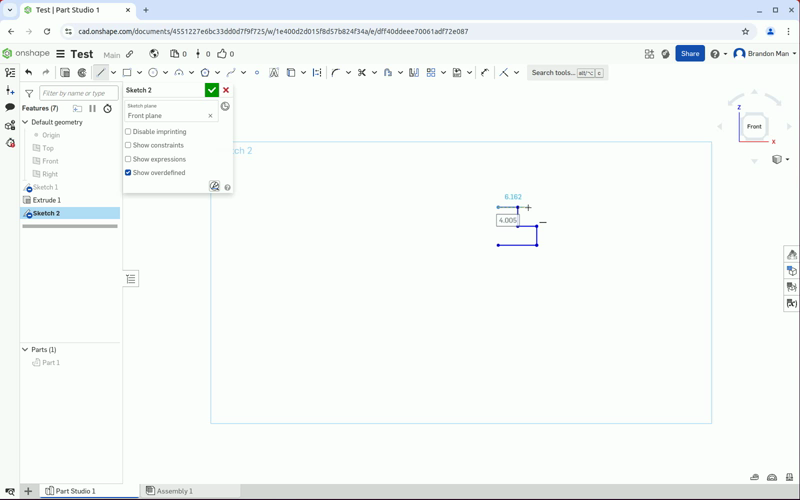
key_down(shift)
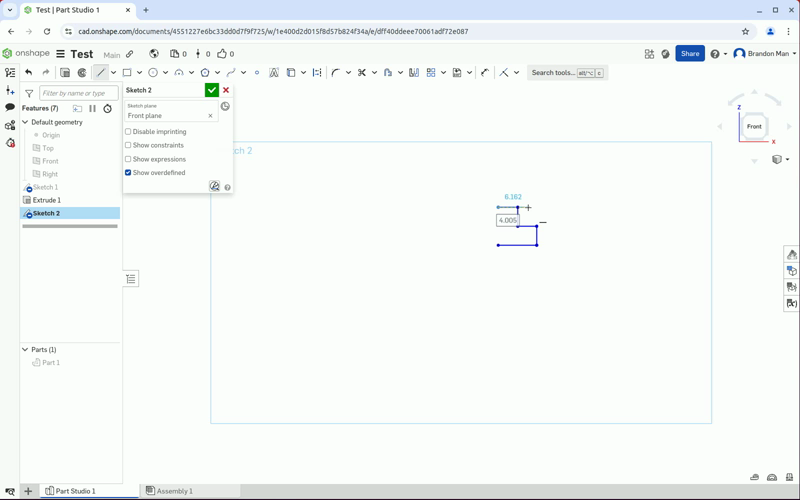
mouse_move(498, 245)
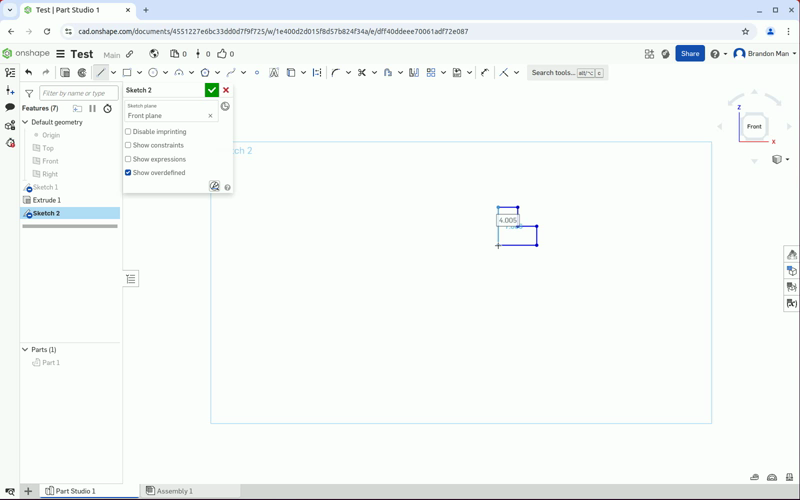
key_up(shift)
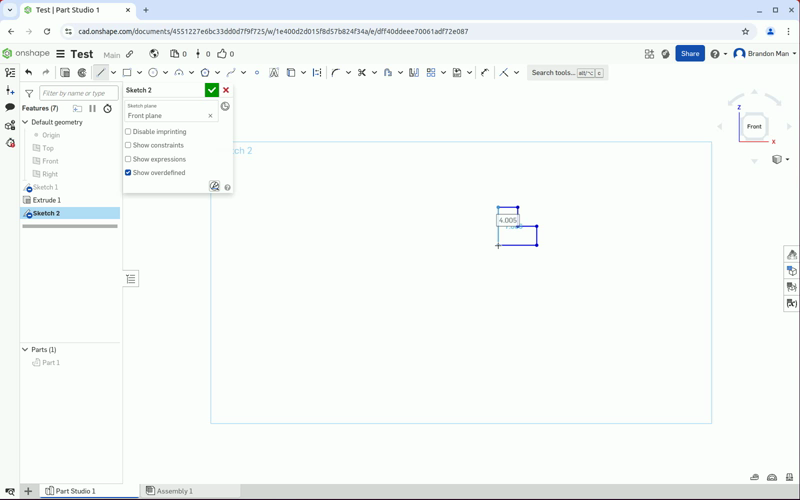
click(498, 245)
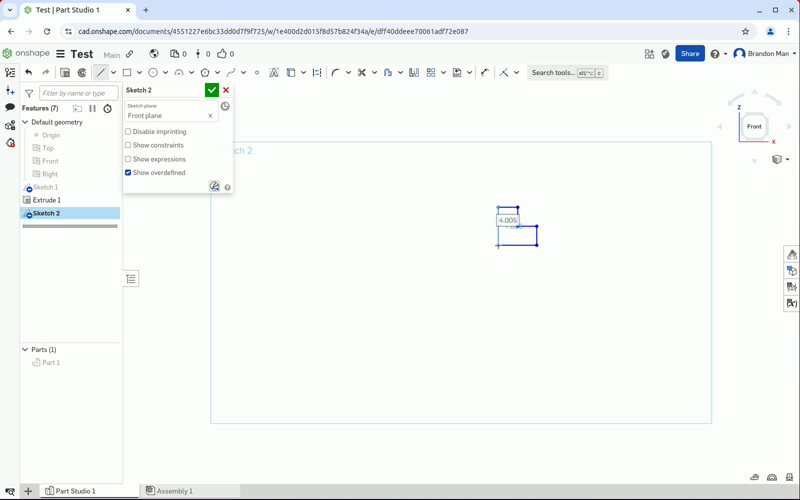
key(esc)
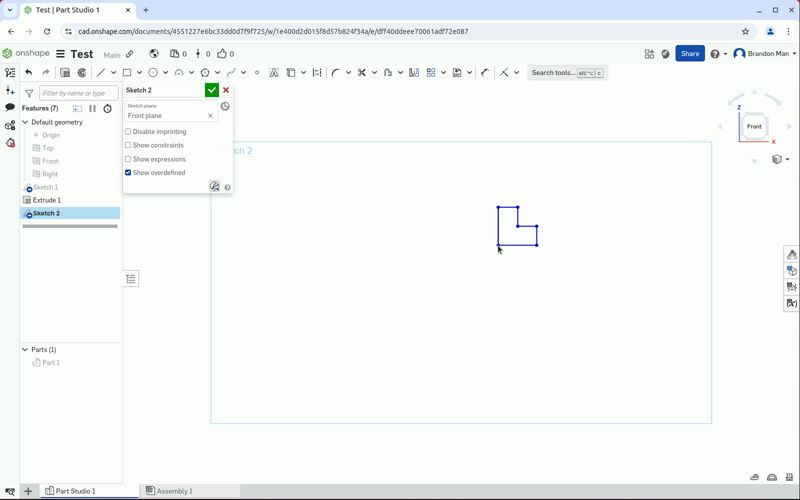
mouse_move(499, 225)
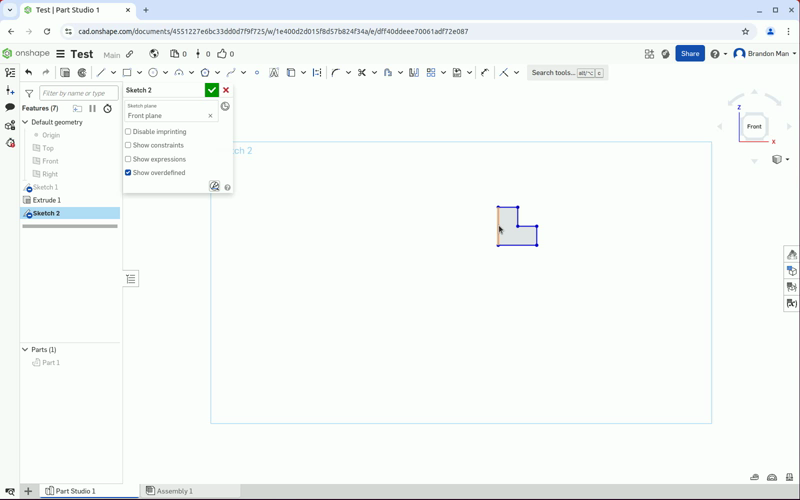
scroll(6)
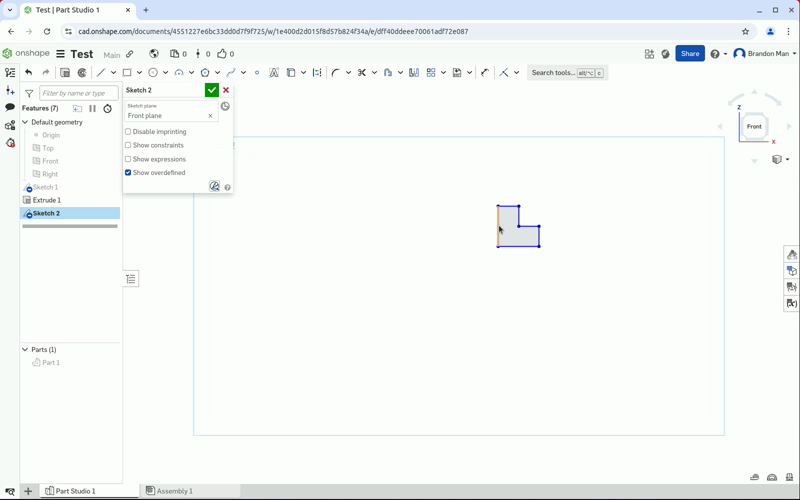
scroll(6)
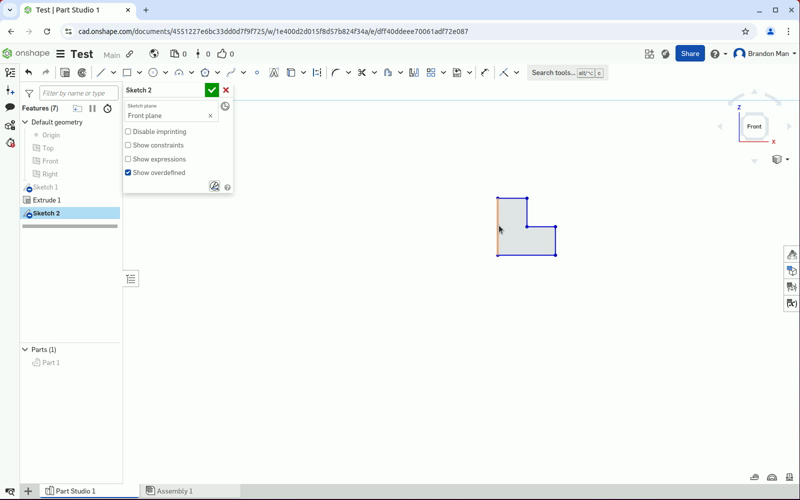
scroll(6)
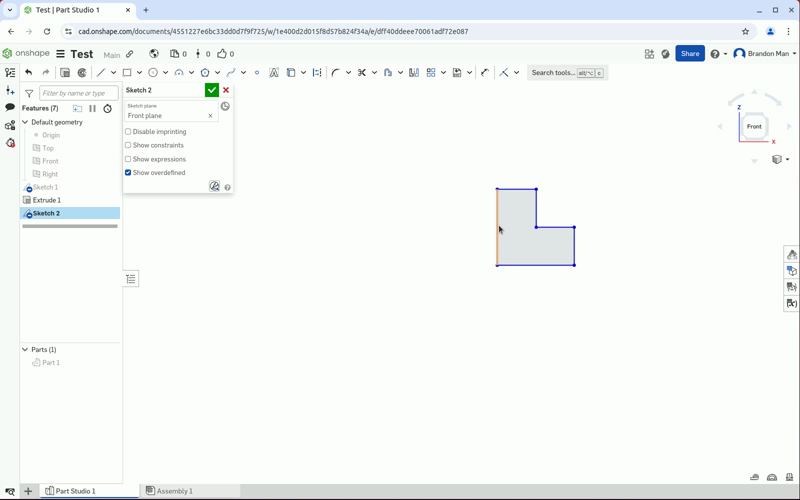
scroll(6)
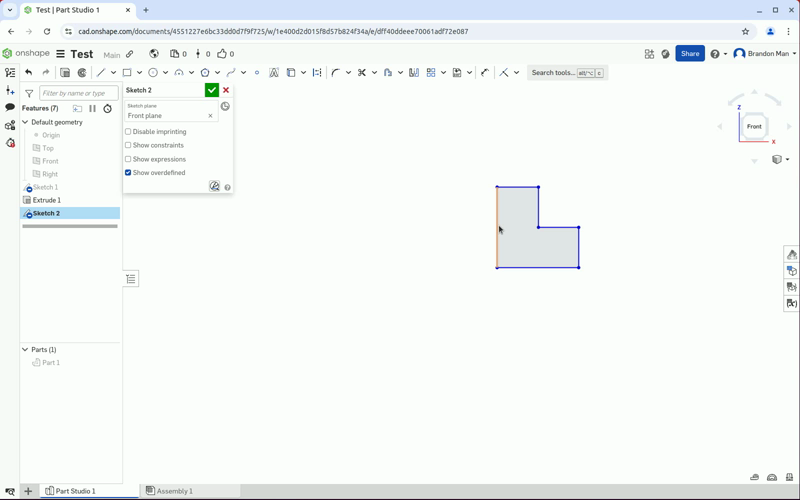
scroll(6)
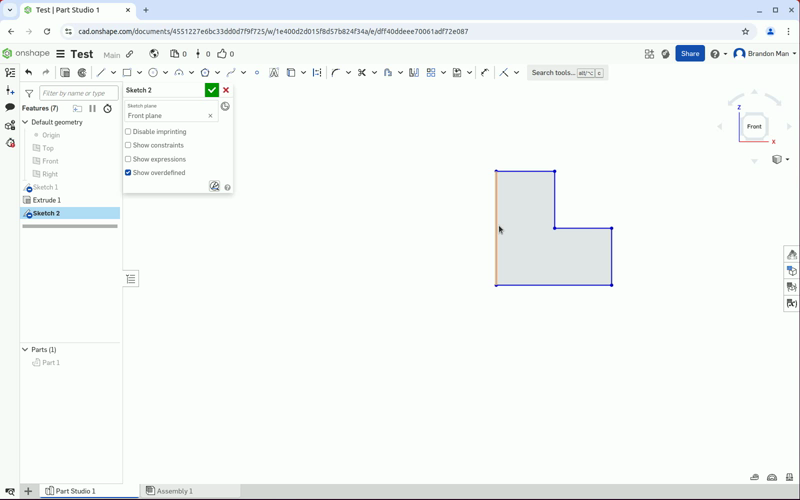
scroll(6)
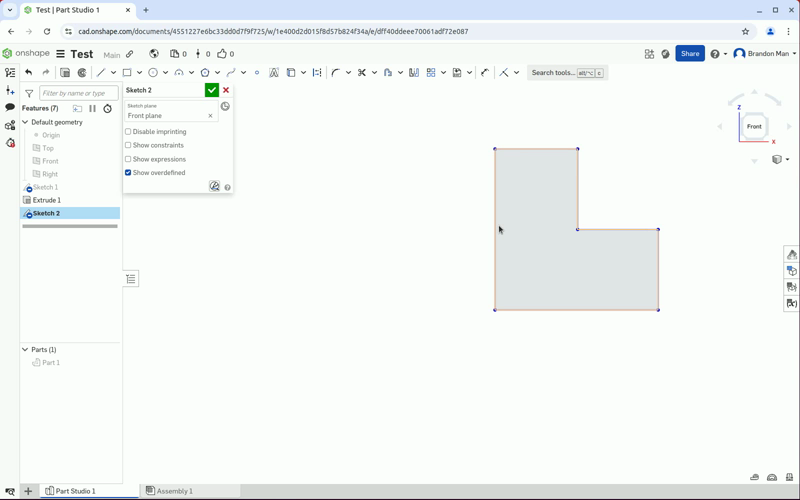
scroll(6)
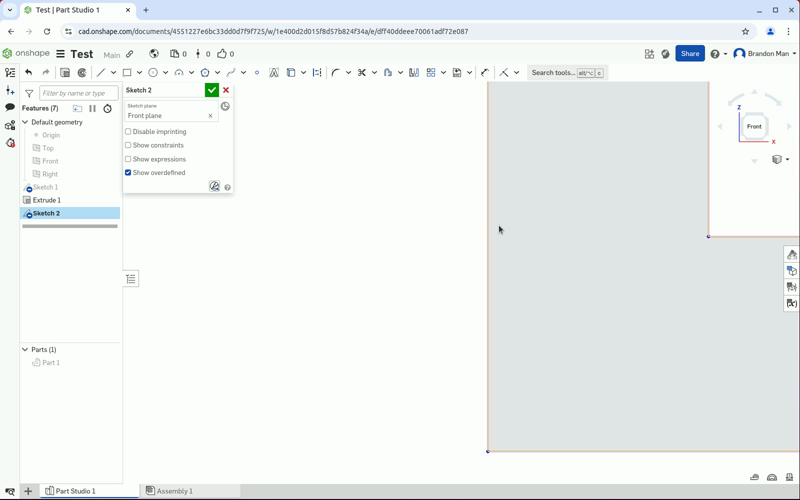
click(499, 225)
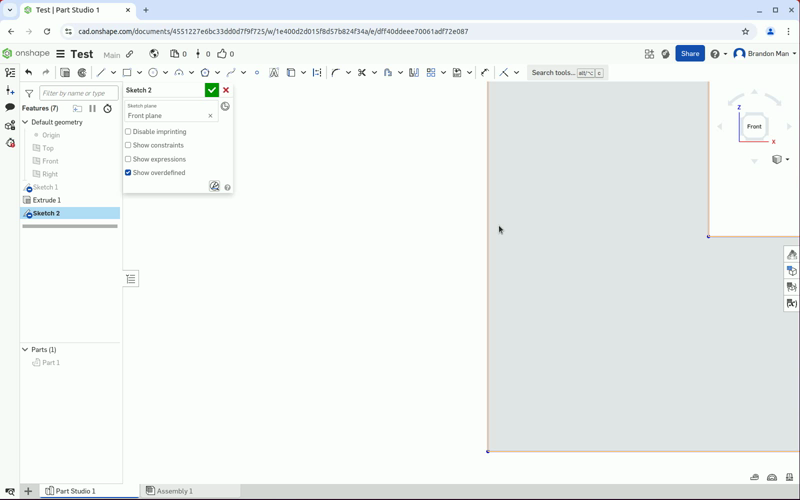
scroll(-6)
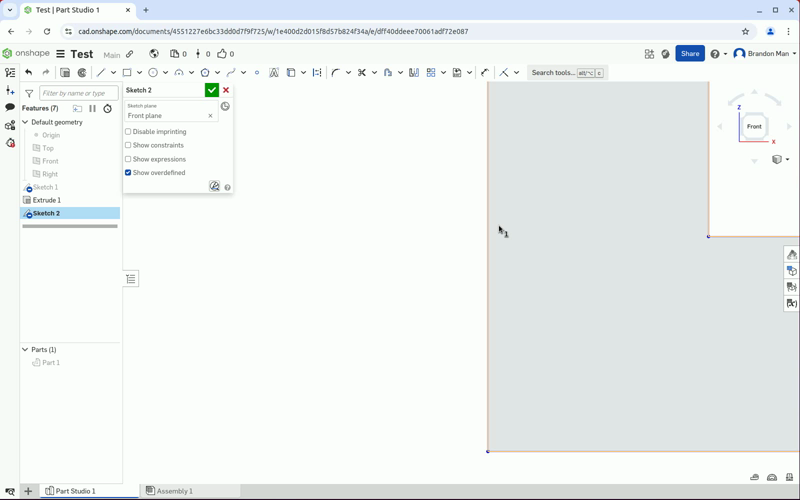
scroll(-6)
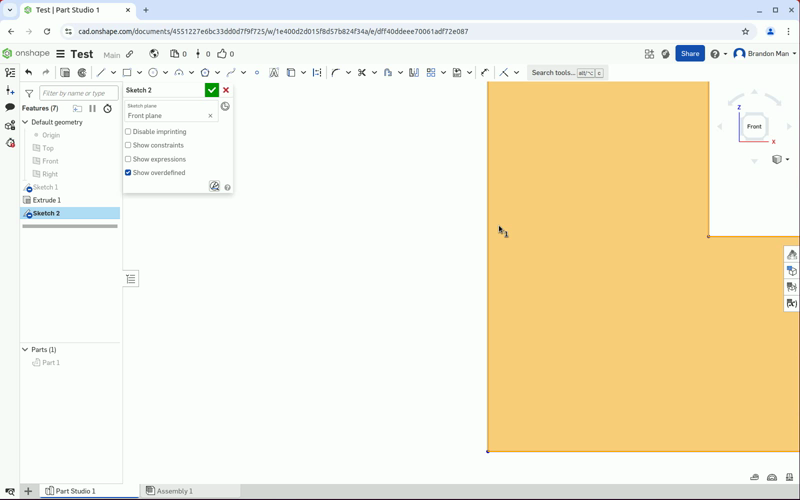
scroll(-6)
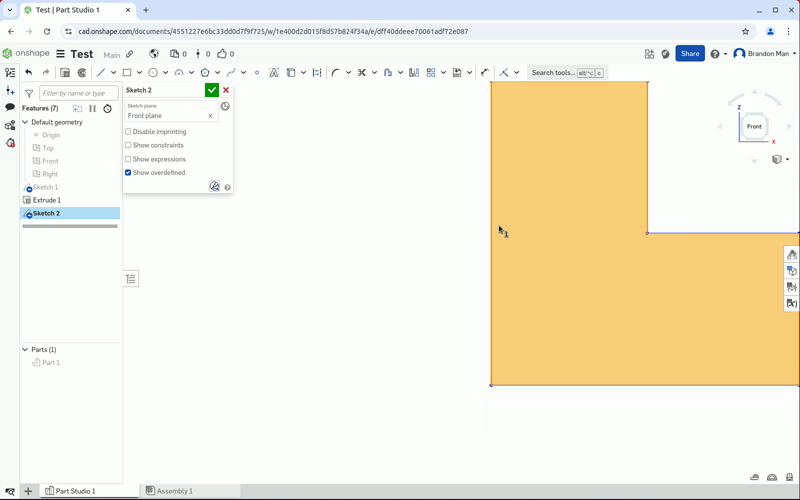
scroll(-6)
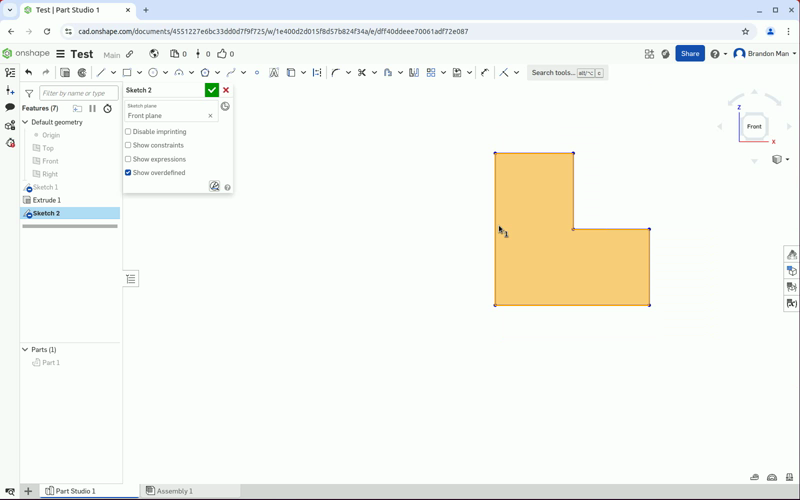
scroll(-6)
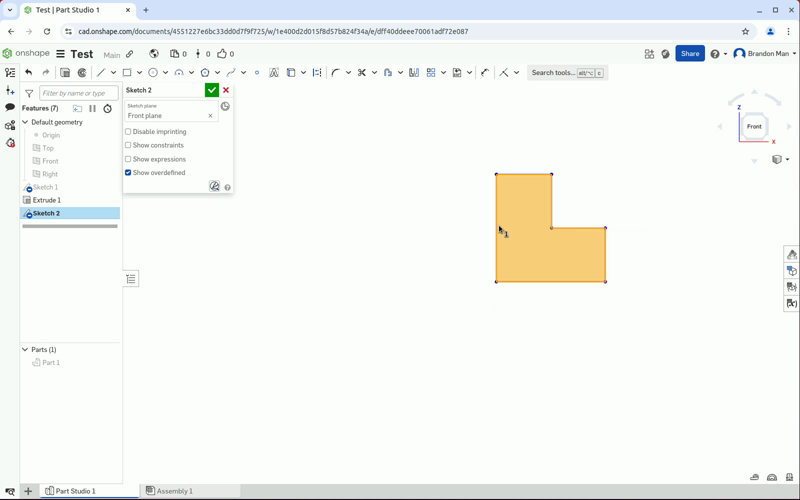
scroll(-6)
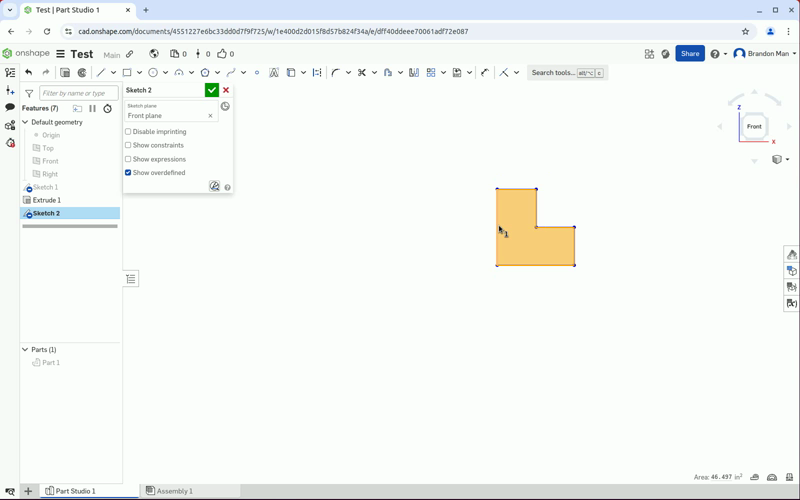
scroll(-6)
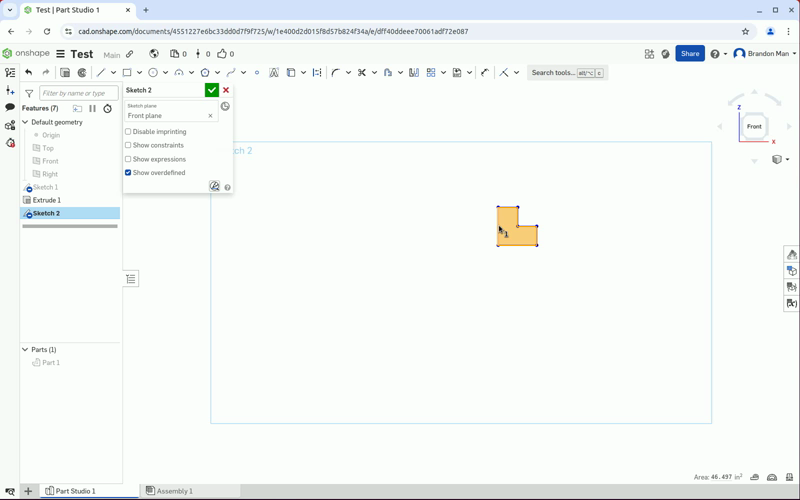
mouse_move(73, 352)
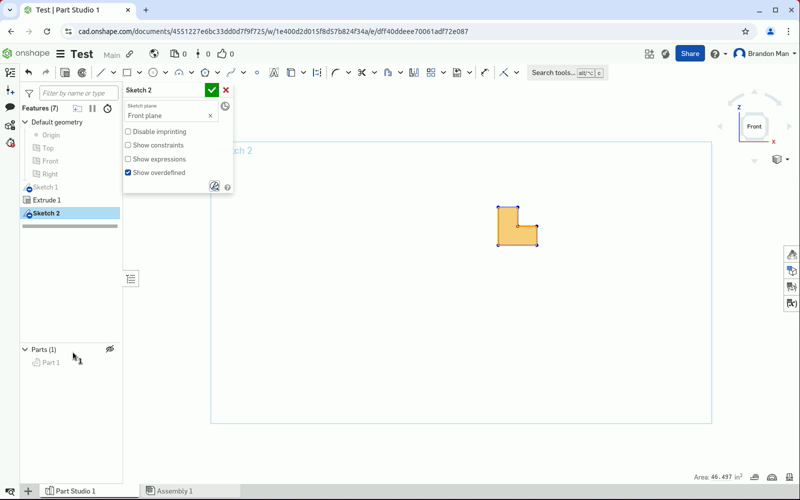
key(shift+y)
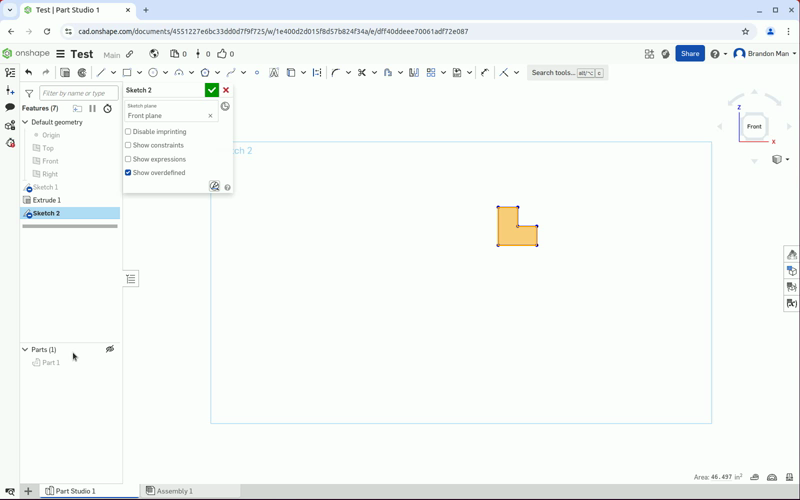
key(shift+e)
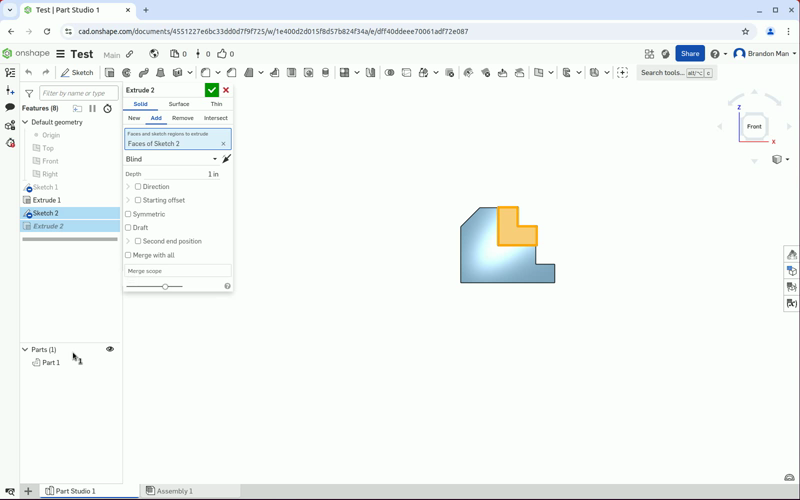
mouse_move(143, 106)
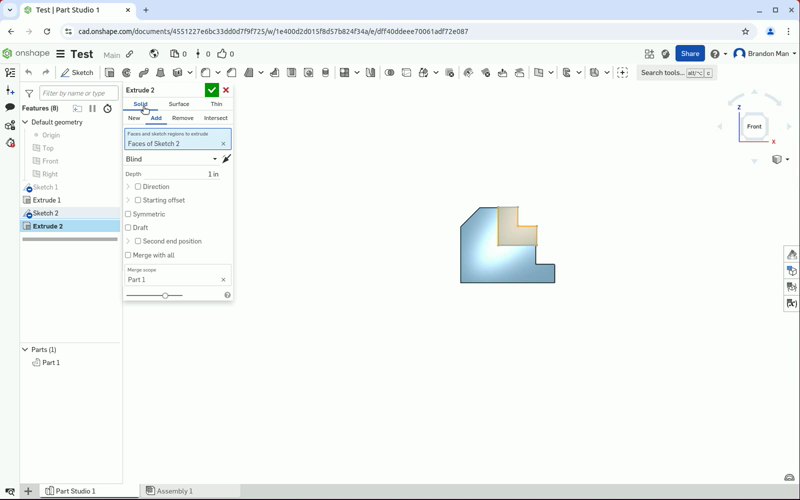
click(143, 106)
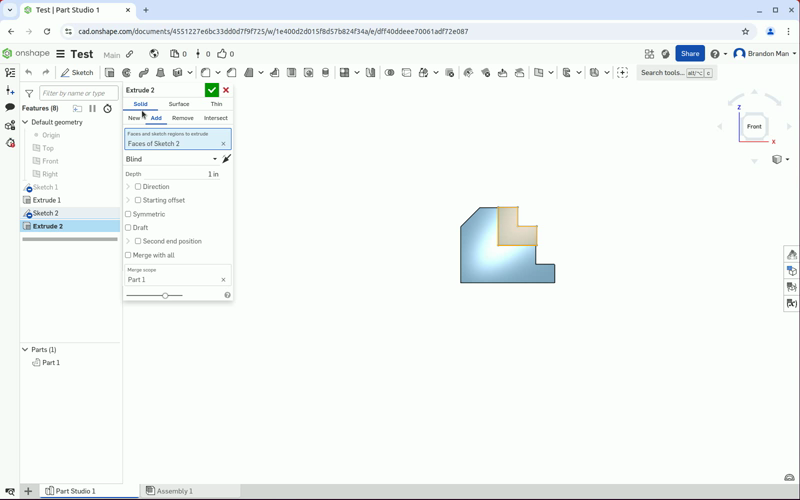
mouse_move(137, 120)
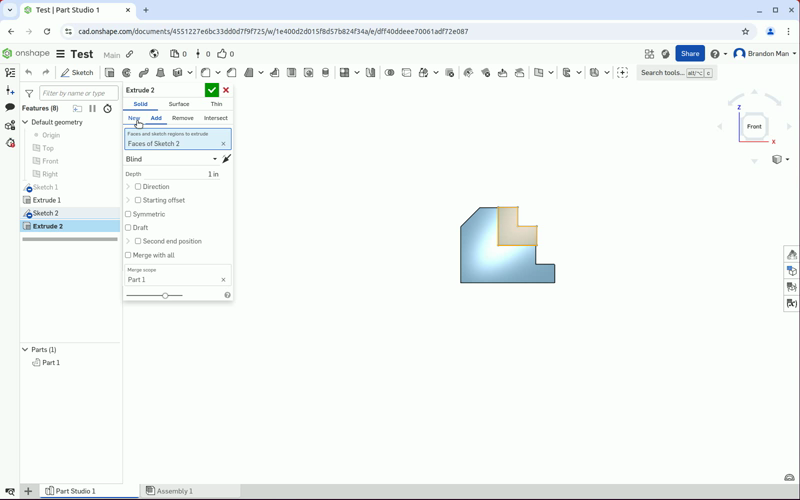
click(137, 120)
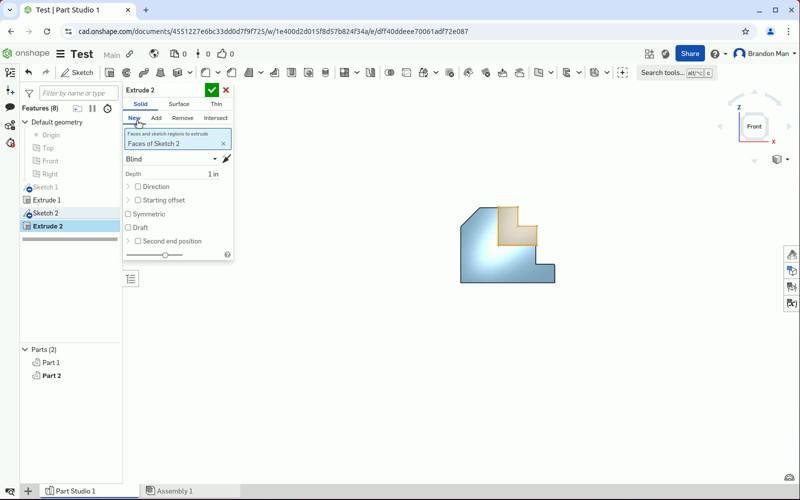
key(tab, 4)
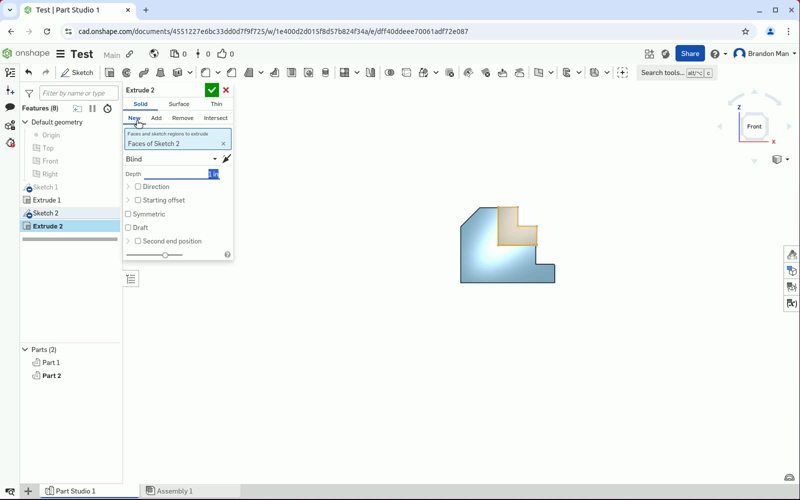
text(7.702)
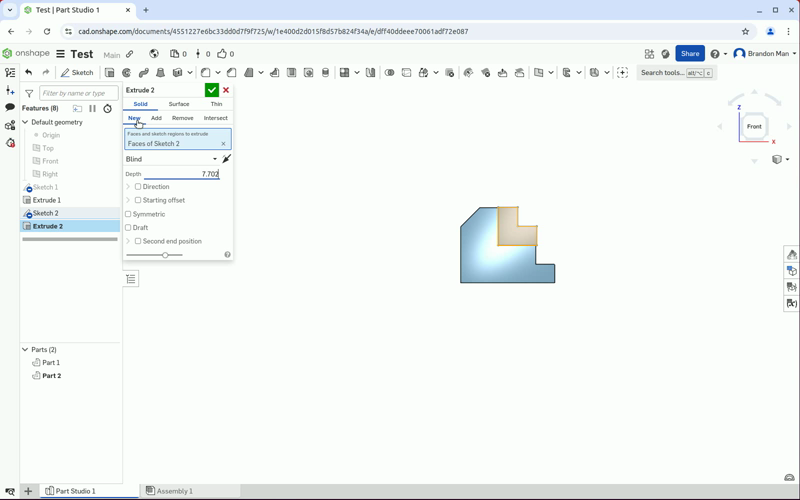
key(tab, 3)
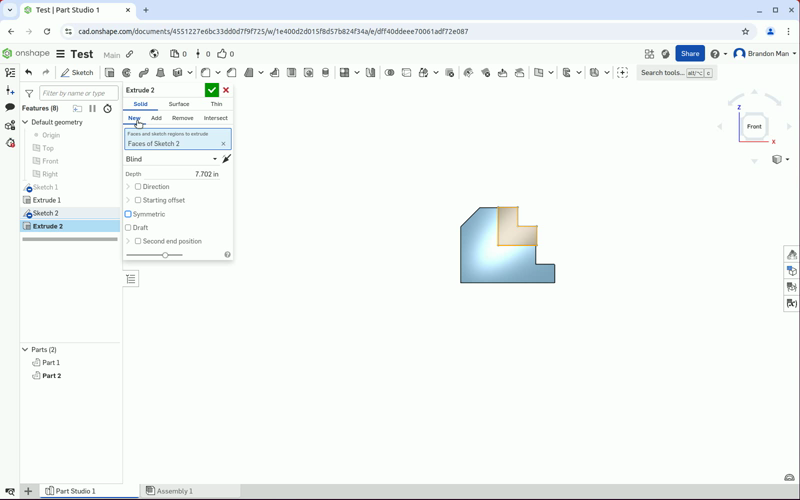
key(space)
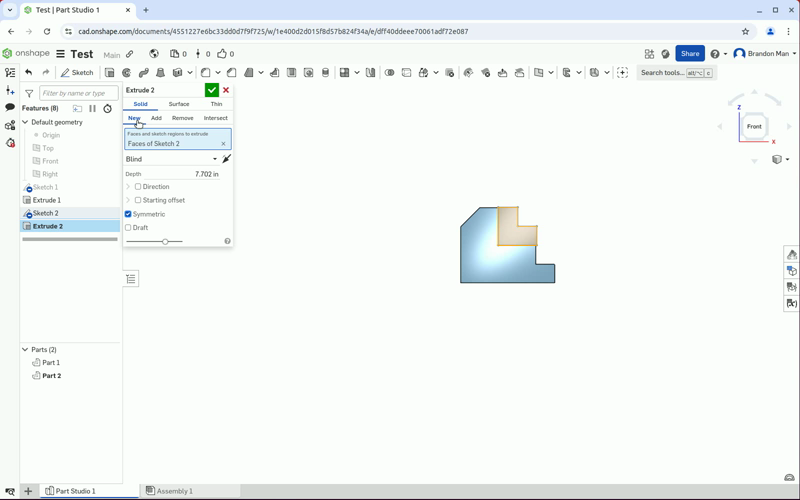
key(enter)
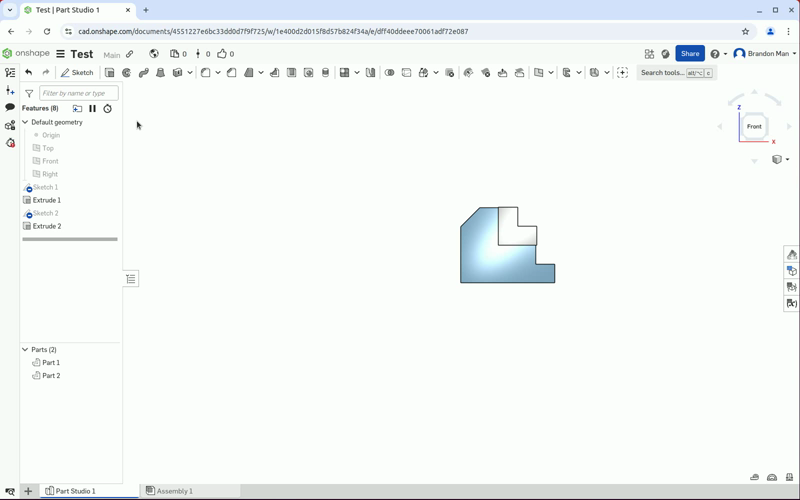
key(shift+h)
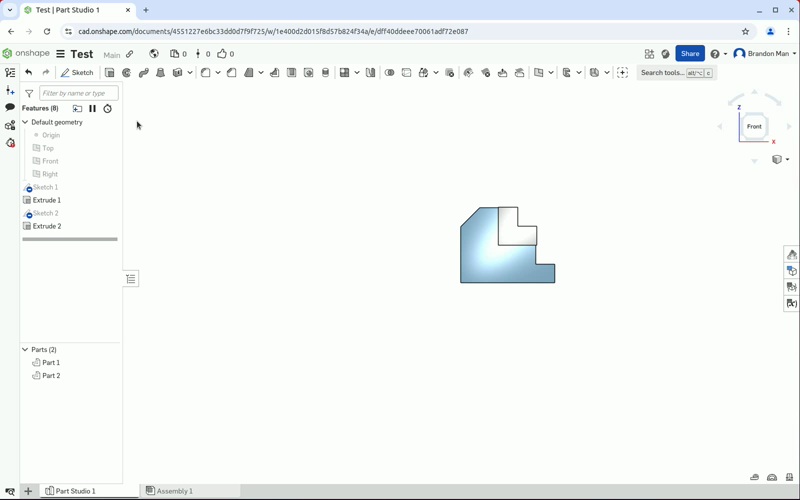
key(shift+h)
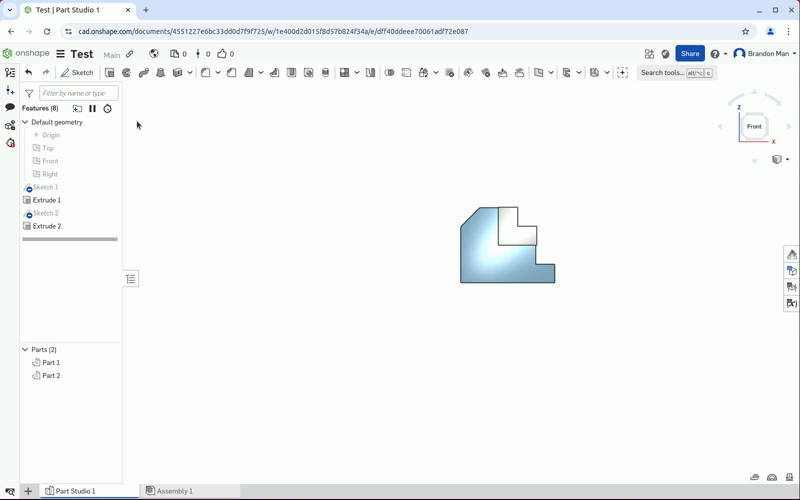
mouse_move(73, 189)
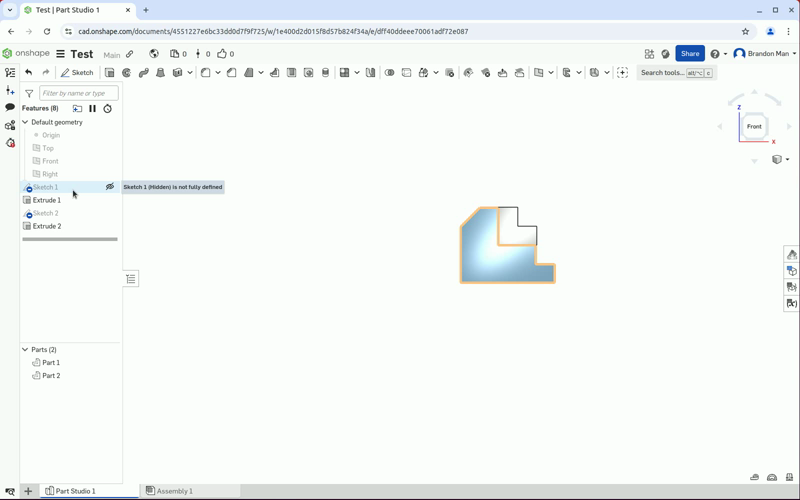
click(73, 189)
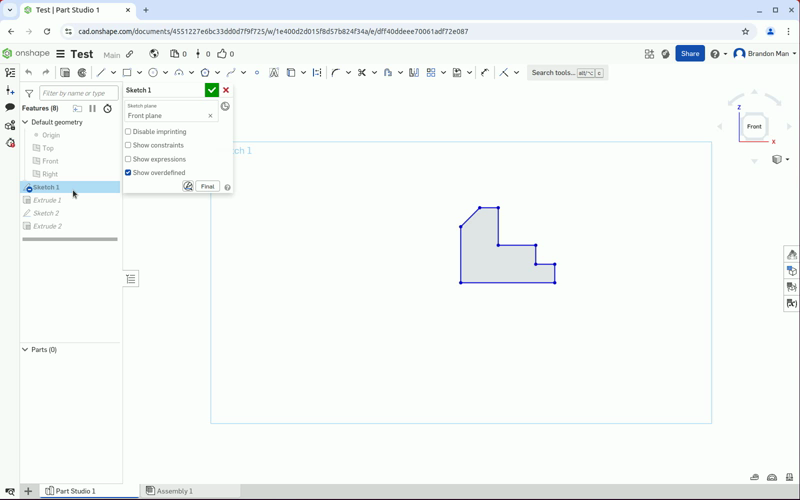
mouse_move(229, 92)
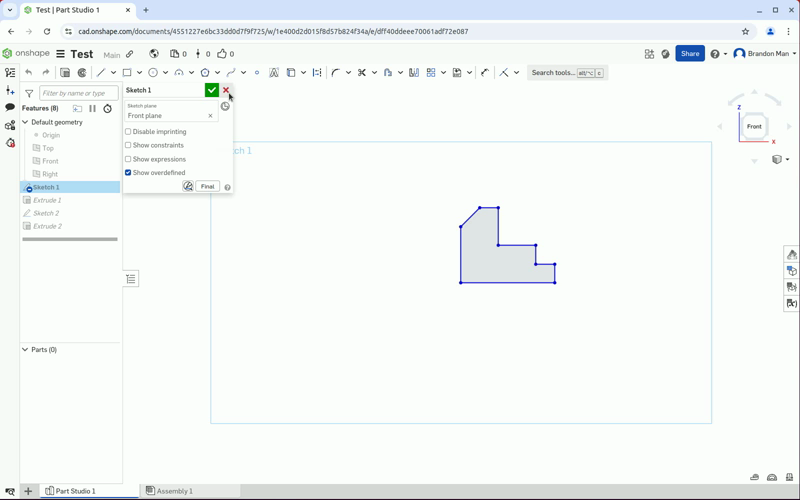
click(229, 92)
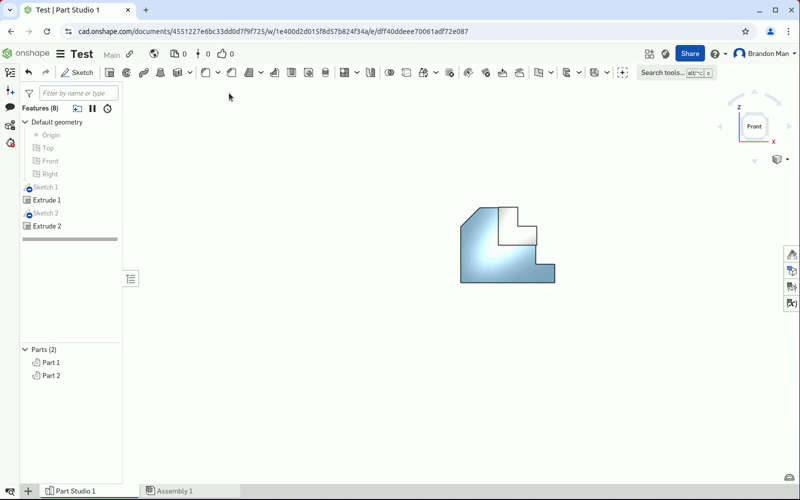
mouse_move(73, 352)
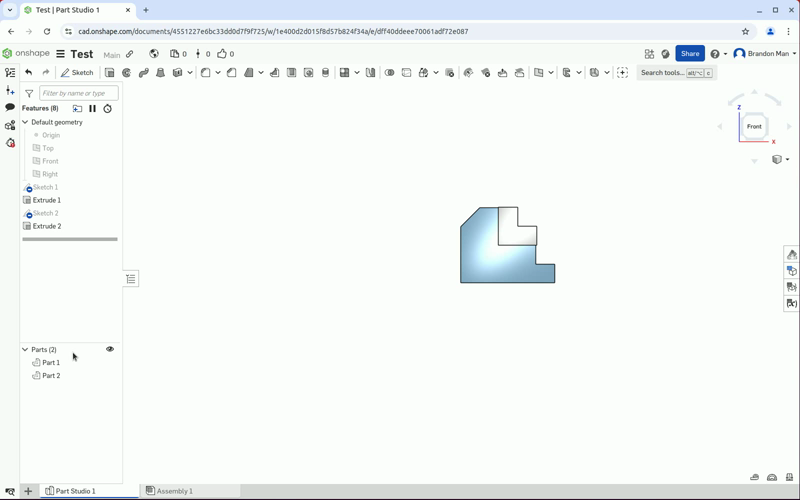
key(y)
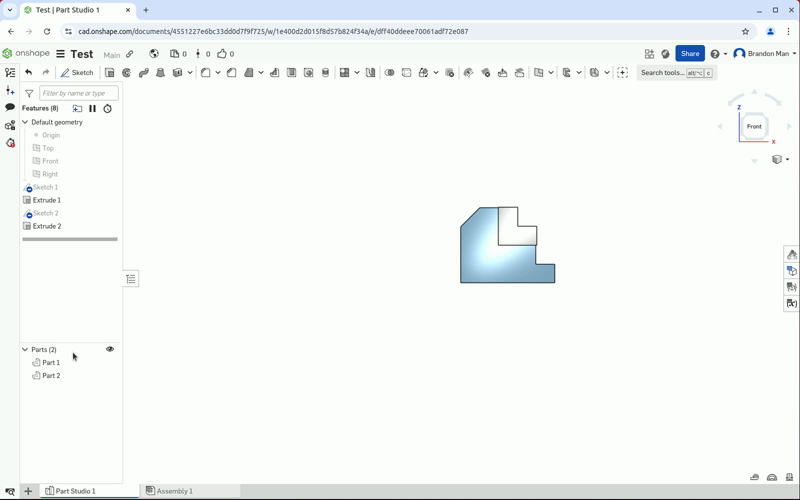
key(shift+p)
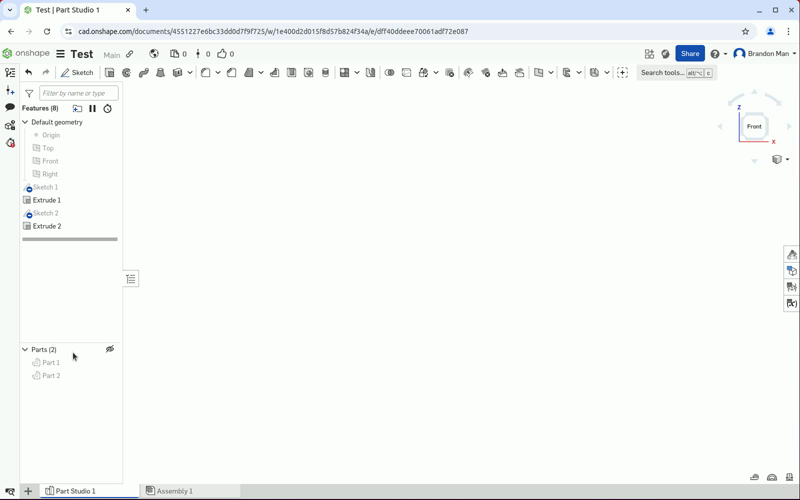
key(space)
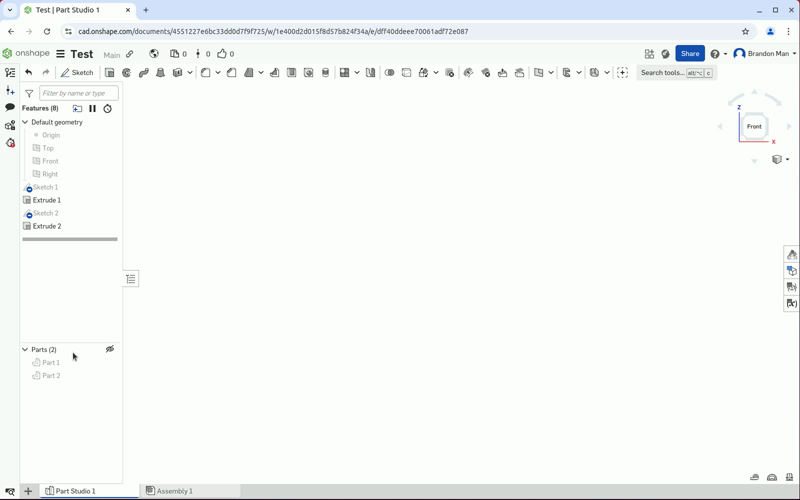
key_down(shift)
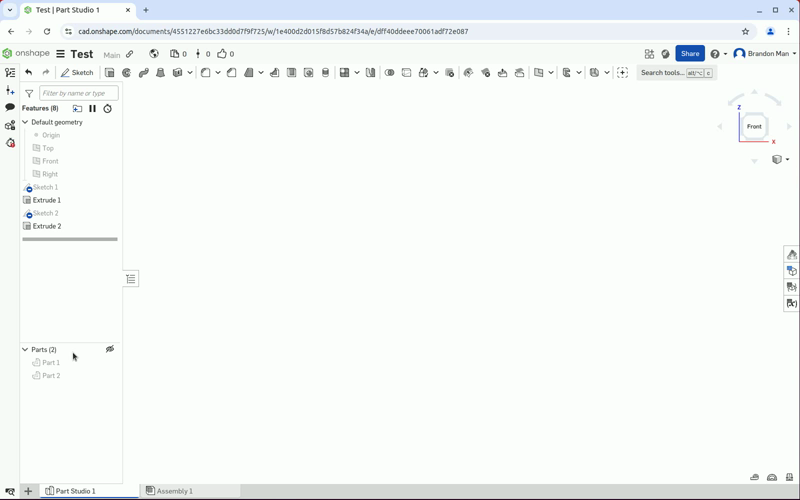
key(down)
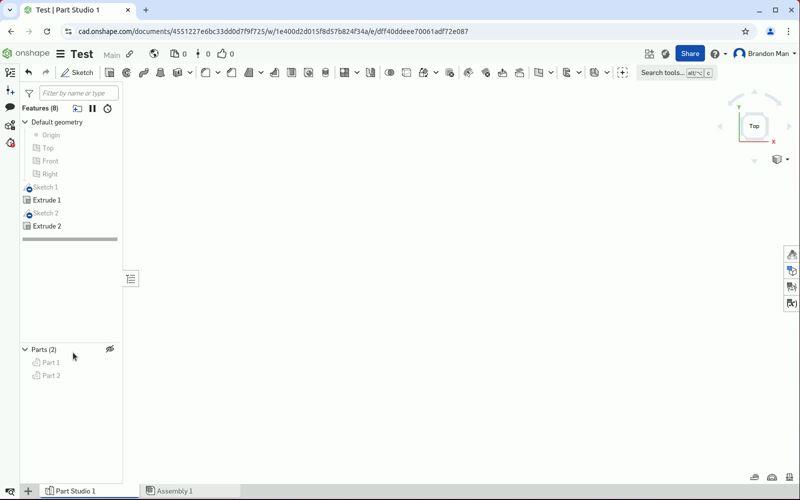
key_up(shift)
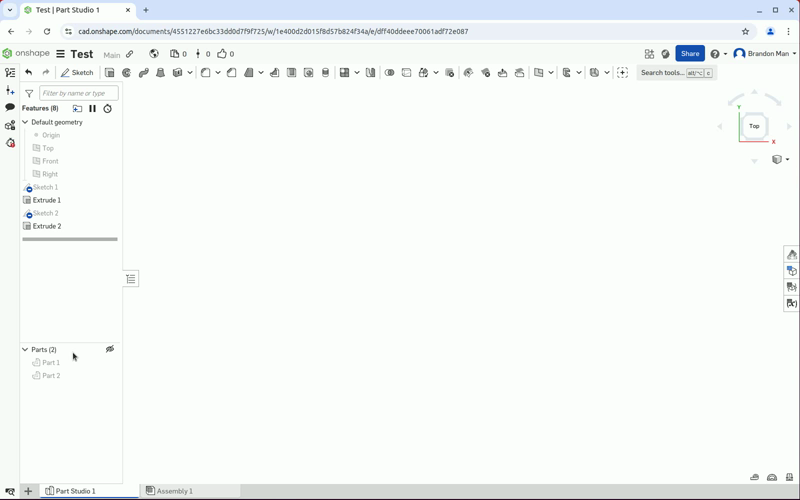
mouse_move(73, 352)
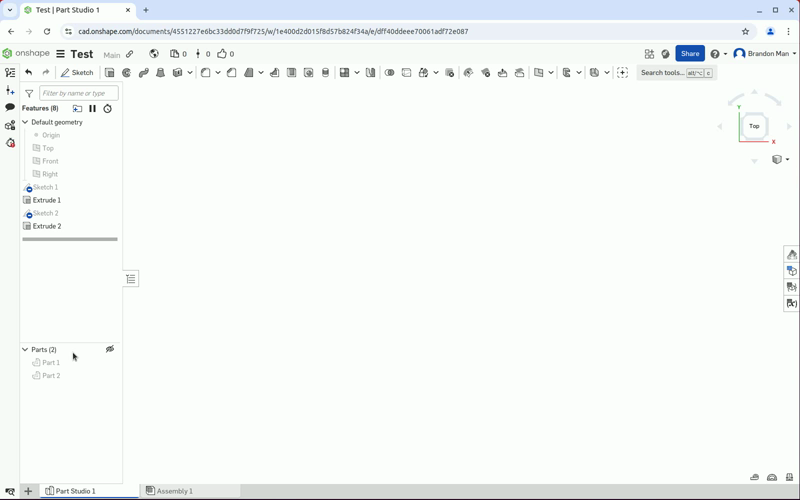
key(shift+y)
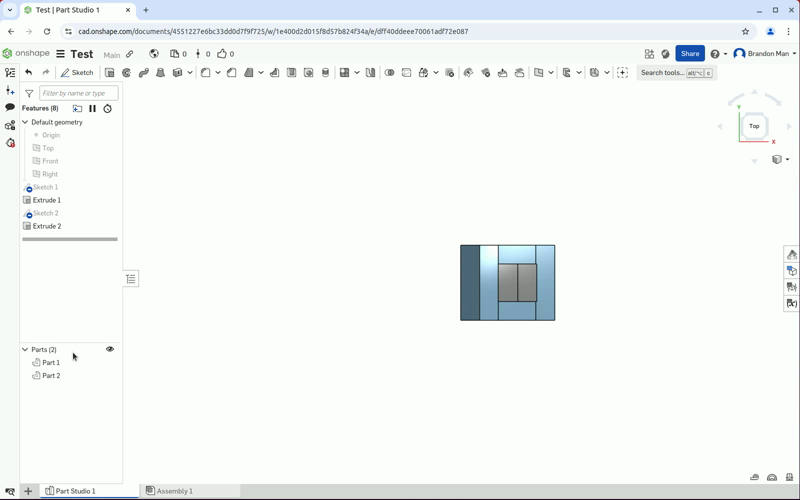
mouse_move(541, 75)
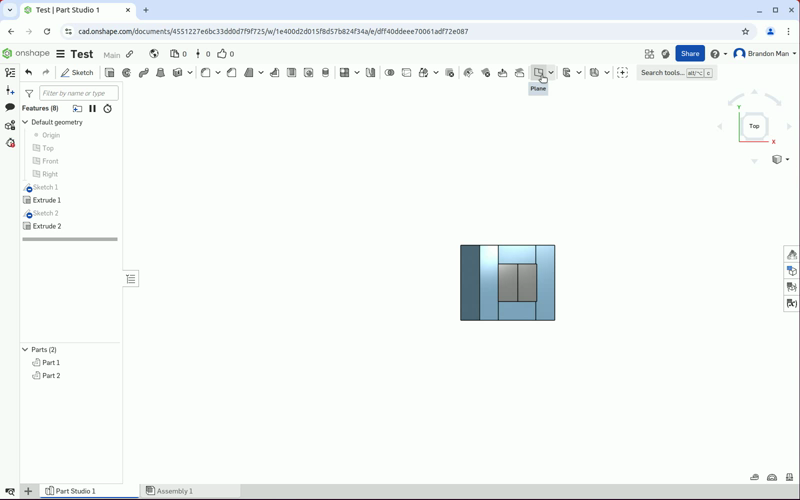
click(541, 75)
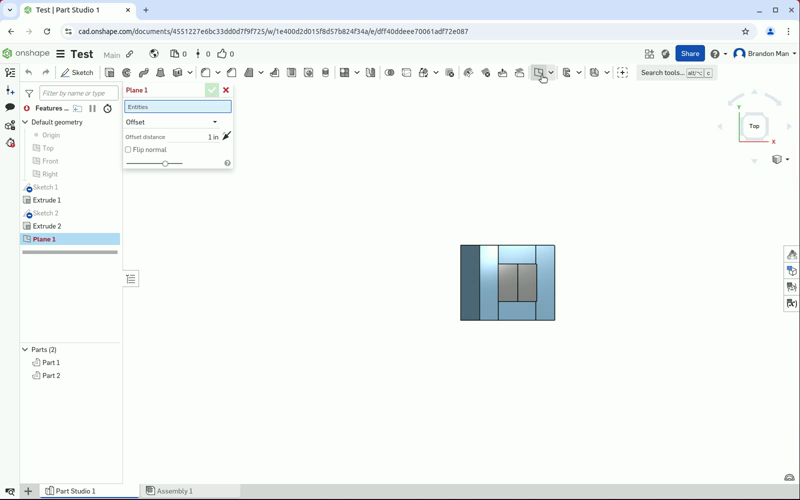
mouse_move(73, 150)
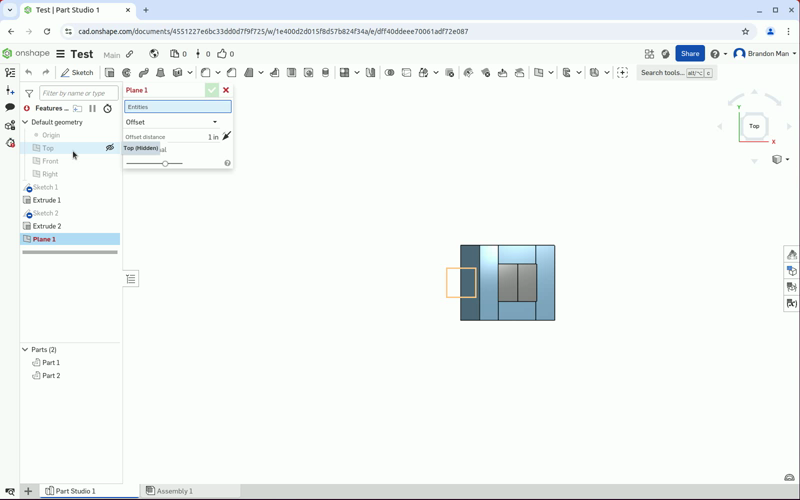
click(73, 150)
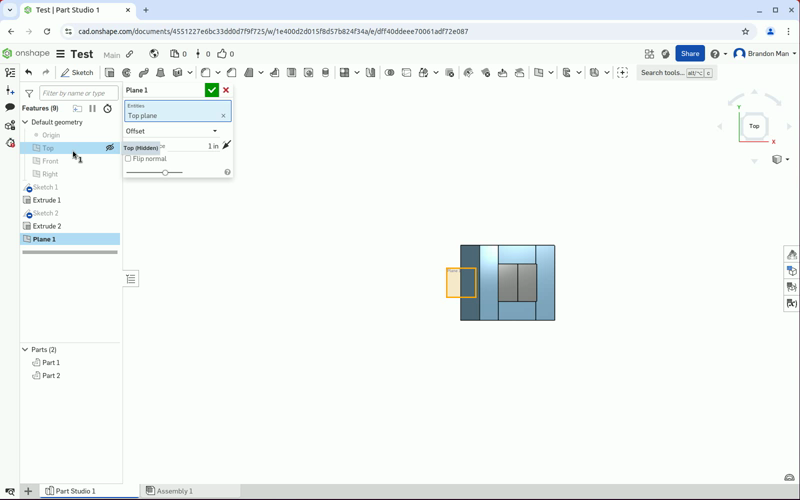
key(tab, 2)
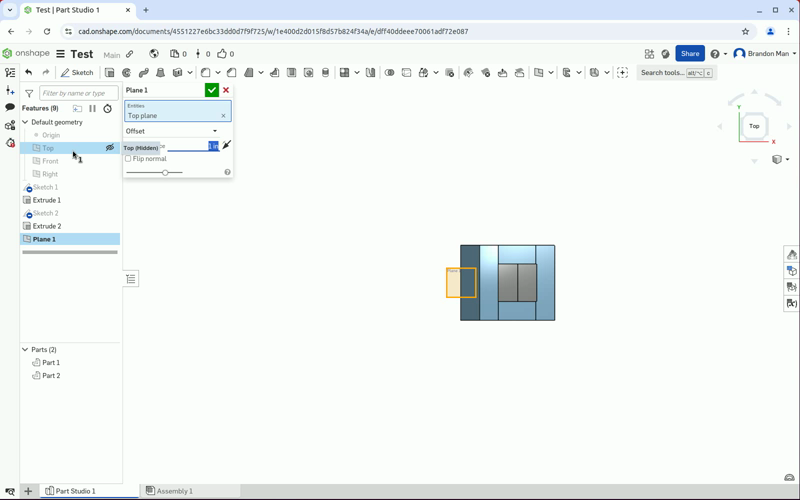
text(3.851)
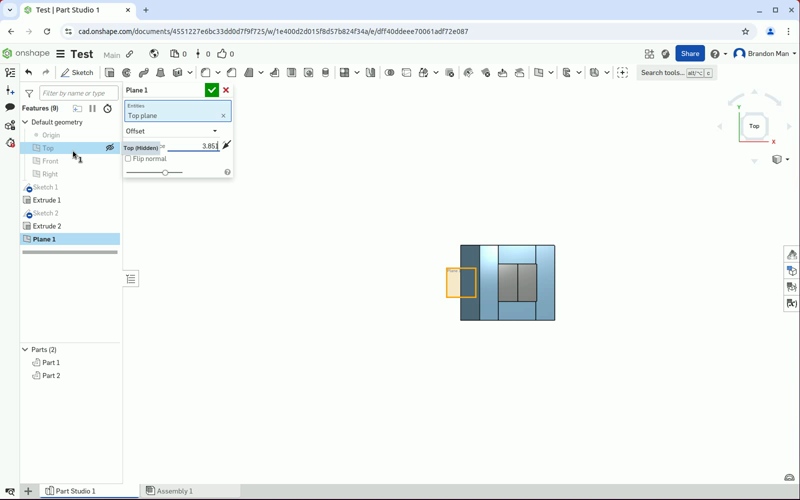
key(enter, 2)
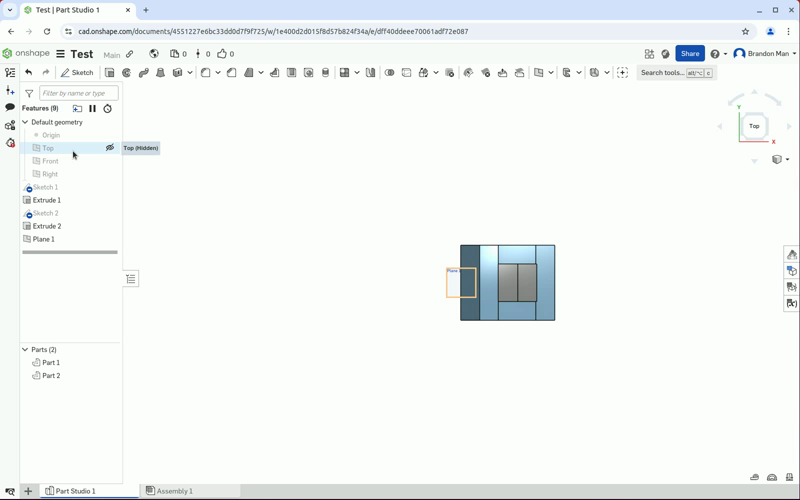
key(shift+s)
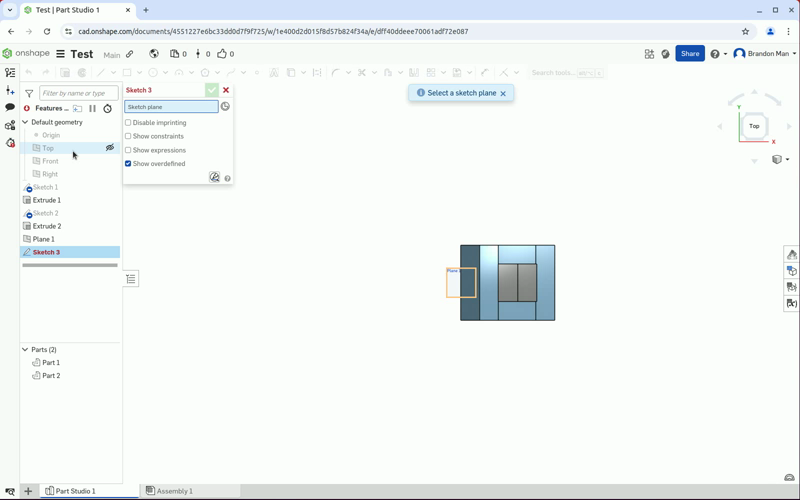
mouse_move(73, 241)
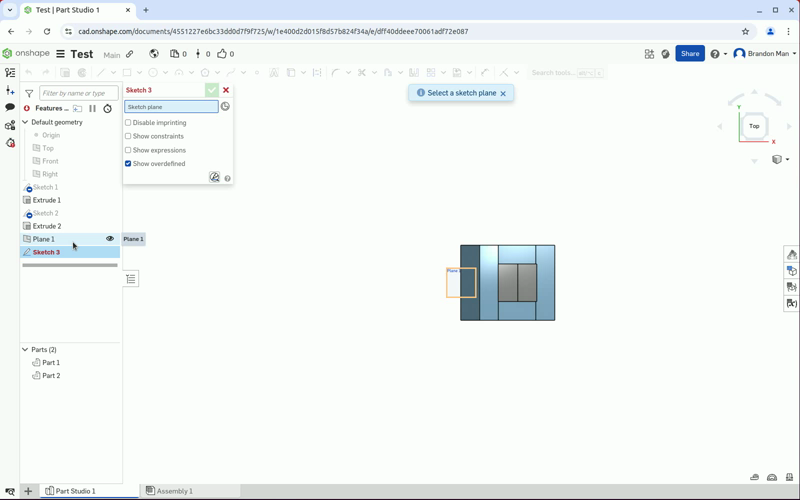
click(73, 241)
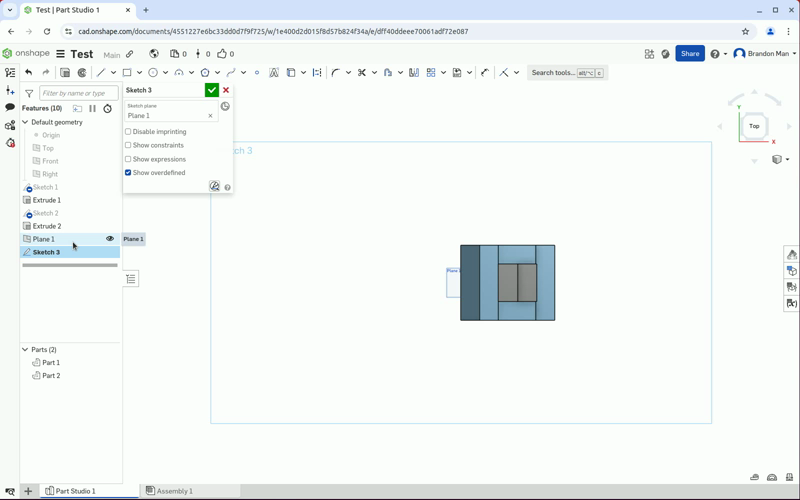
mouse_move(73, 352)
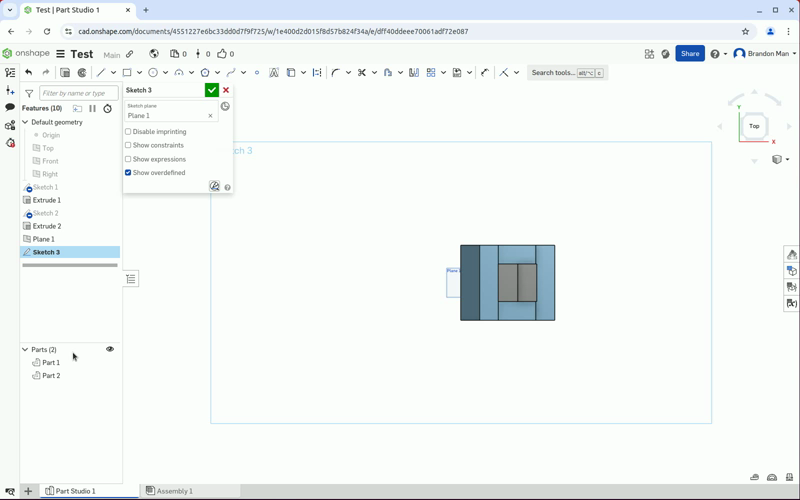
key(y)
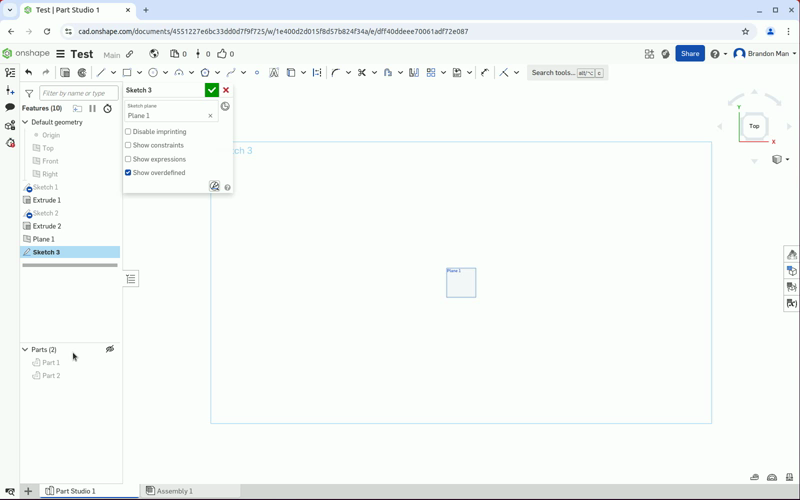
key(a)
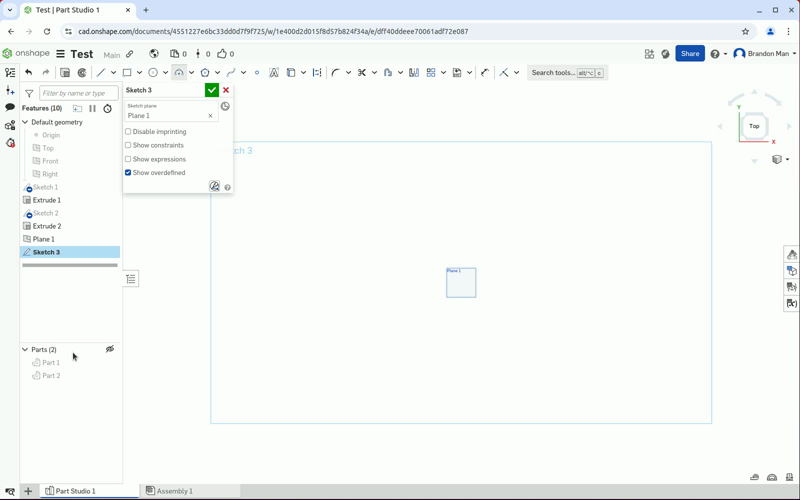
key_down(shift)
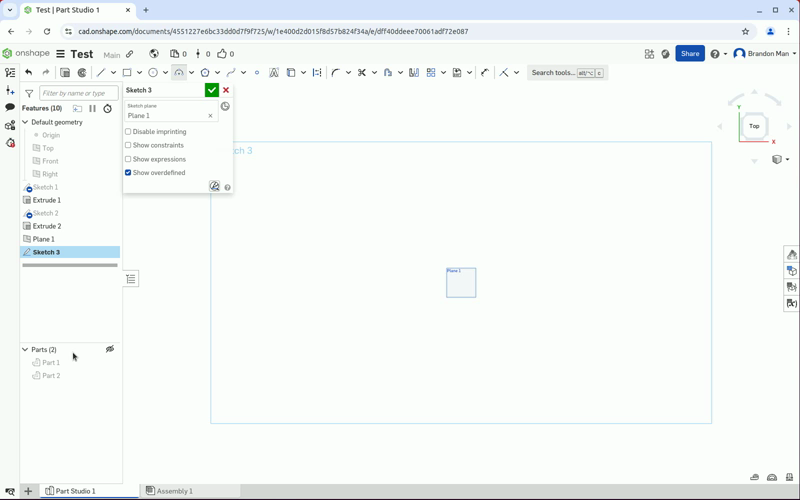
mouse_move(554, 320)
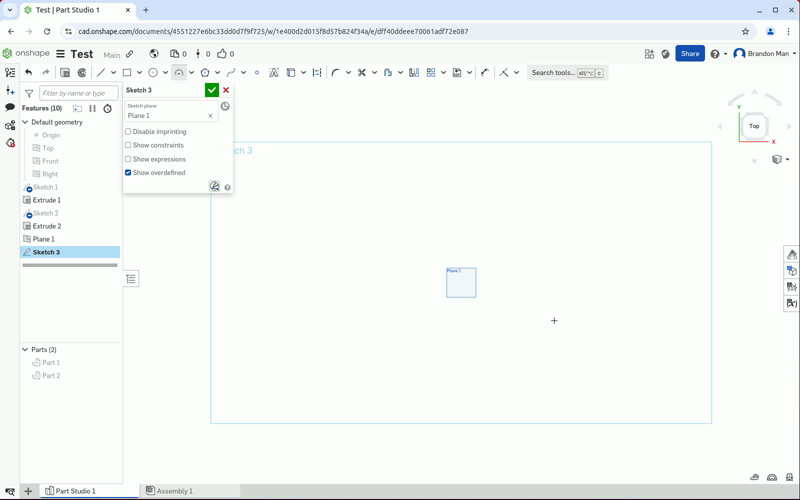
click(554, 320)
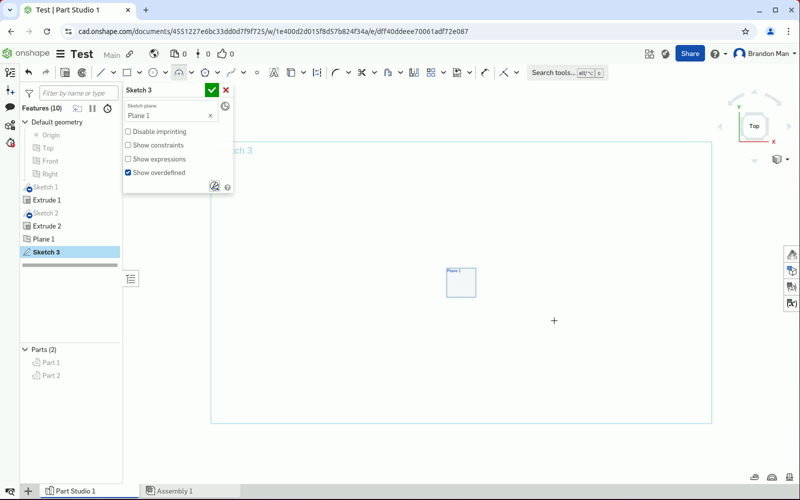
key_up(shift)
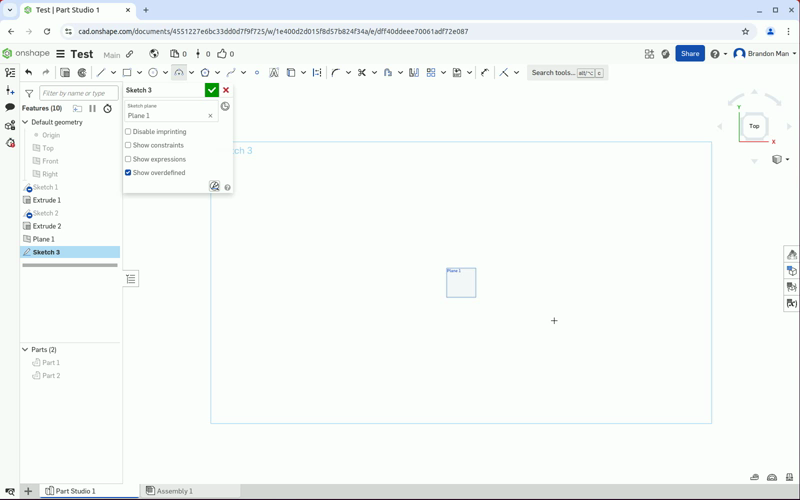
key_down(shift)
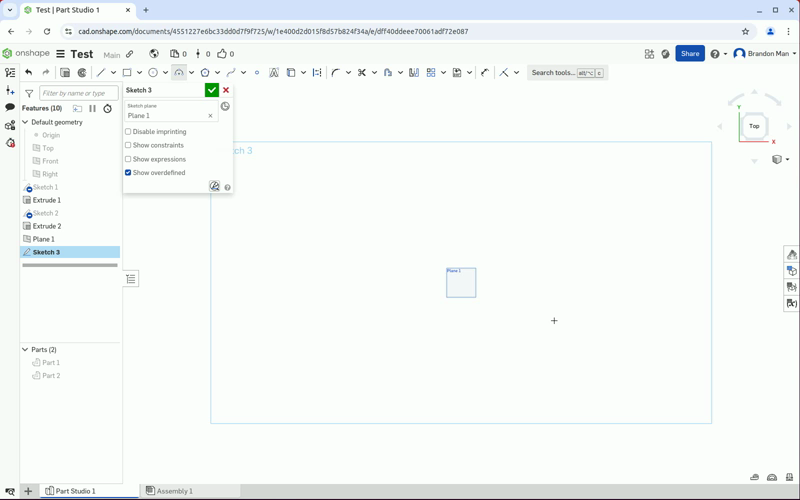
mouse_move(573, 301)
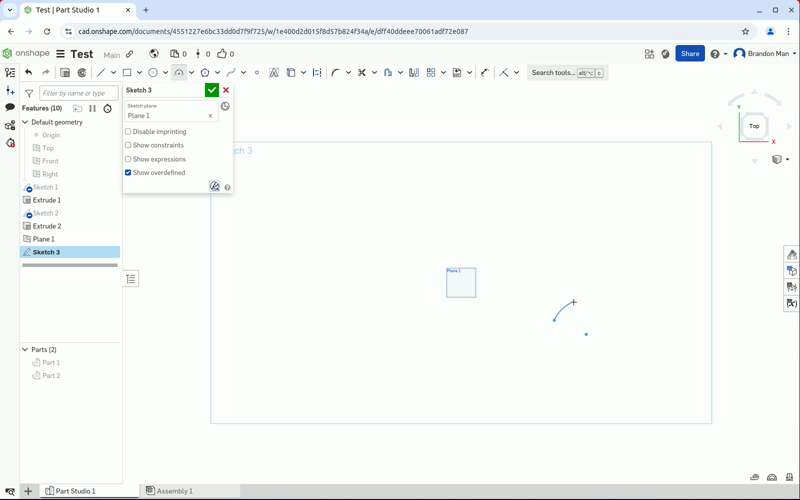
click(573, 301)
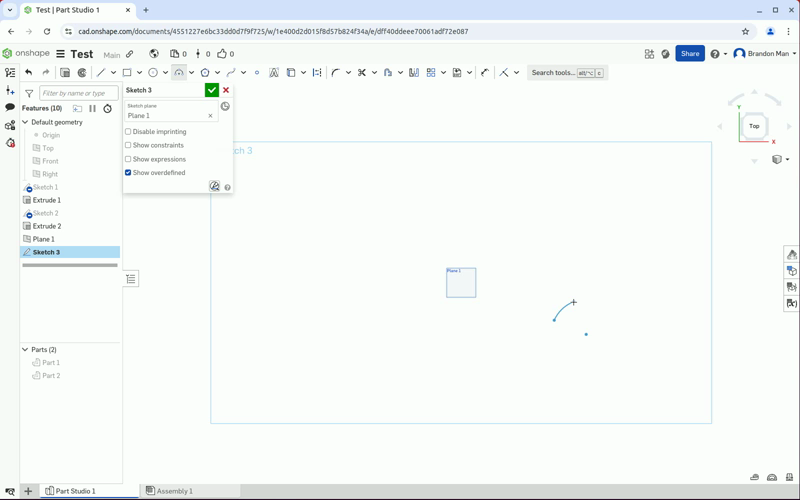
mouse_move(567, 314)
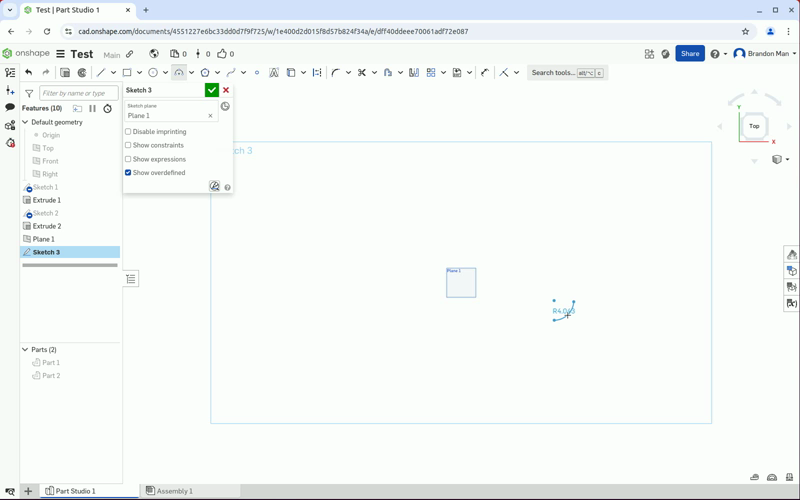
click(567, 314)
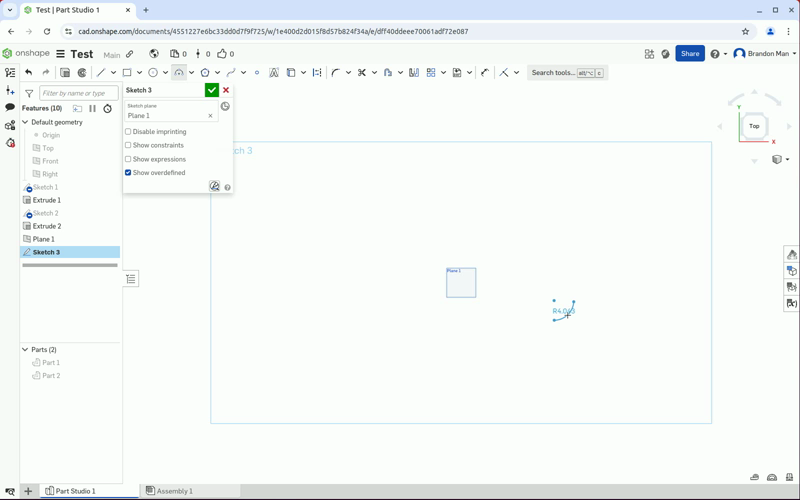
key_up(shift)
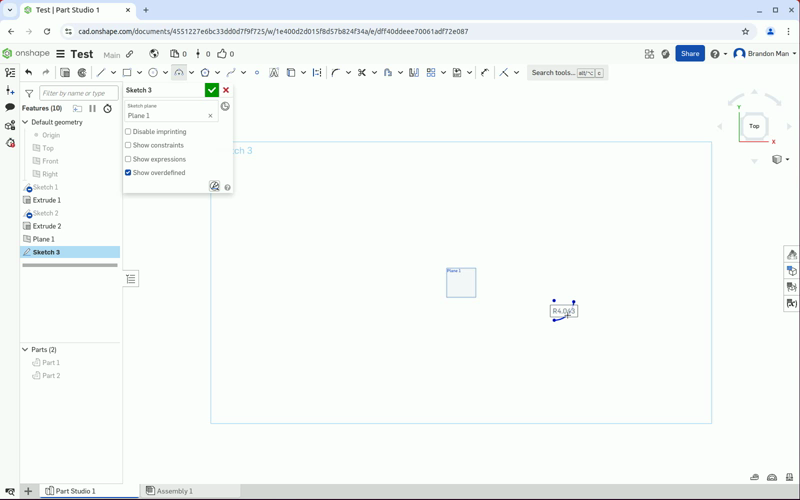
key(esc)
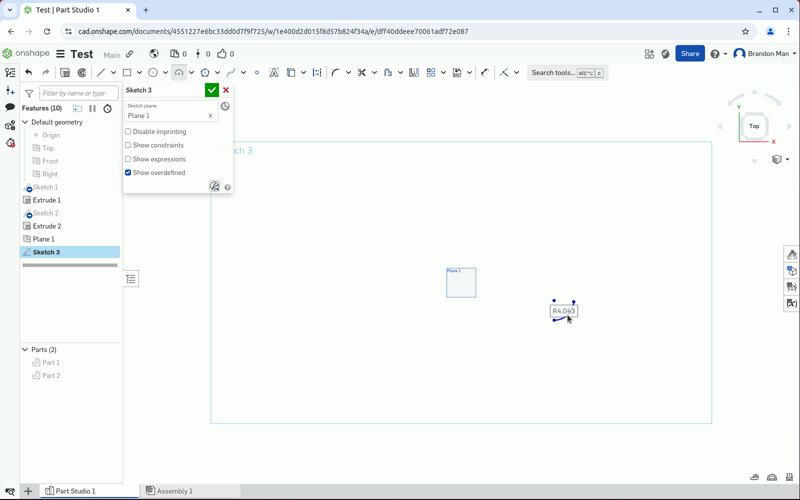
key(l)
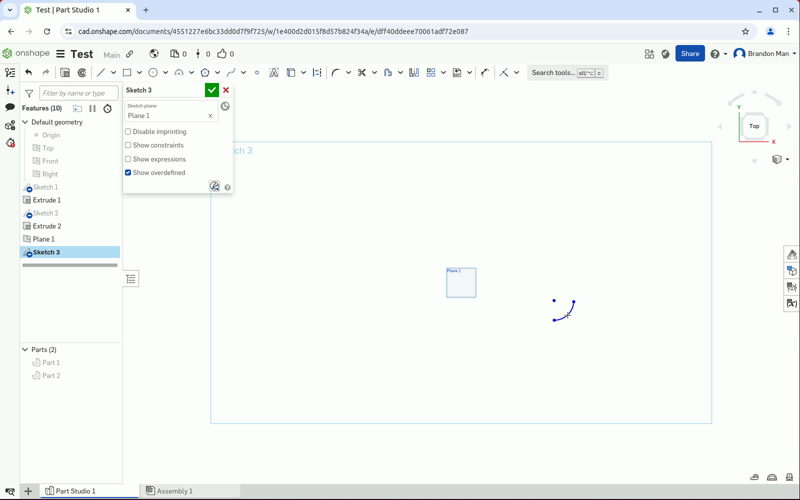
mouse_move(573, 301)
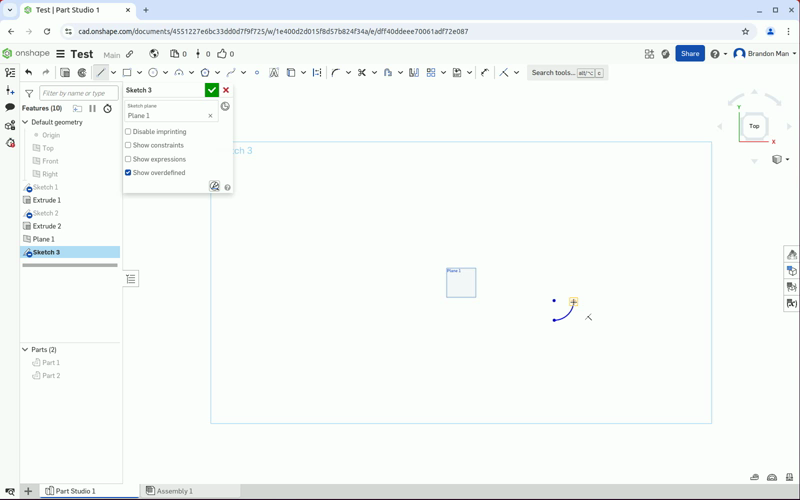
click(573, 301)
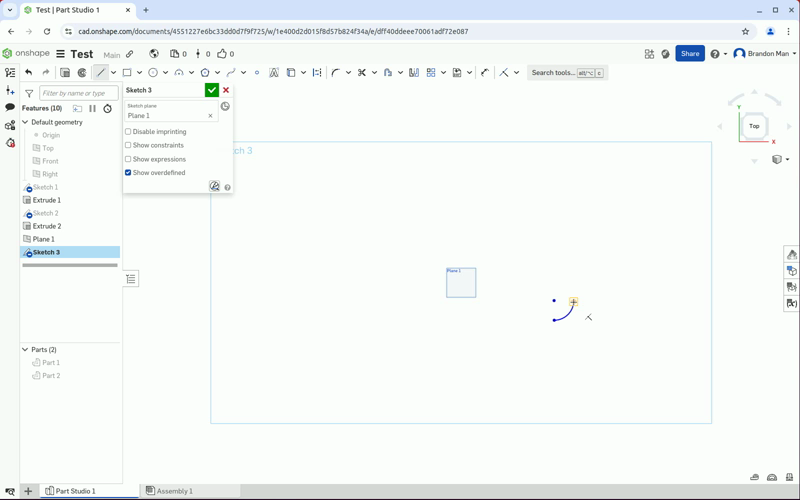
key_down(shift)
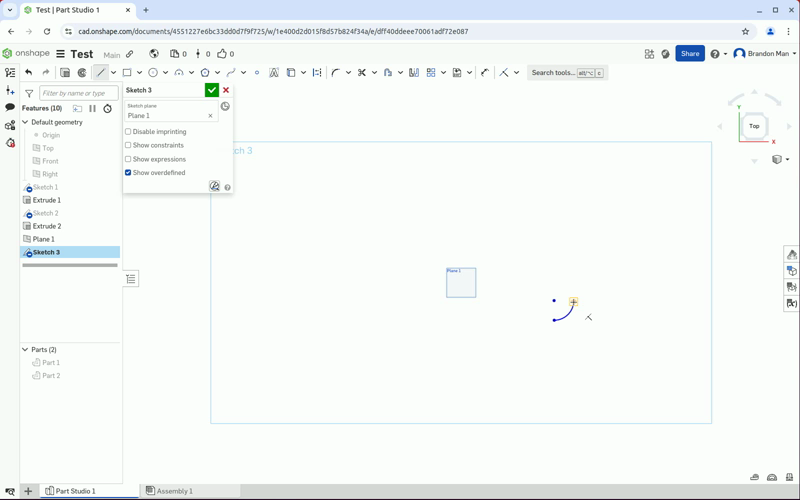
mouse_move(589, 301)
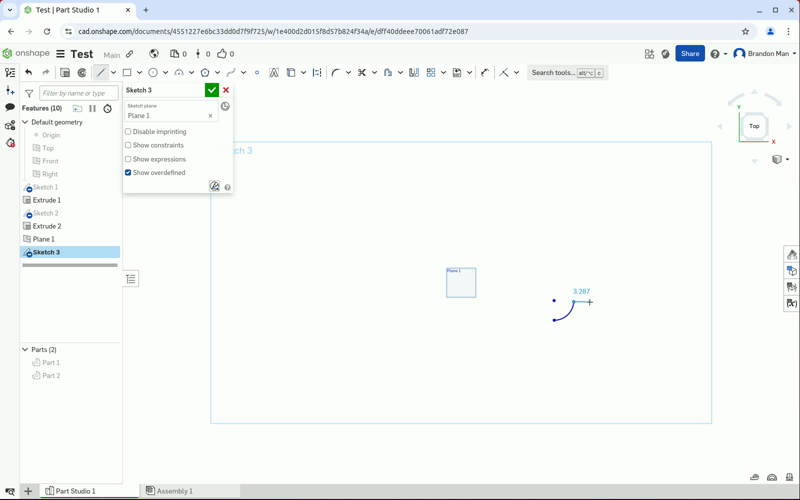
mouse_move(573, 264)
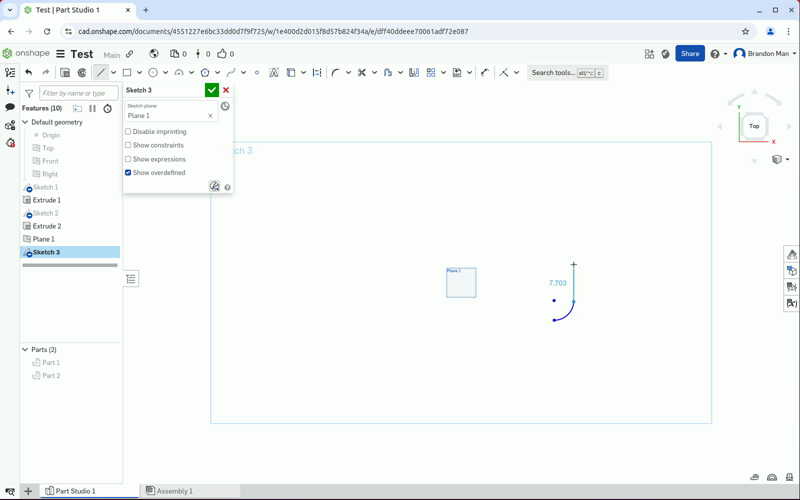
click(573, 264)
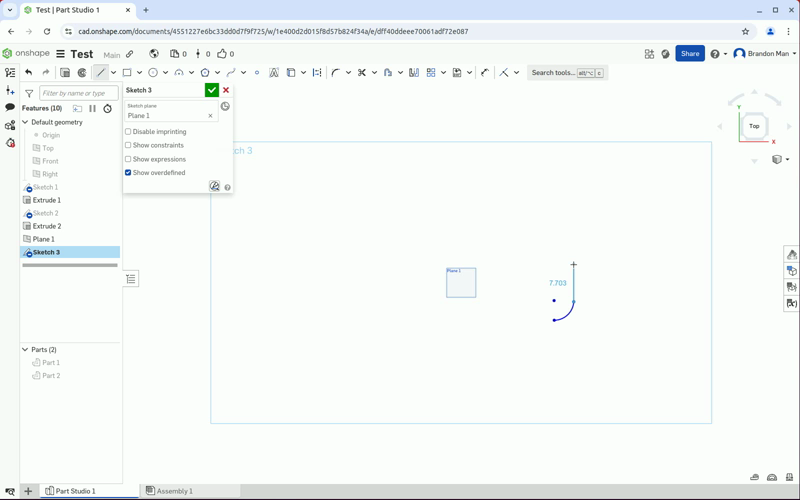
key_up(shift)
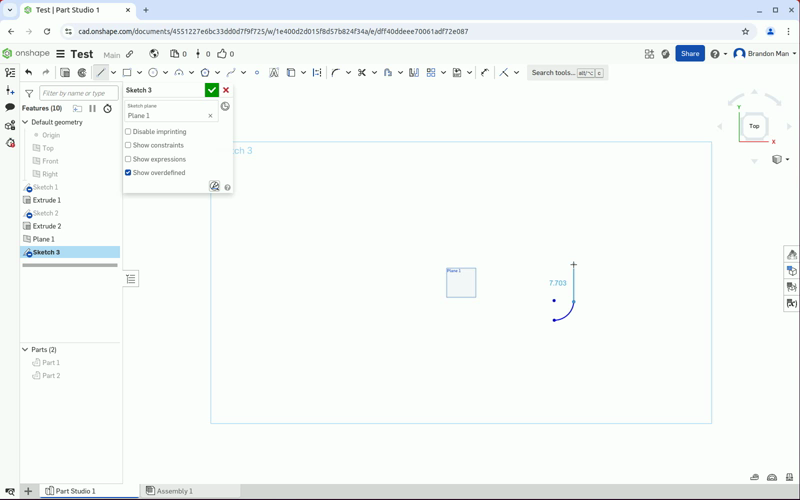
key(esc)
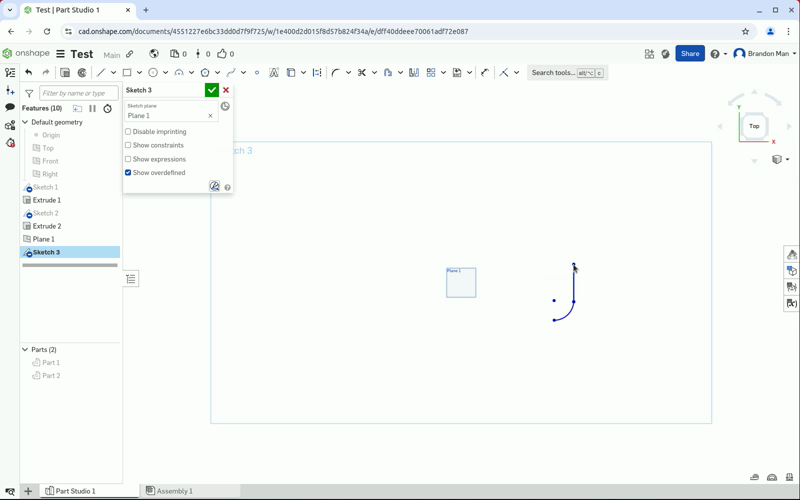
key(a)
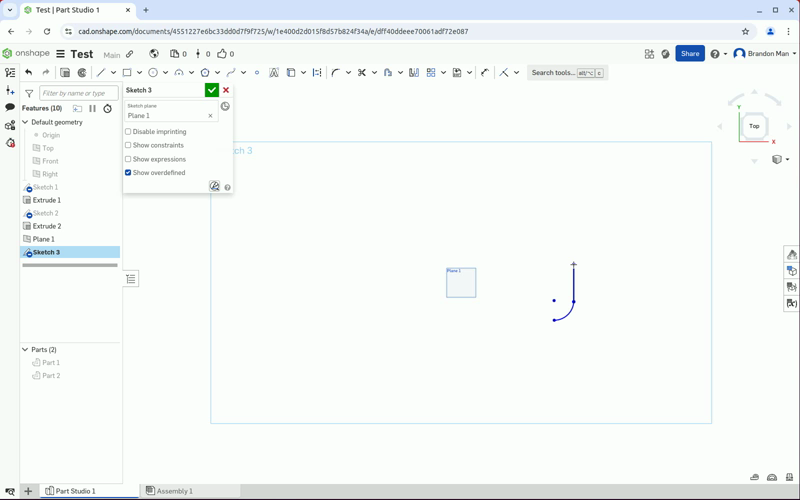
mouse_move(573, 264)
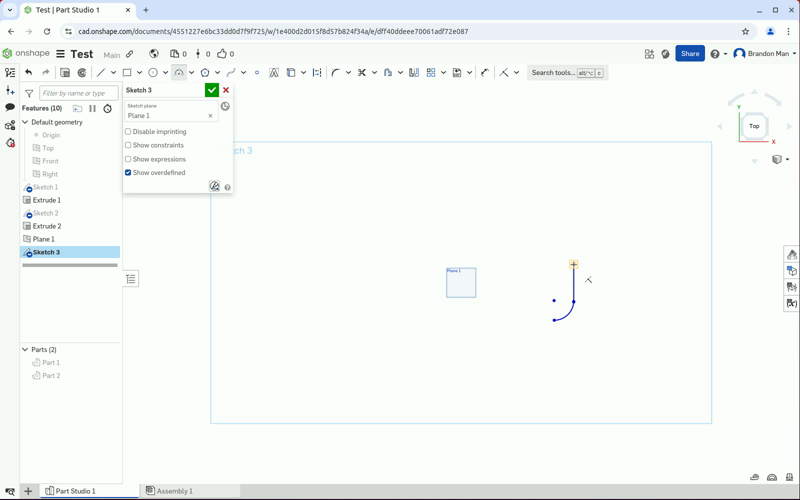
click(573, 264)
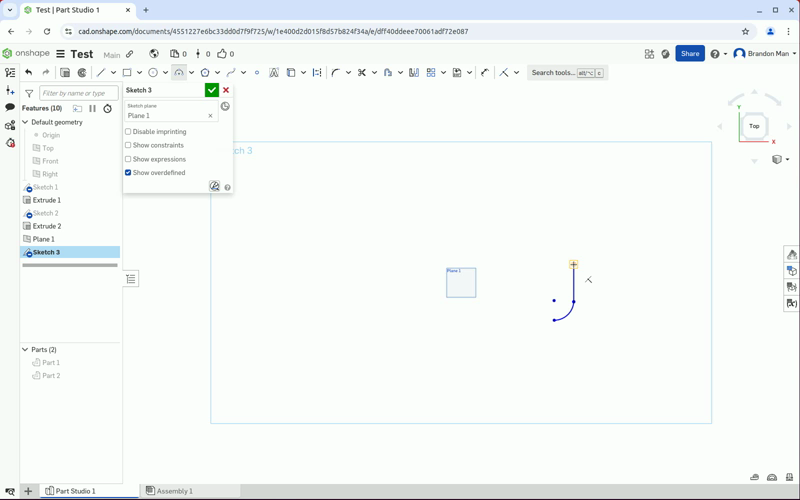
key_down(shift)
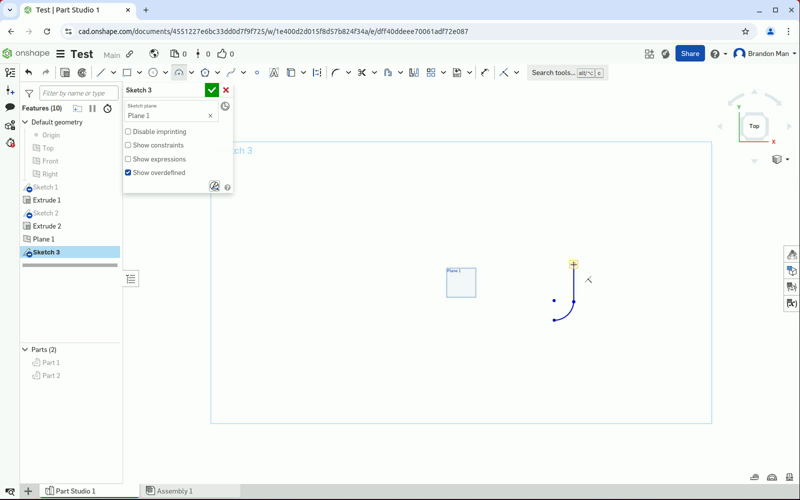
mouse_move(554, 245)
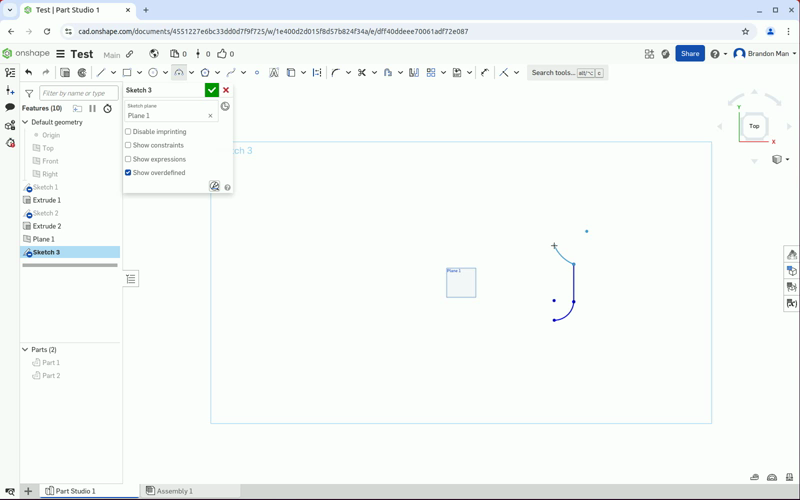
click(554, 245)
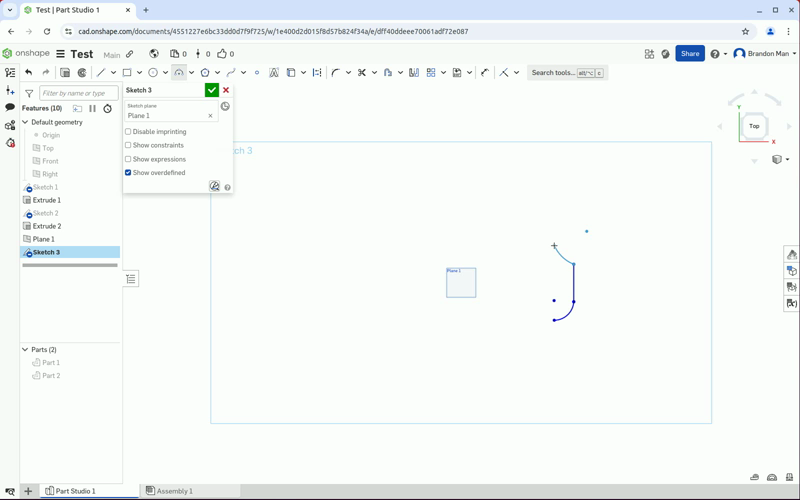
mouse_move(567, 250)
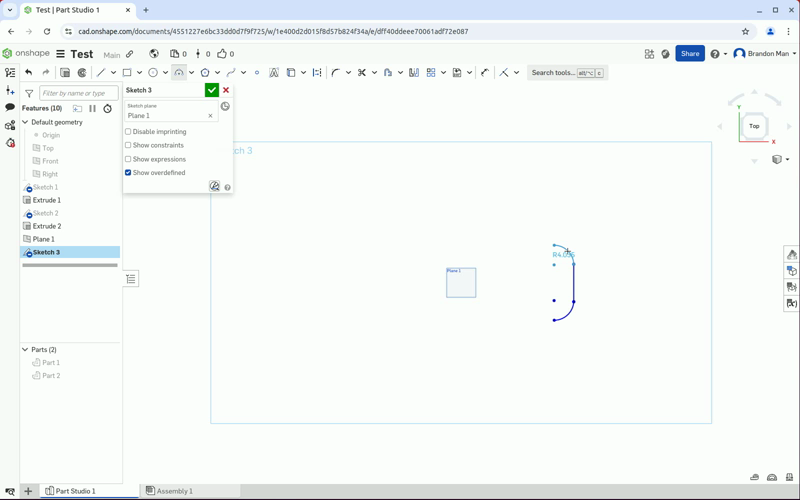
click(567, 250)
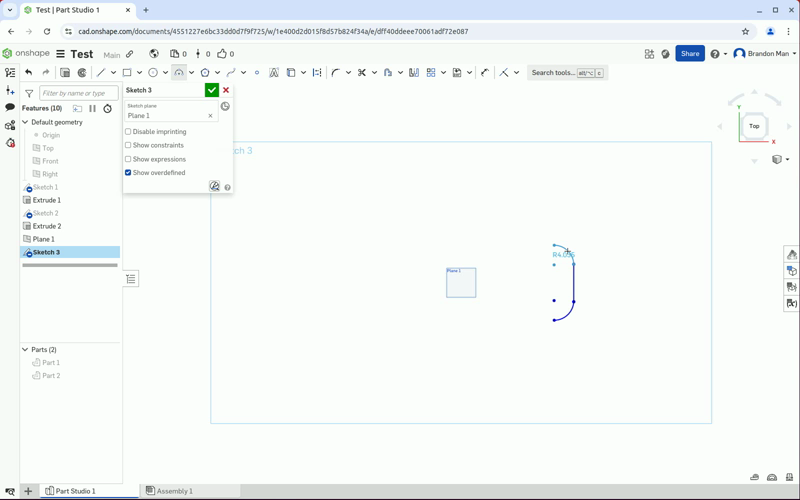
key_up(shift)
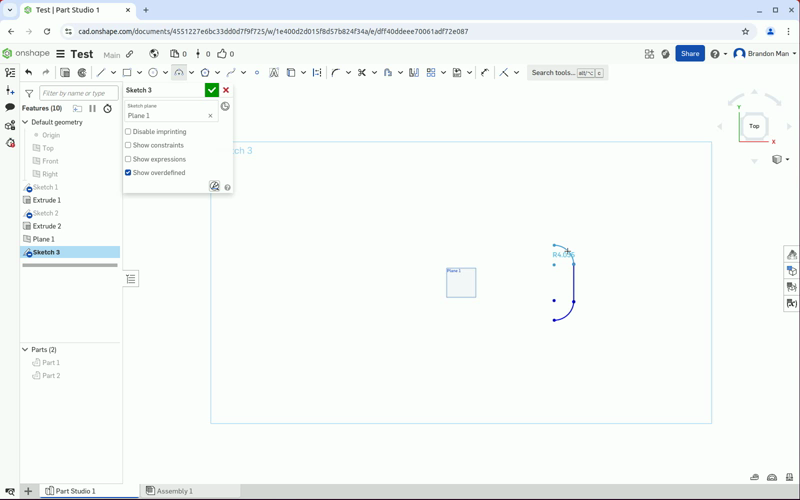
key(esc)
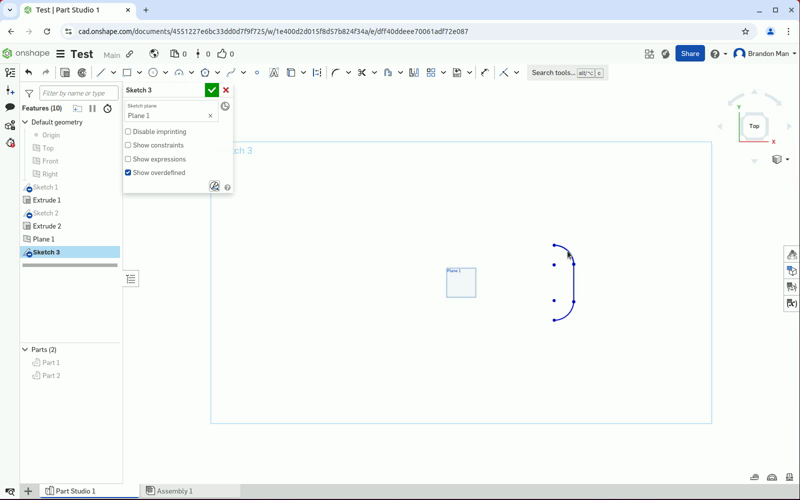
key(l)
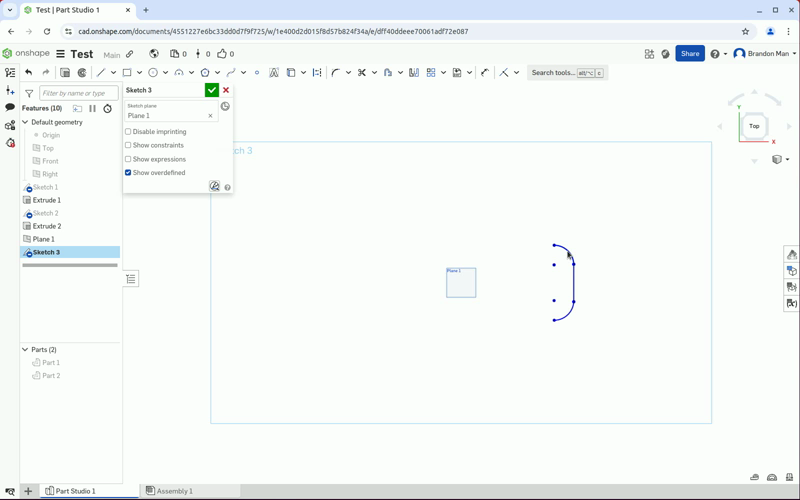
mouse_move(554, 245)
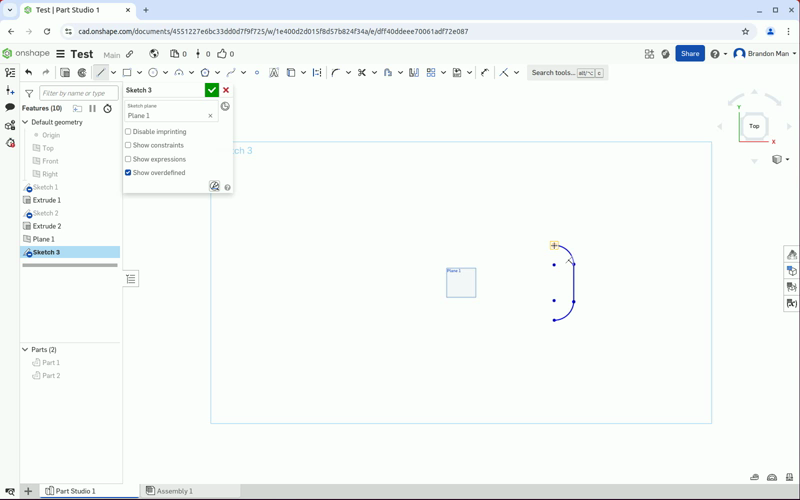
click(554, 245)
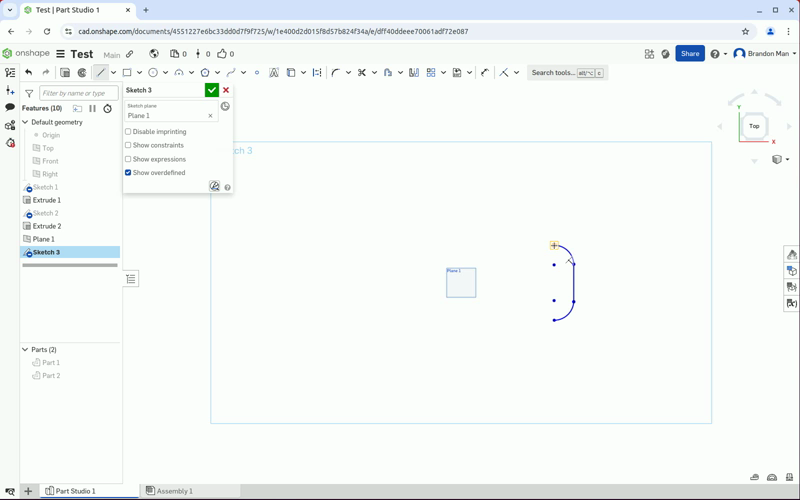
key_down(shift)
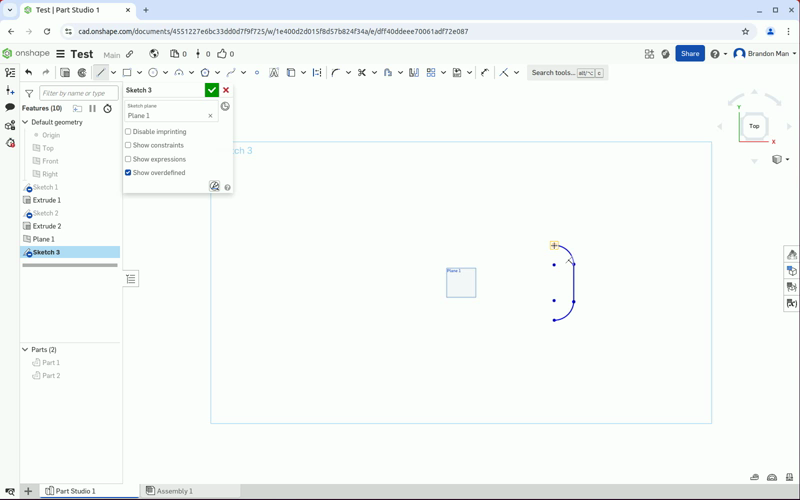
mouse_move(554, 320)
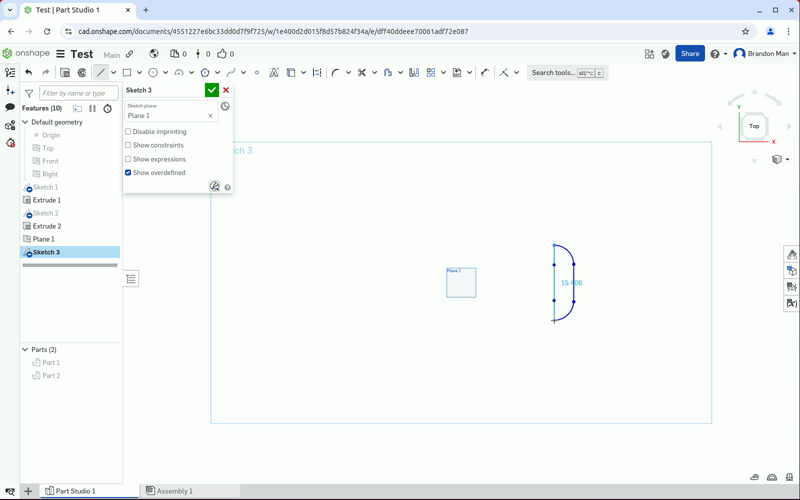
key_up(shift)
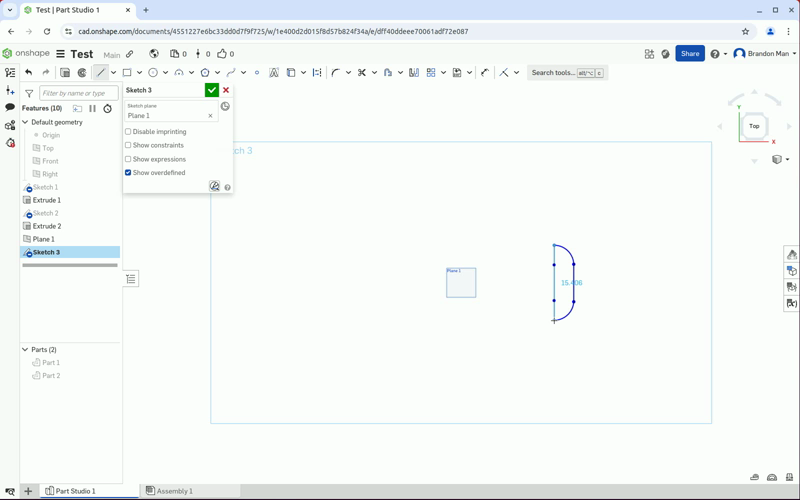
click(554, 320)
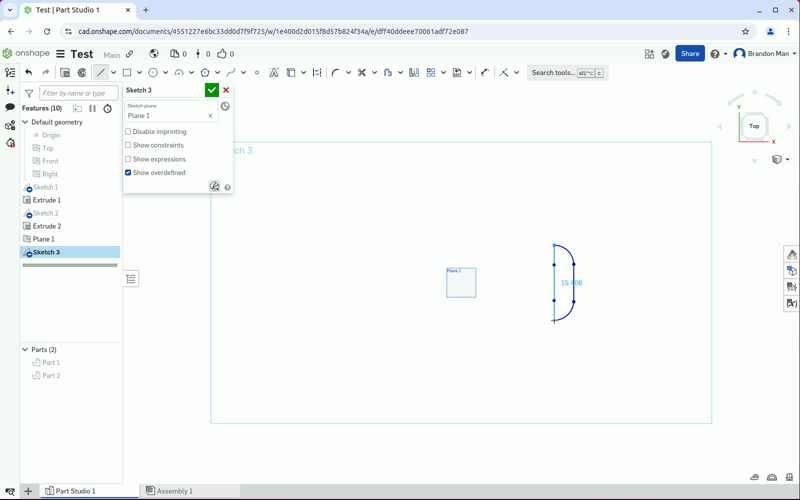
key(esc)
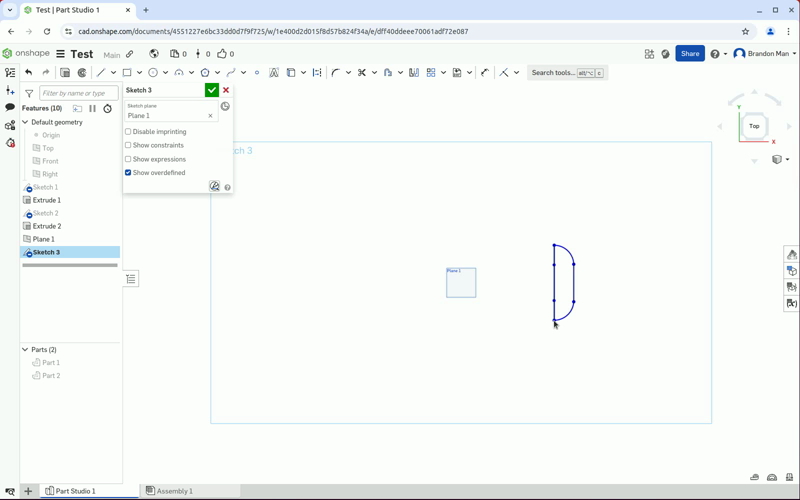
mouse_move(557, 293)
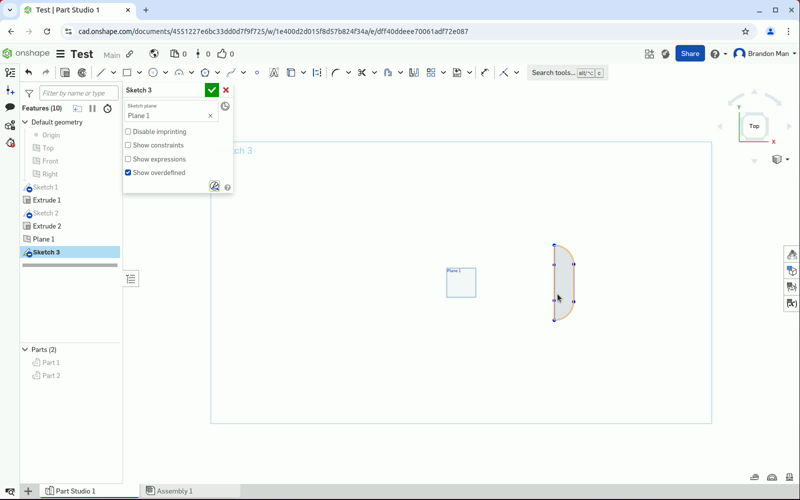
scroll(6)
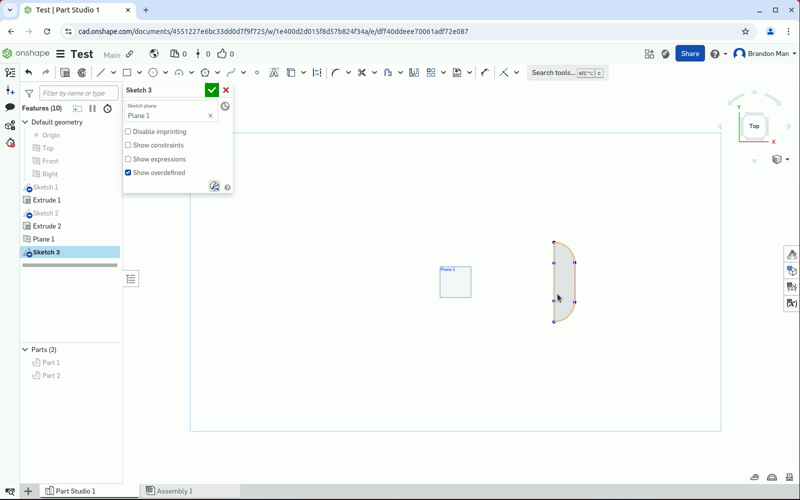
scroll(6)
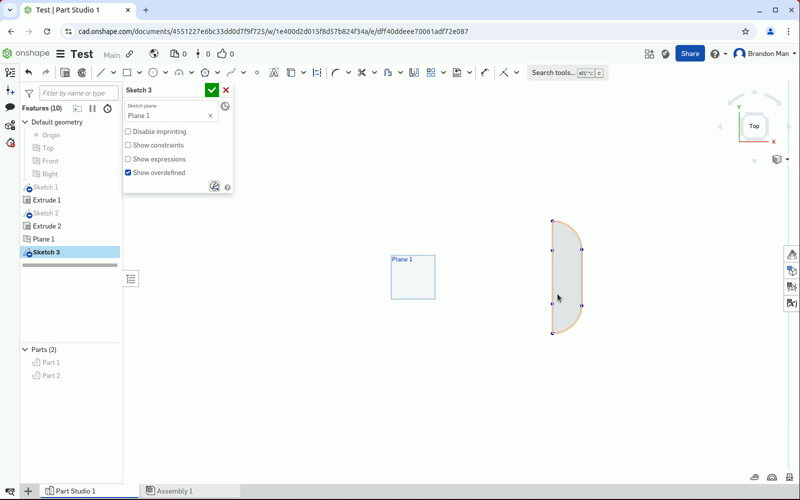
scroll(6)
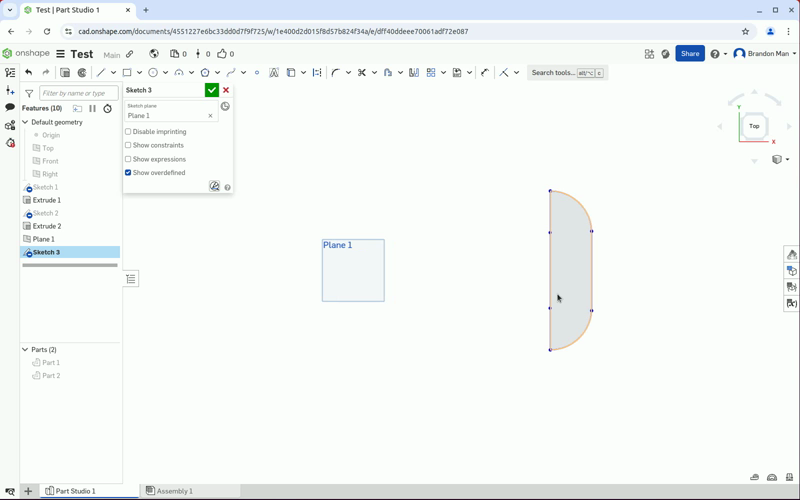
scroll(6)
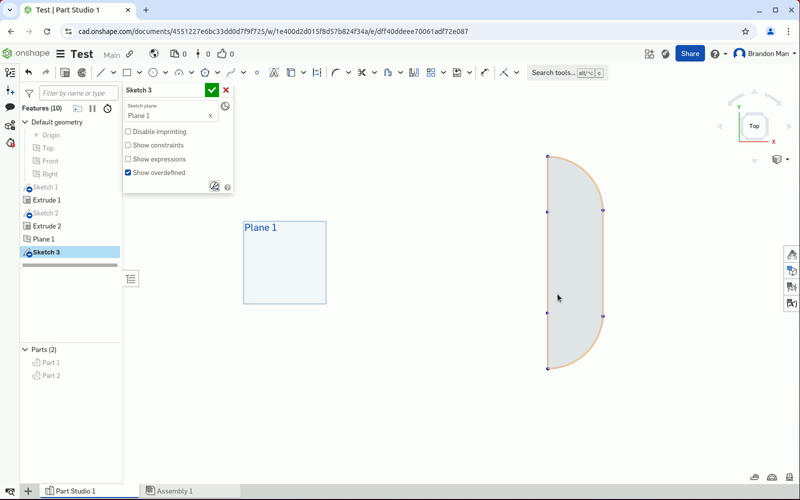
scroll(6)
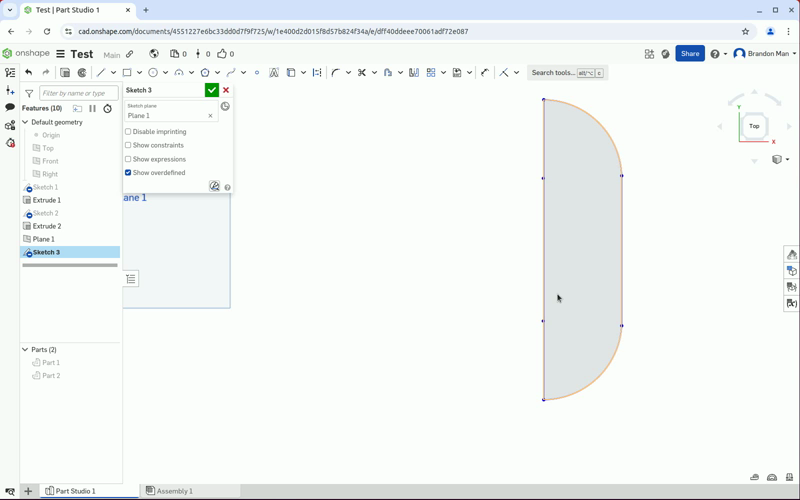
scroll(6)
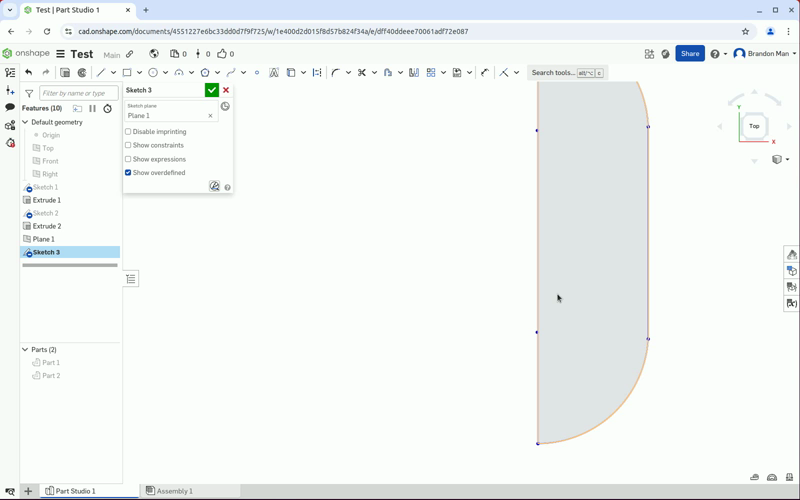
scroll(6)
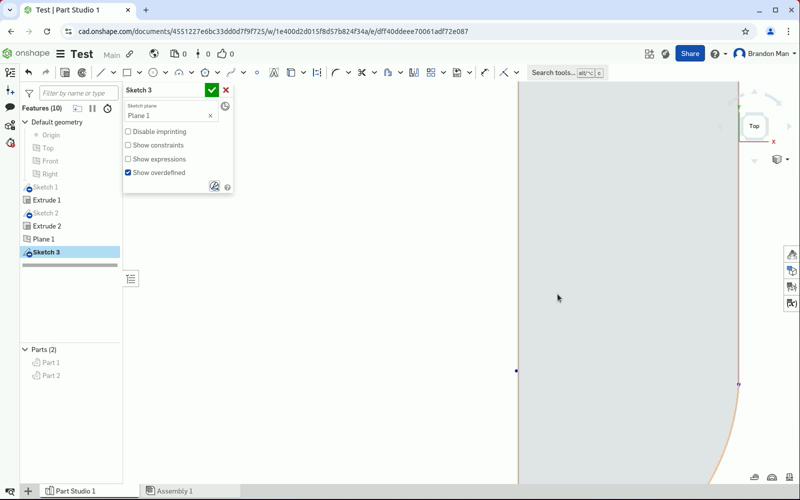
click(557, 293)
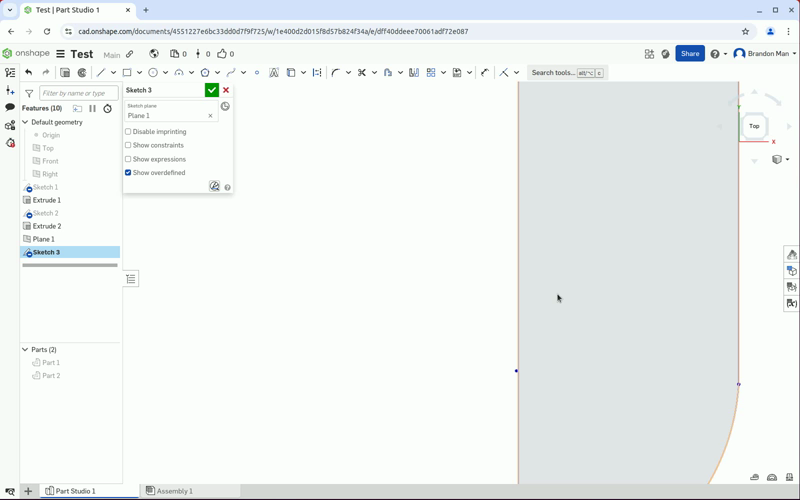
scroll(-6)
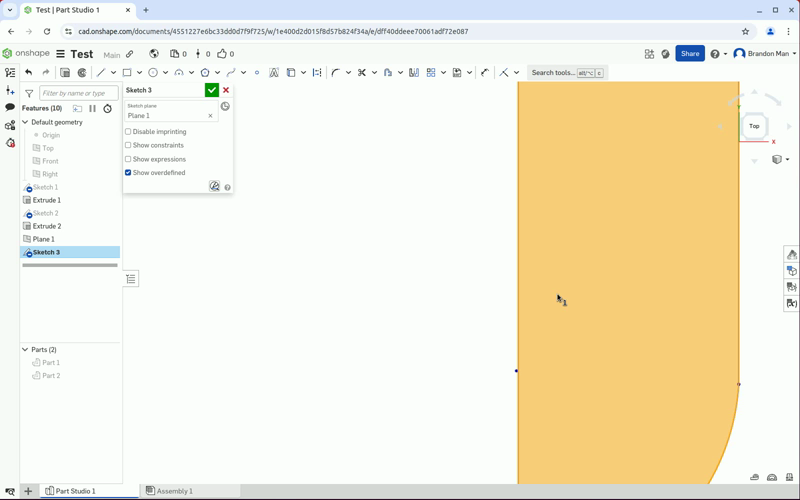
scroll(-6)
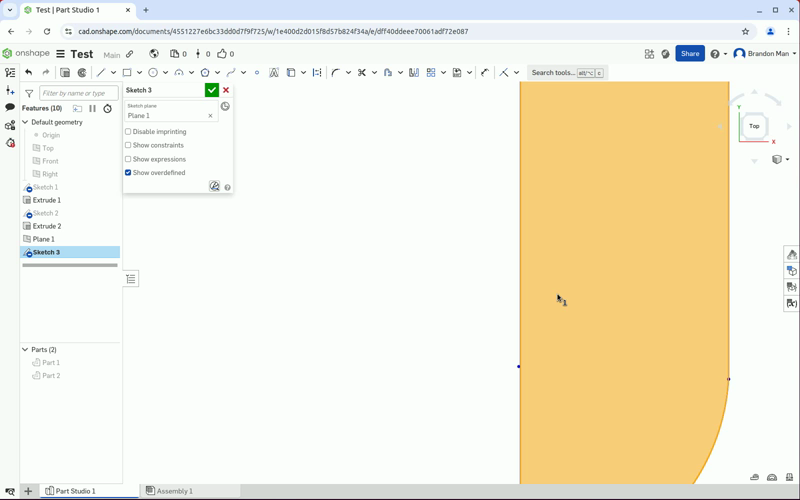
scroll(-6)
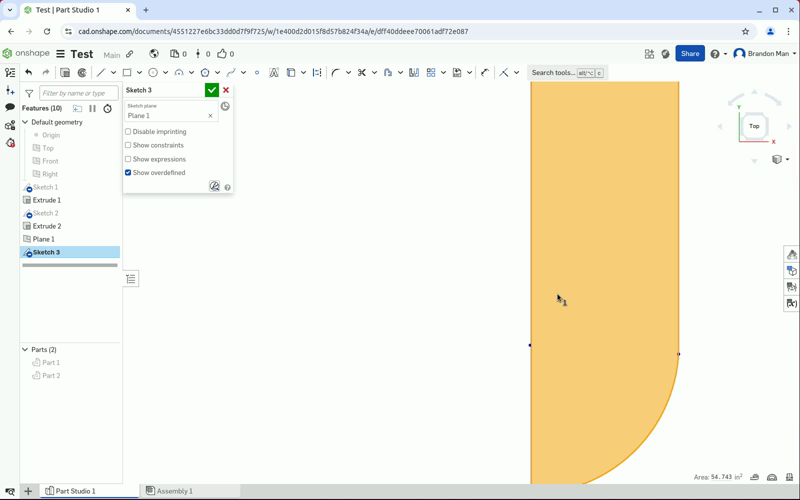
scroll(-6)
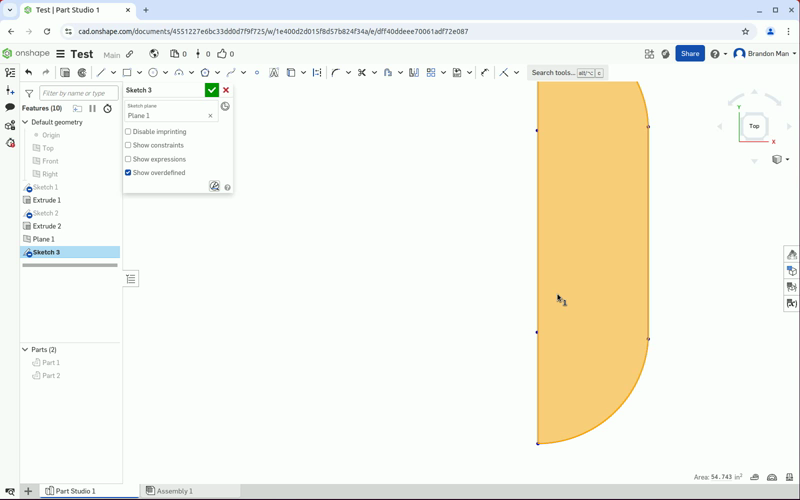
scroll(-6)
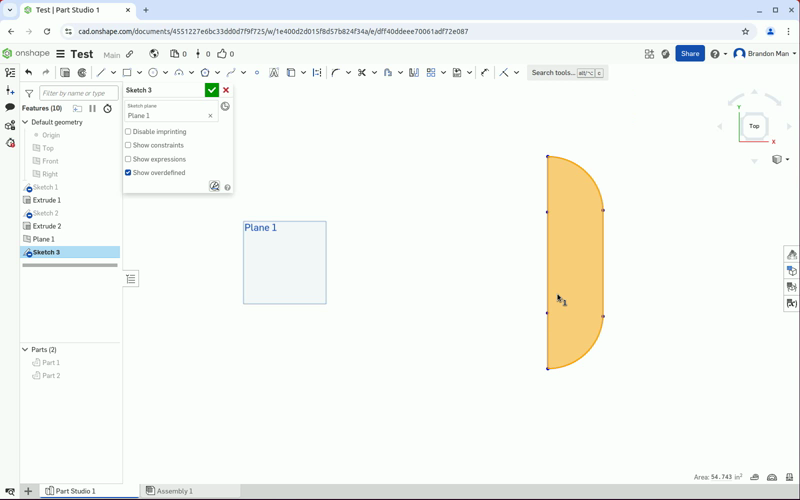
scroll(-6)
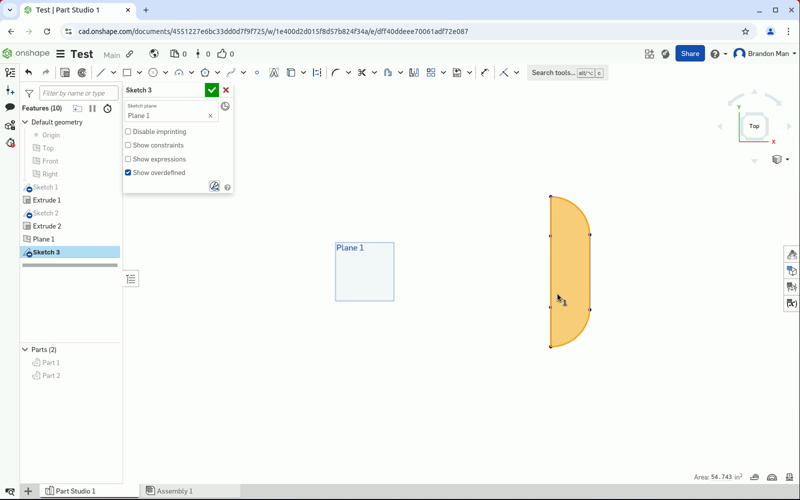
scroll(-6)
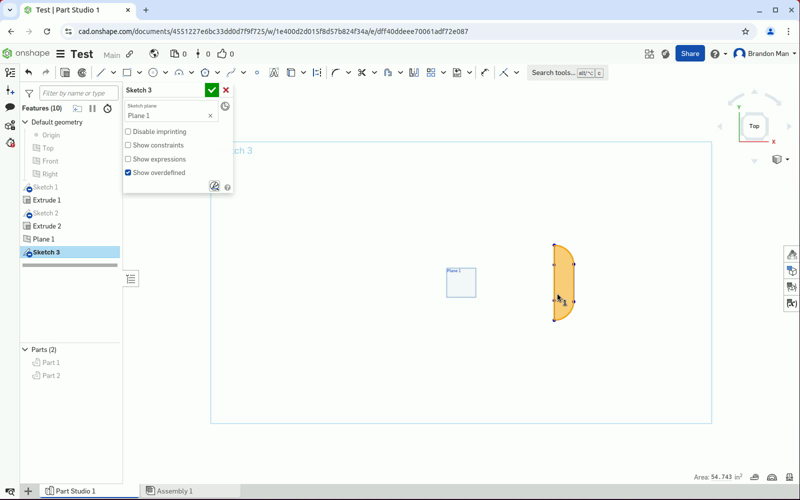
mouse_move(73, 352)
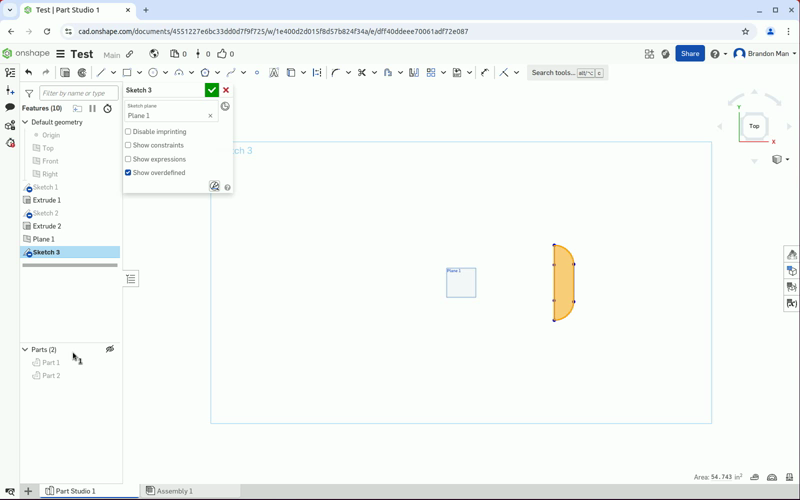
key(shift+y)
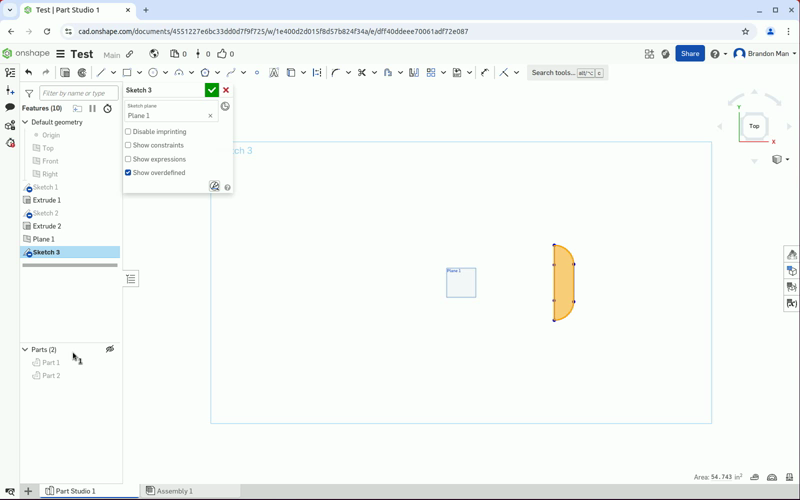
key(shift+e)
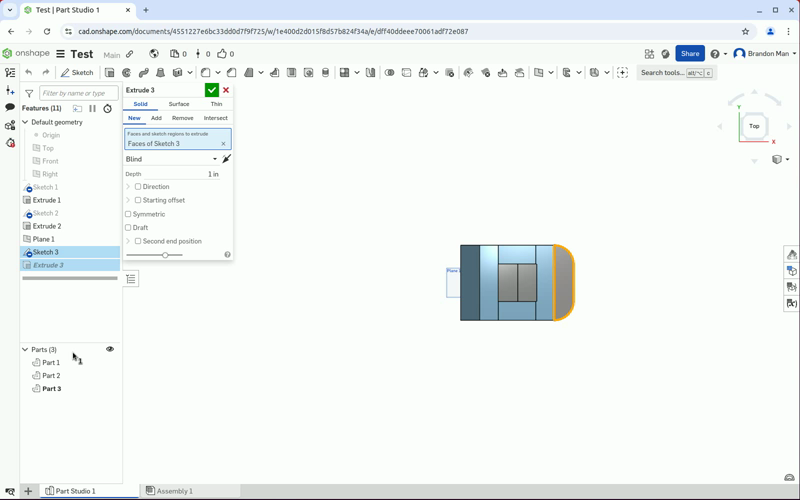
mouse_move(143, 106)
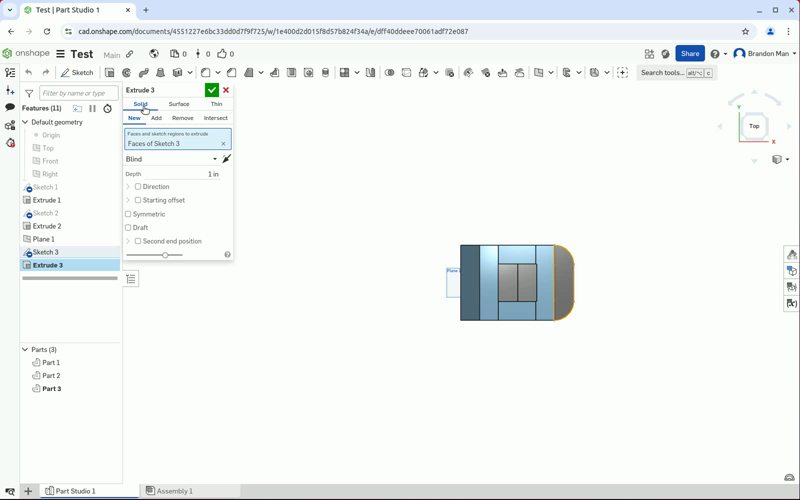
click(143, 106)
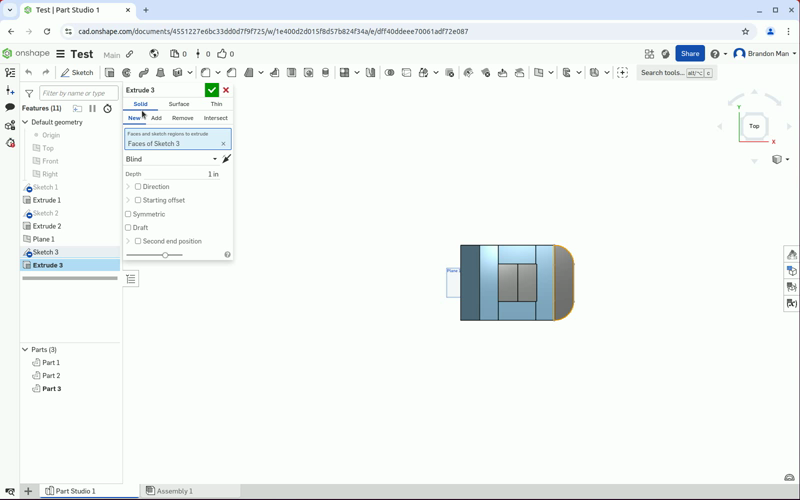
mouse_move(137, 120)
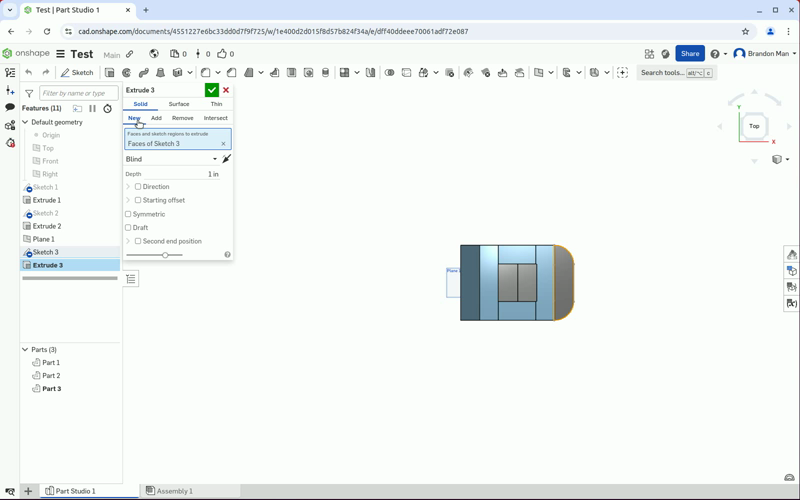
click(137, 120)
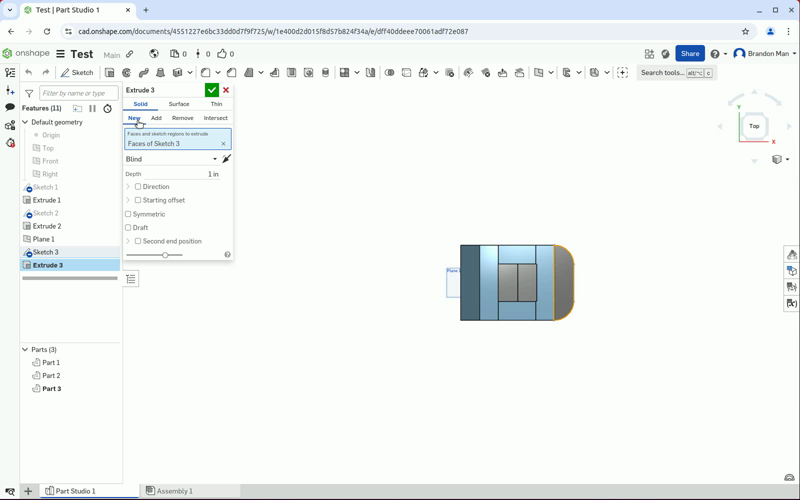
key(tab, 4)
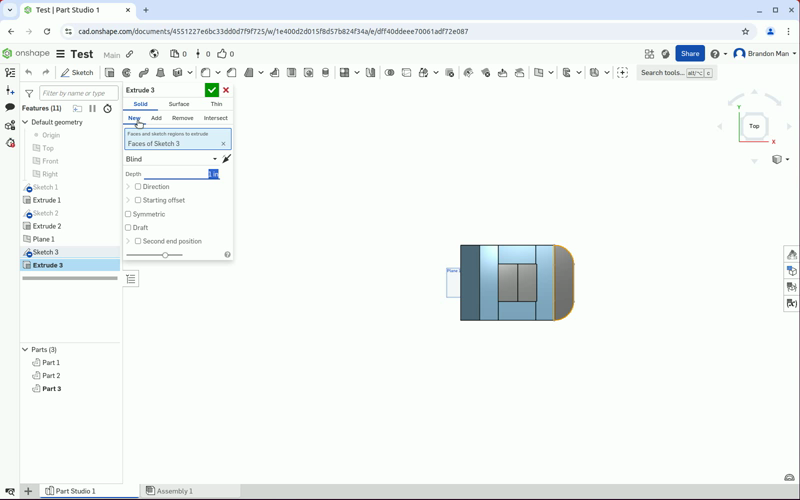
text(-3.851)
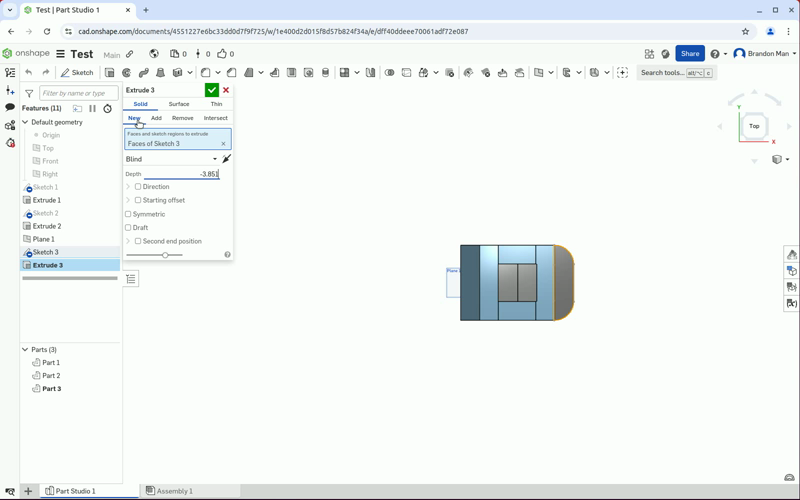
key(enter)
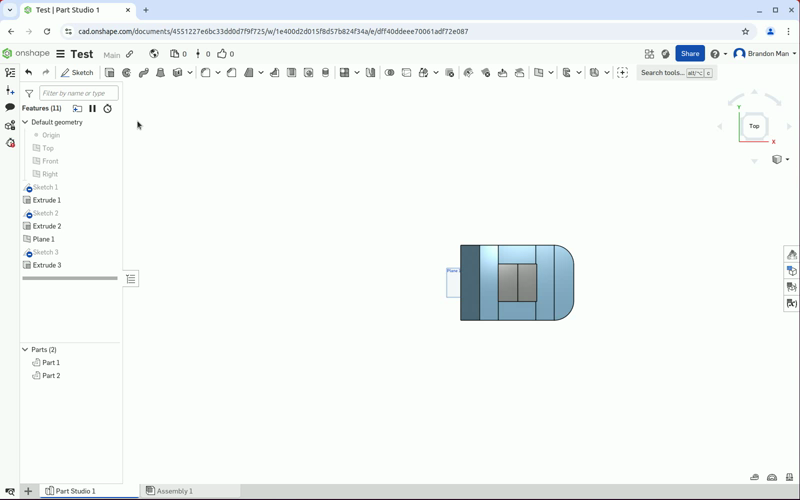
key(shift+h)
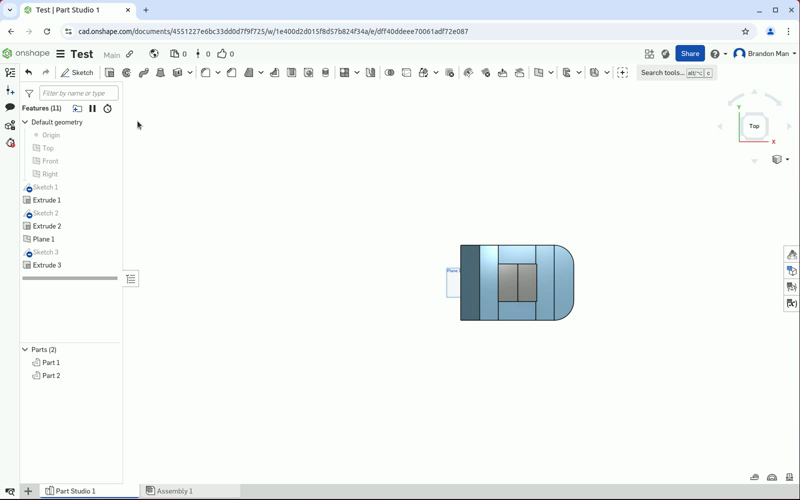
key(shift+h)
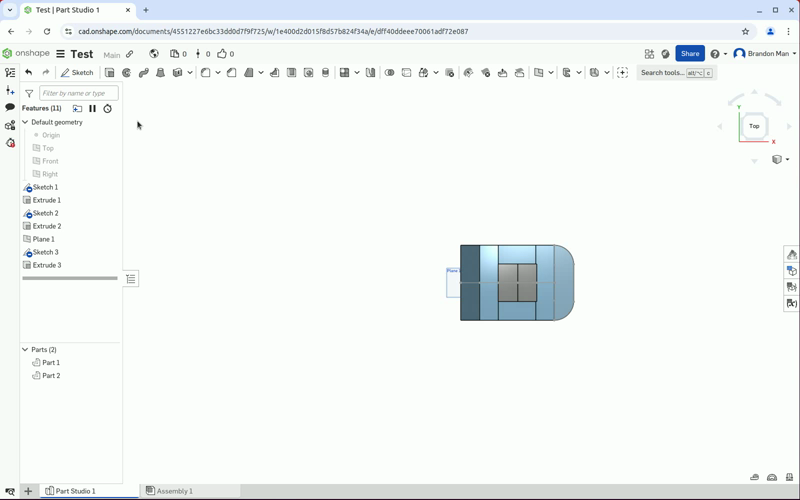
key(shift+7)
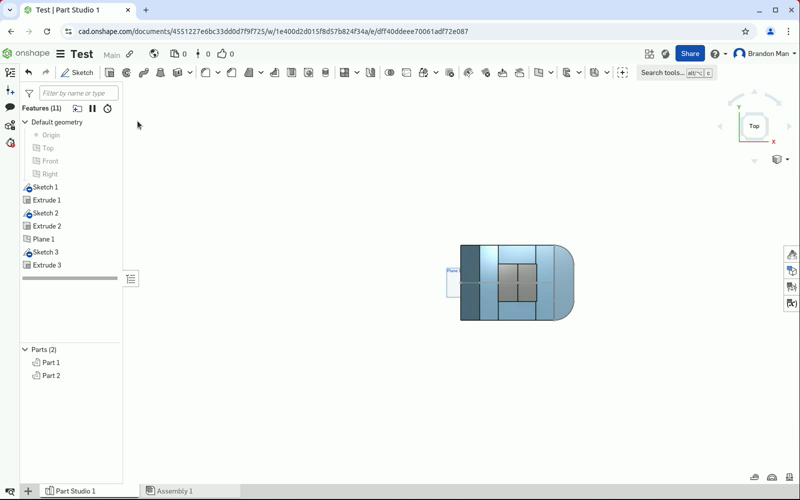
key(up, 3)
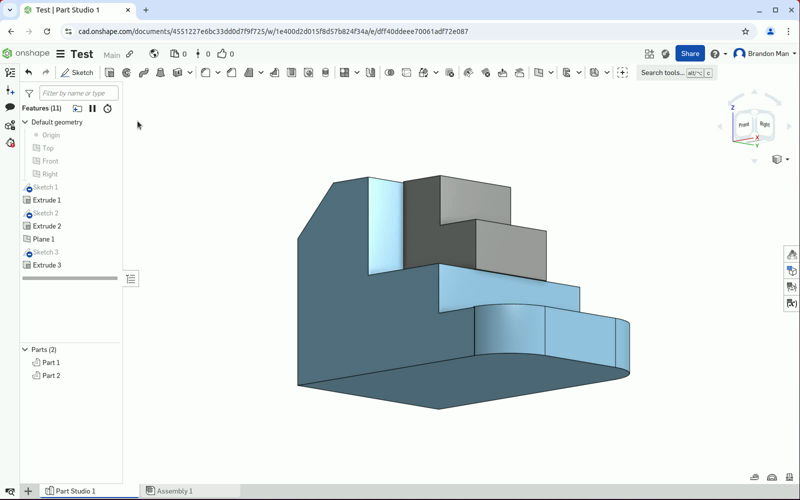
key(left, 3)
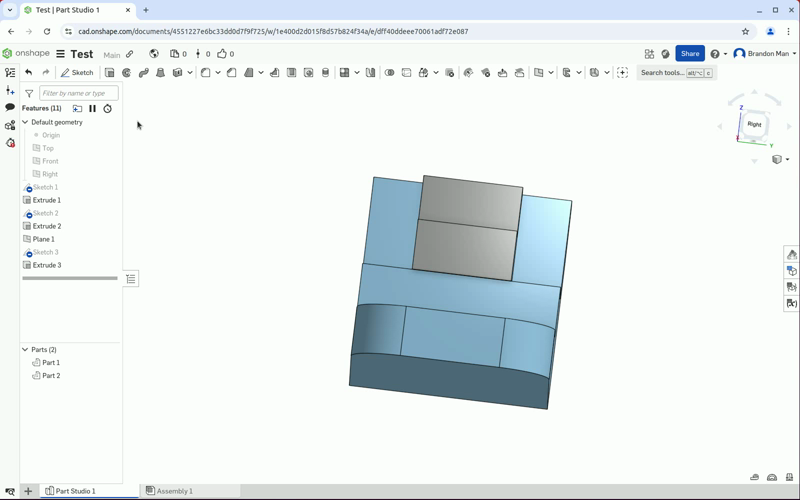
key(right, 3)
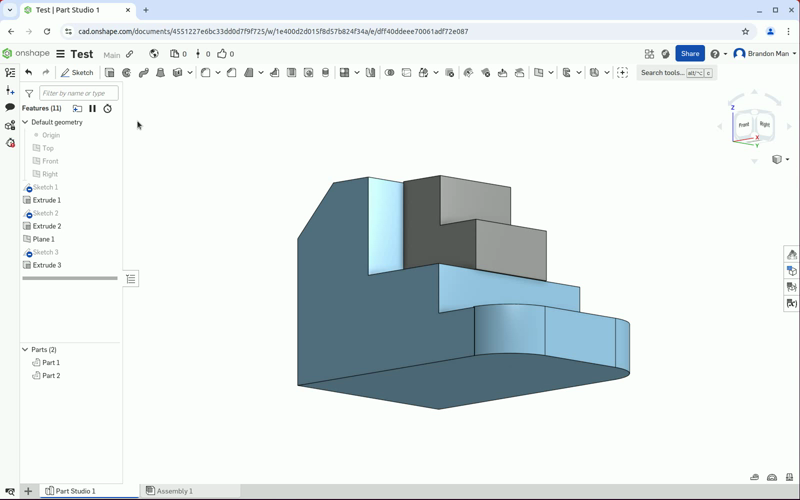
key(down, 3)
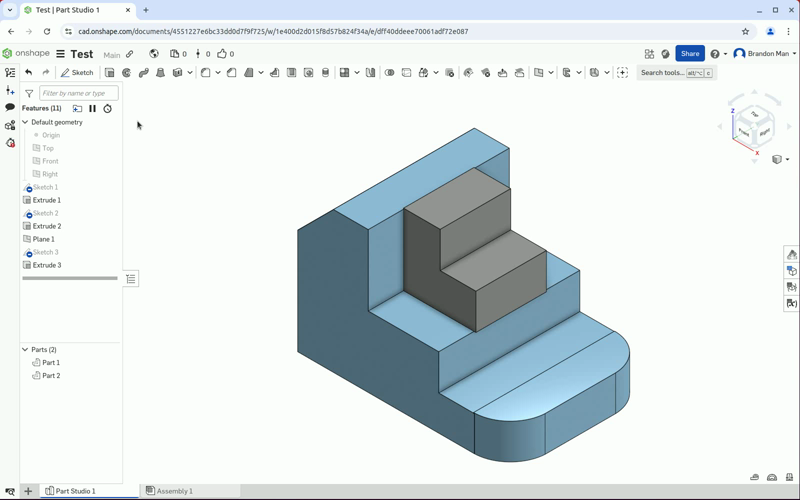
mouse_move(73, 189)
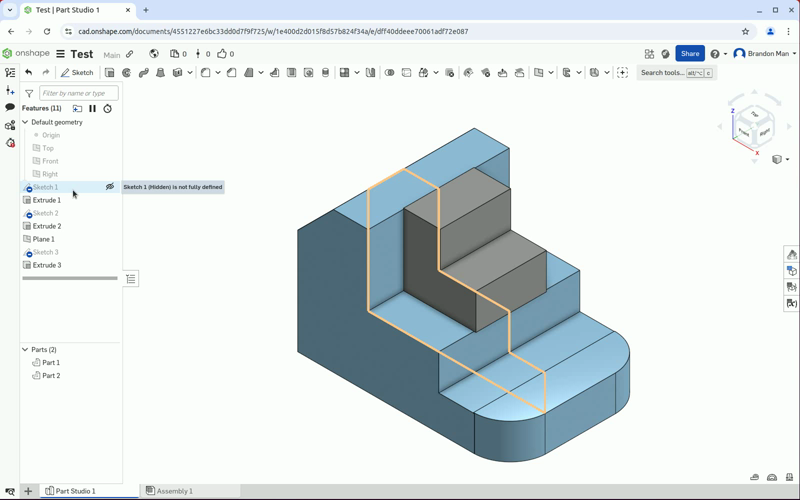
click(73, 189)